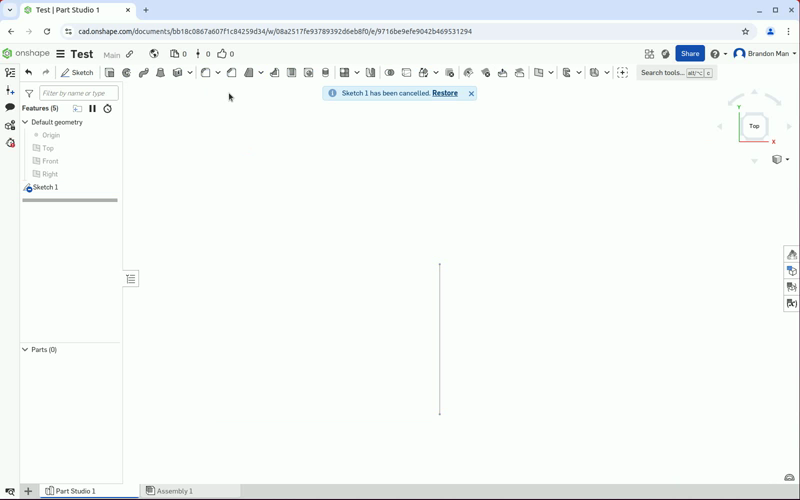
key(shift+h)
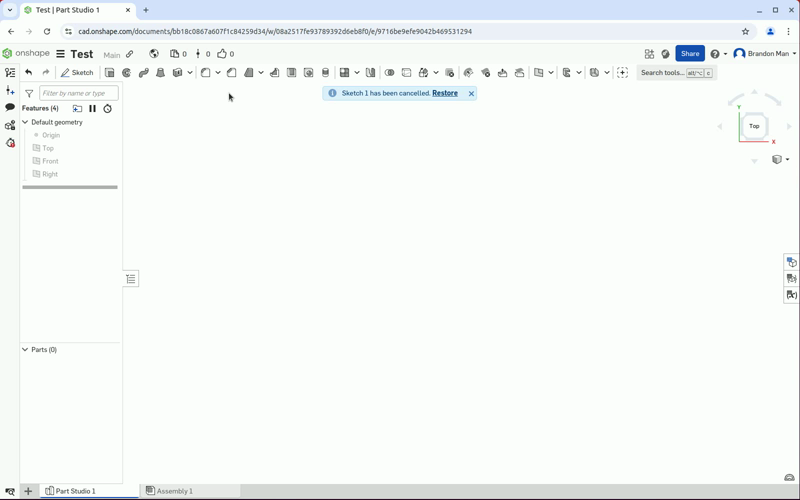
mouse_move(73, 352)
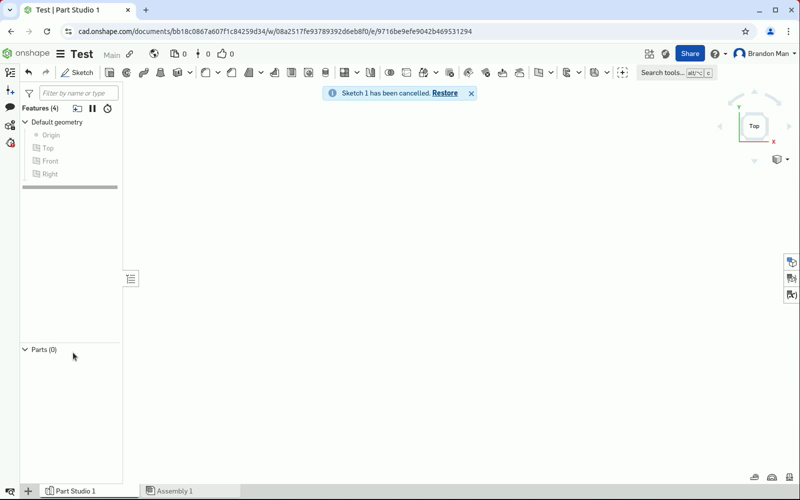
key(y)
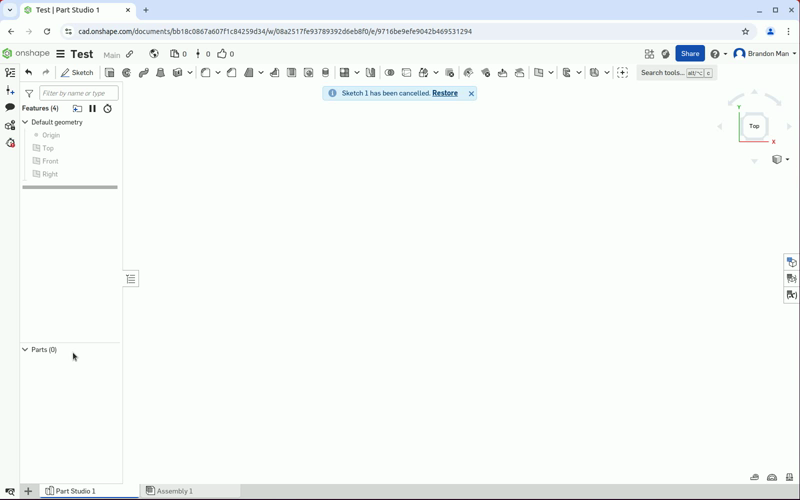
key(shift+p)
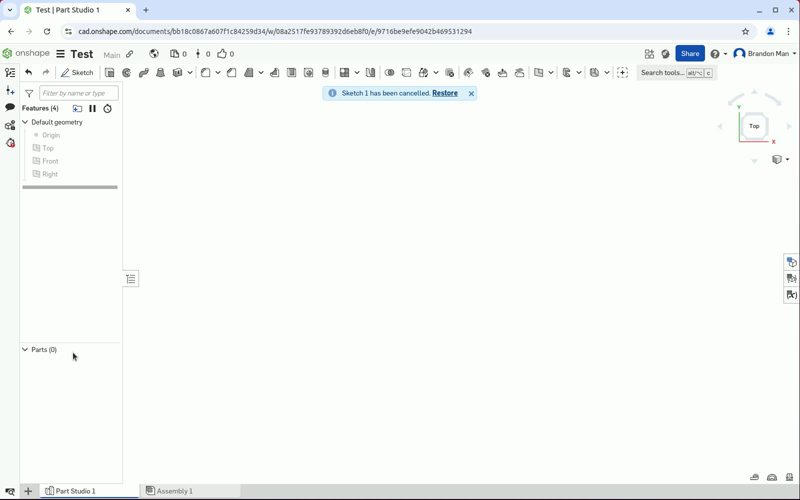
key(space)
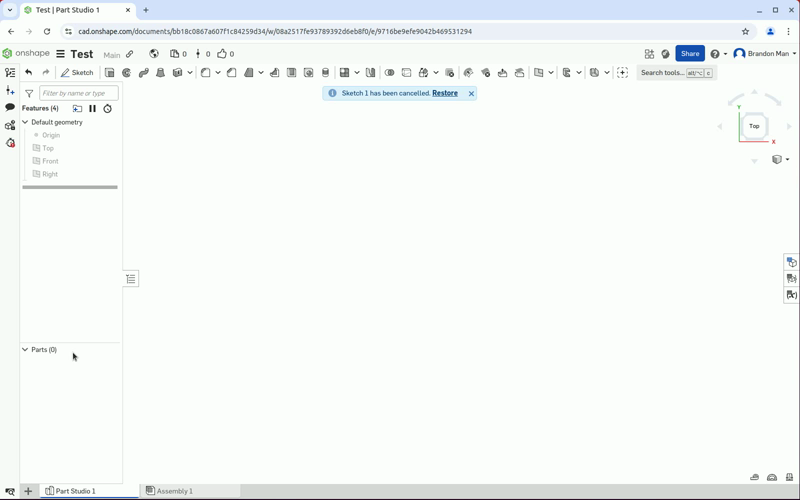
key_down(shift)
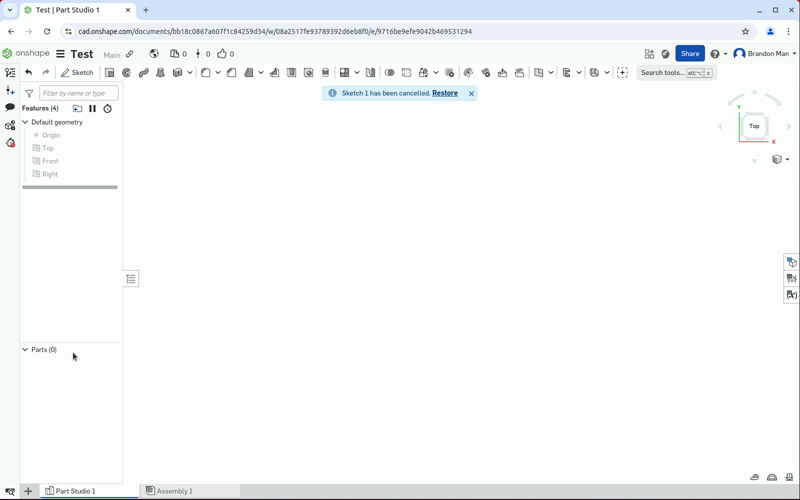
key(up)
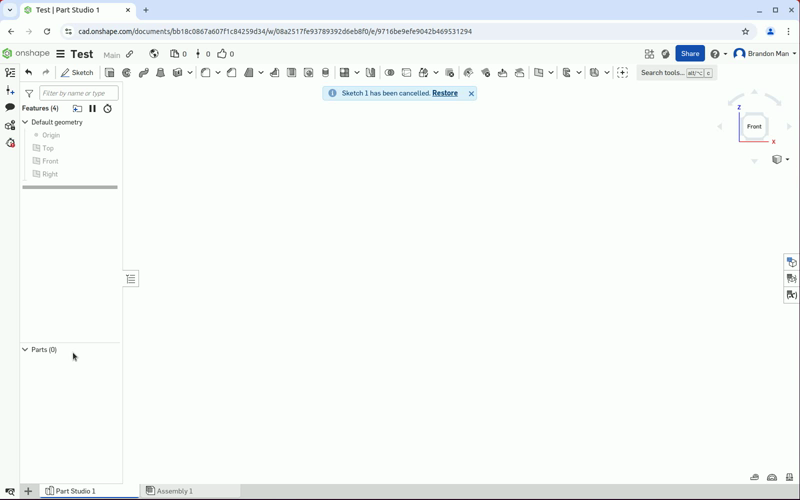
key_up(shift)
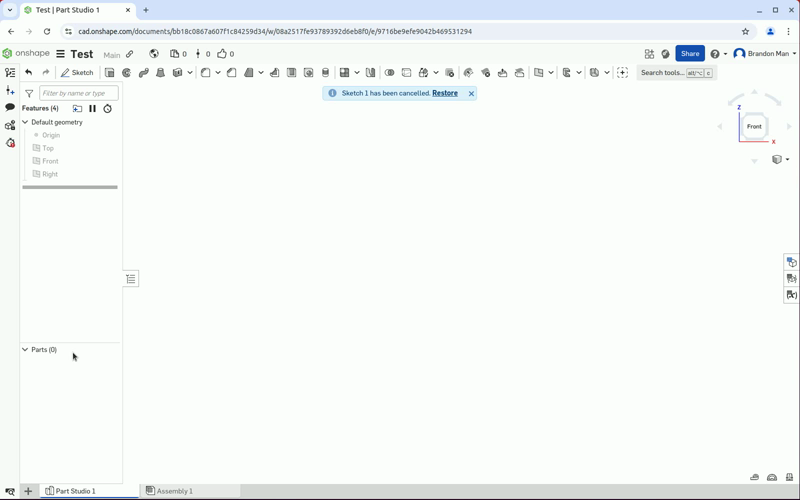
key(space)
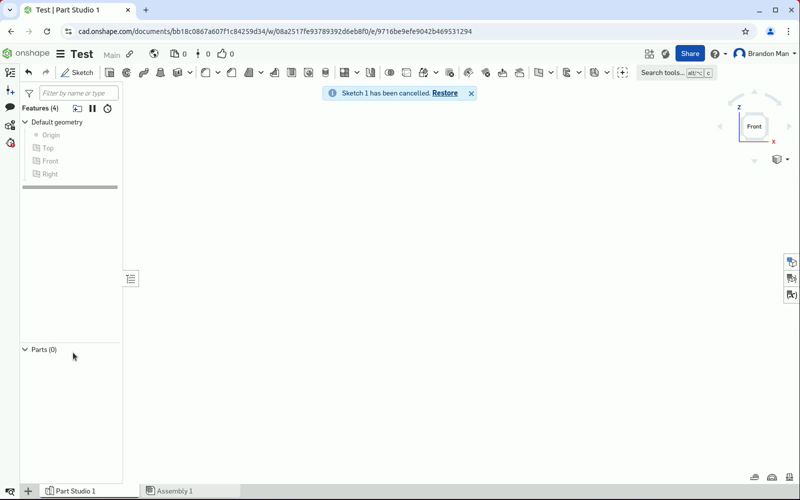
key_down(shift)
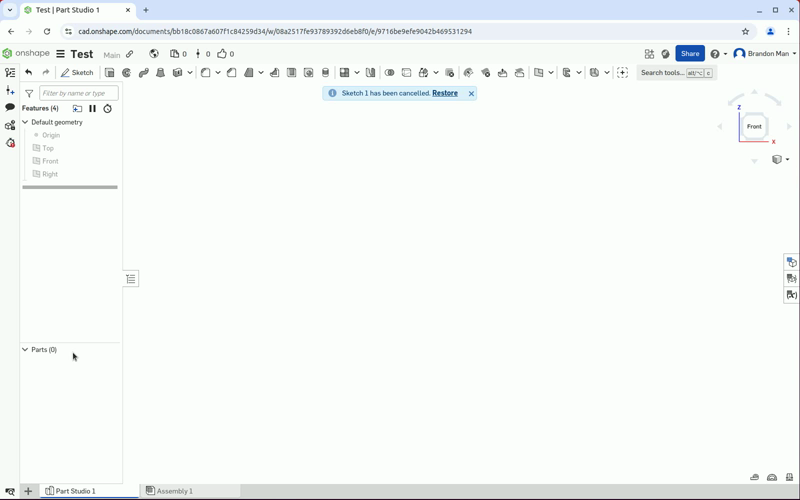
key(left)
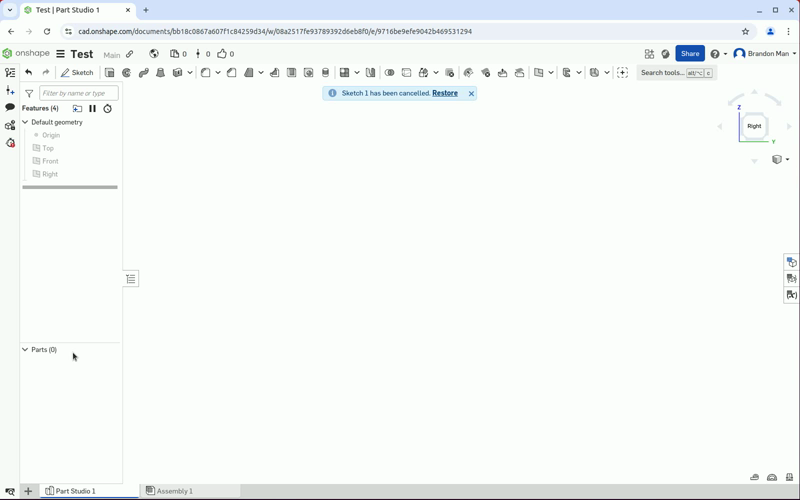
key_up(shift)
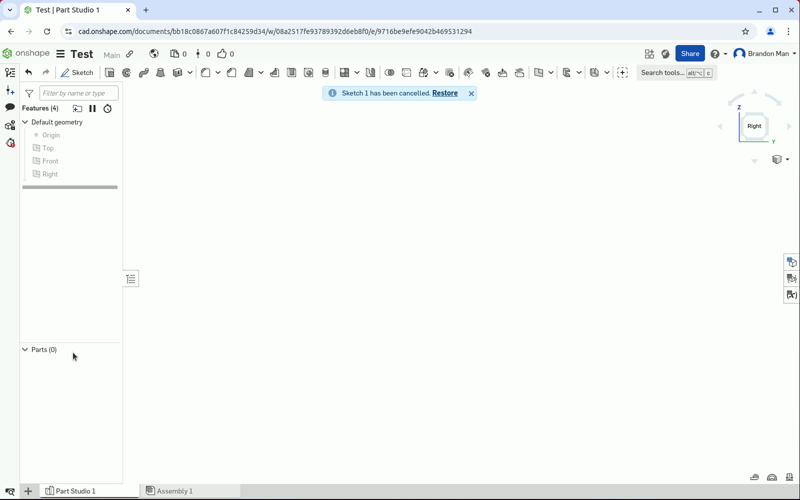
mouse_move(73, 352)
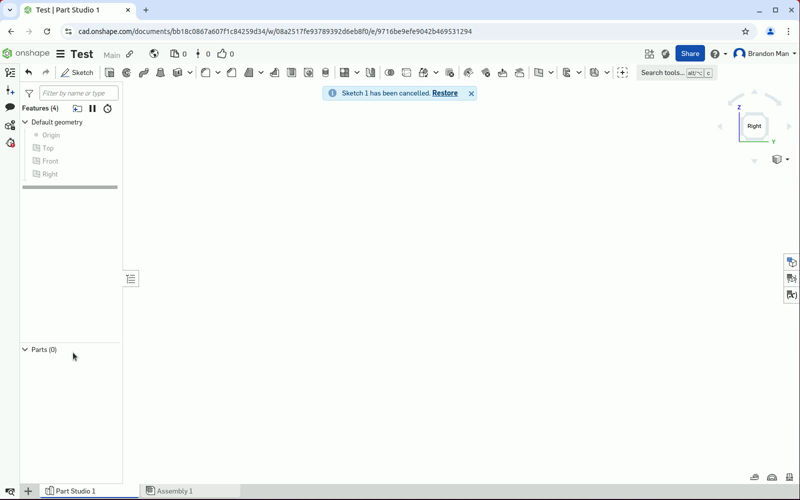
key(shift+y)
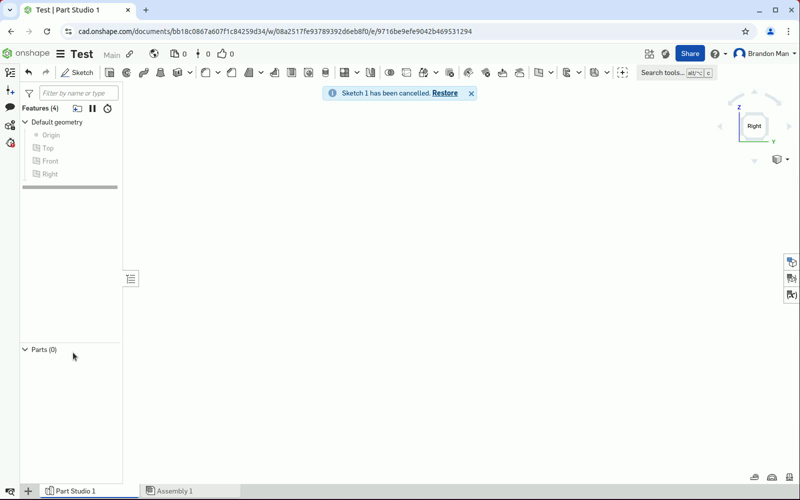
key(shift+s)
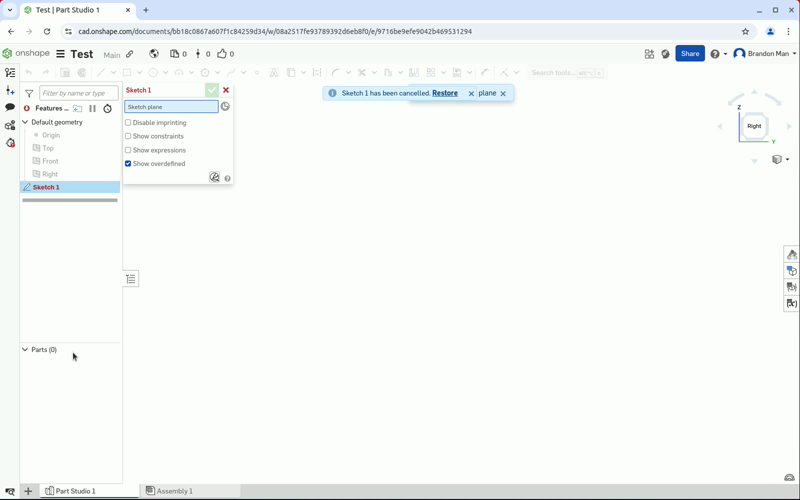
mouse_move(73, 176)
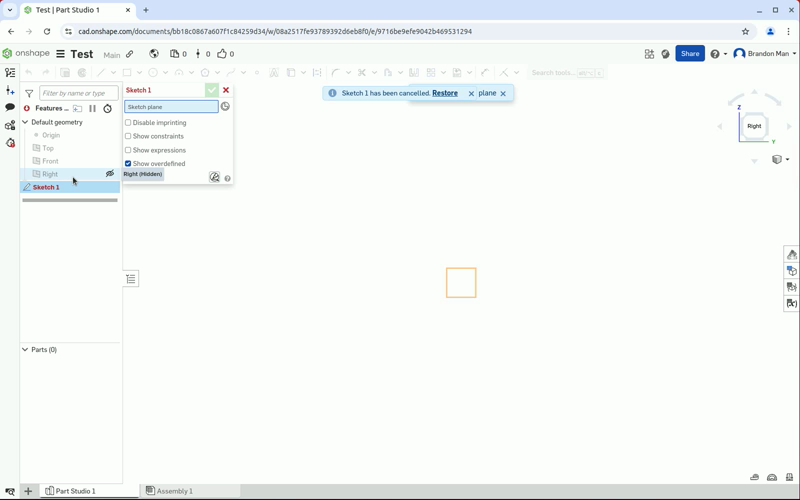
click(73, 176)
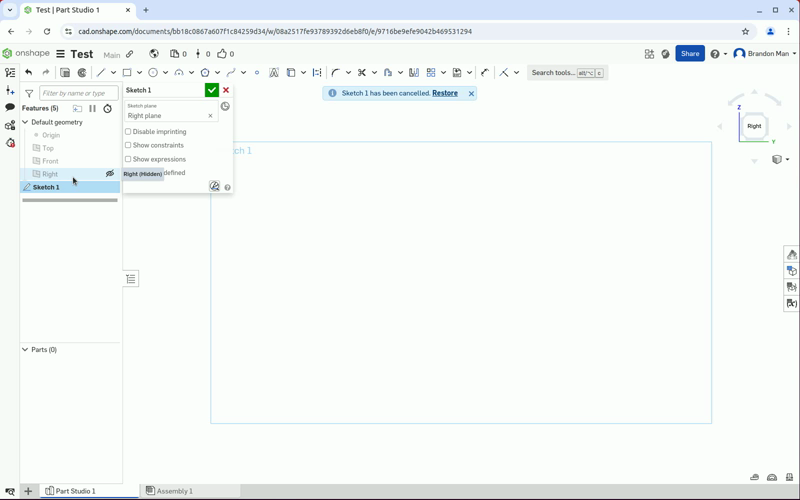
mouse_move(73, 352)
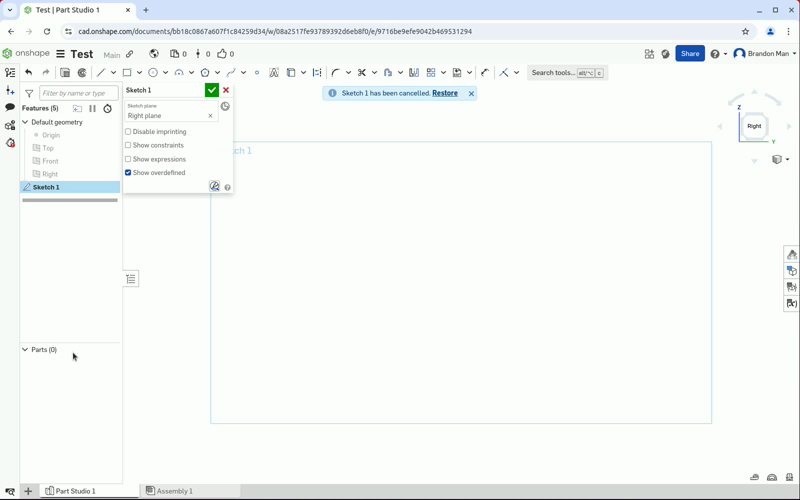
key(y)
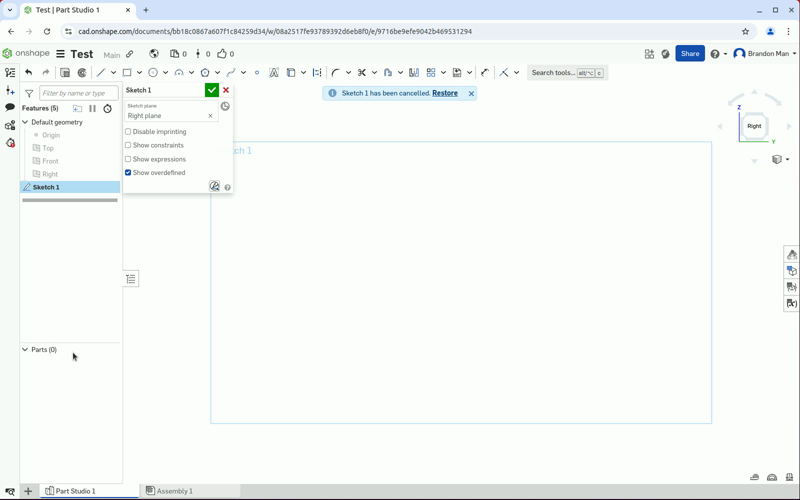
key(l)
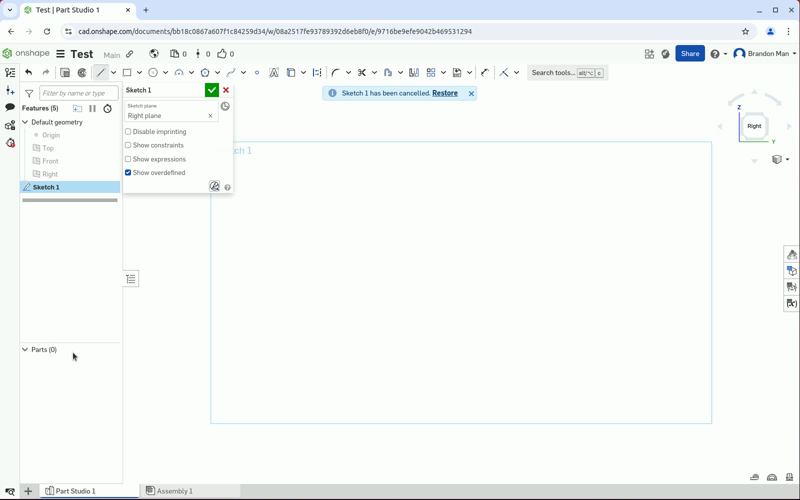
key_down(shift)
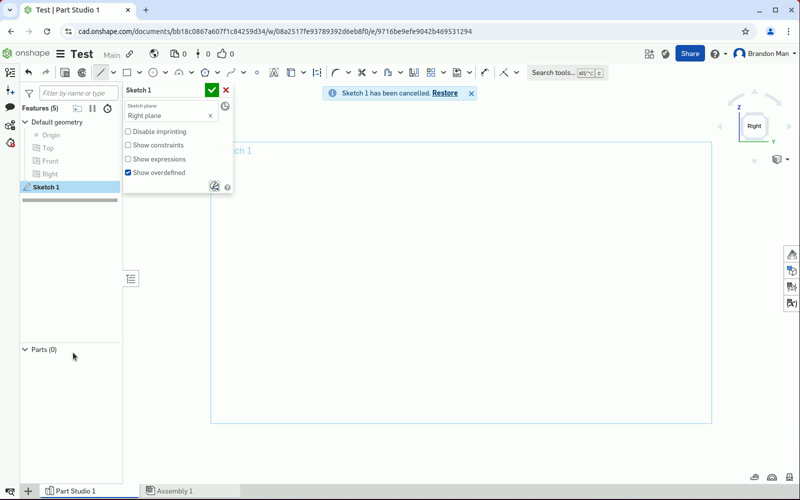
mouse_move(458, 339)
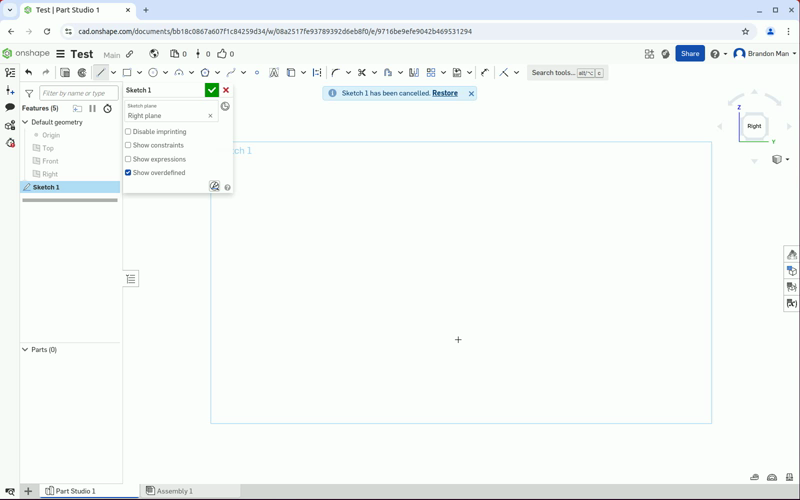
click(458, 339)
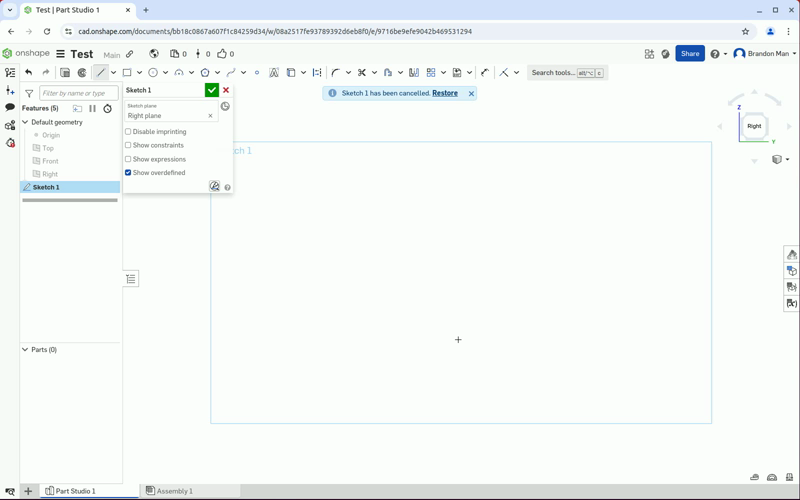
key_up(shift)
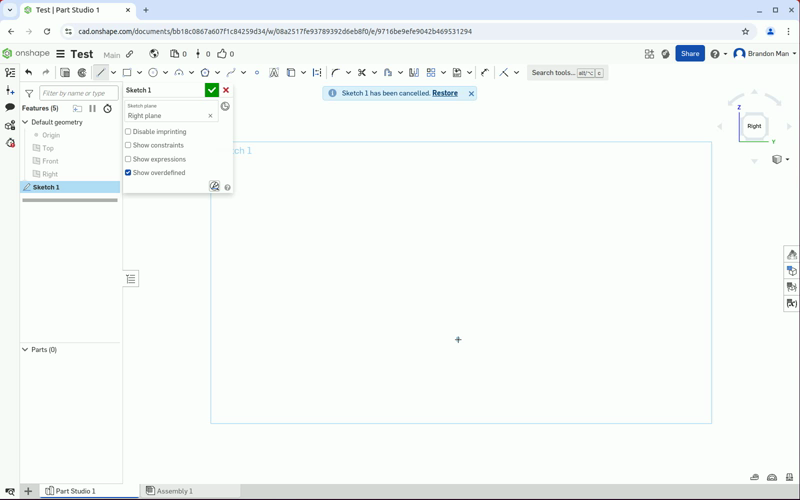
key_down(shift)
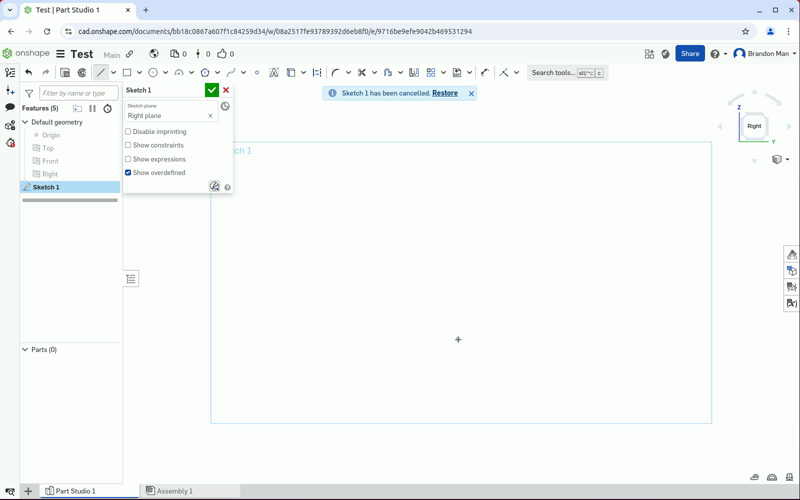
mouse_move(557, 339)
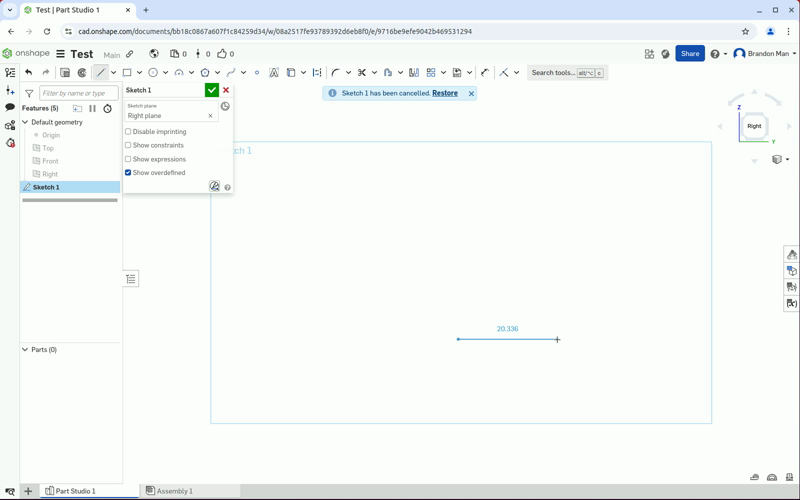
click(557, 339)
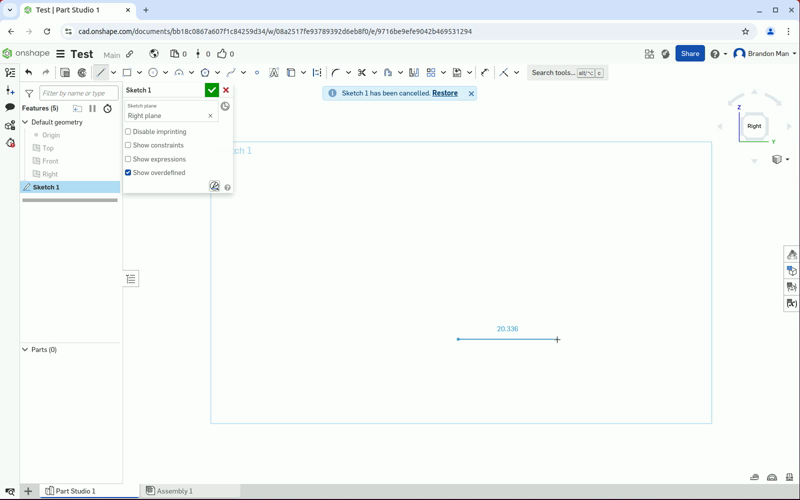
key_up(shift)
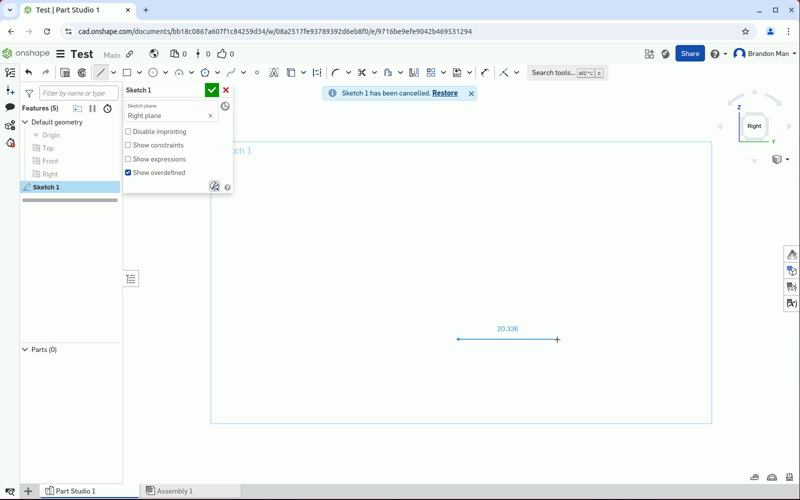
key_down(shift)
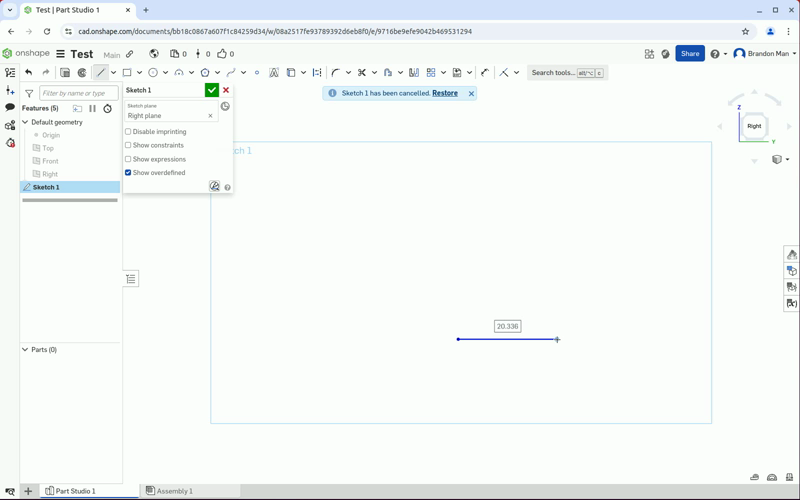
mouse_move(557, 273)
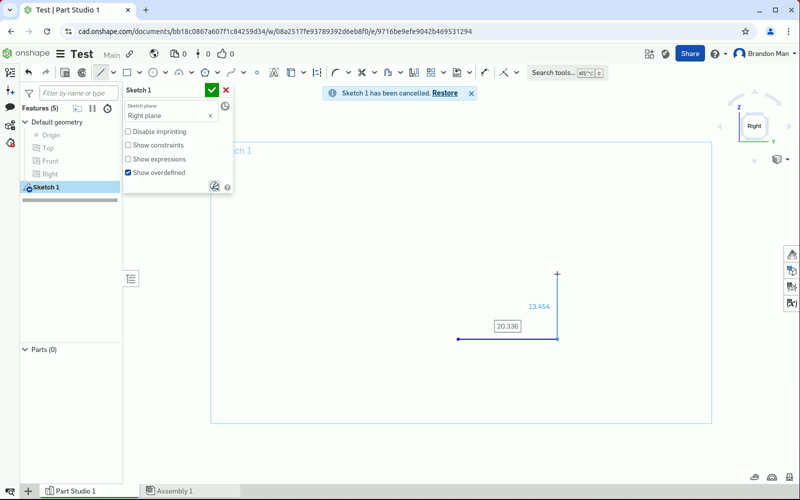
click(557, 273)
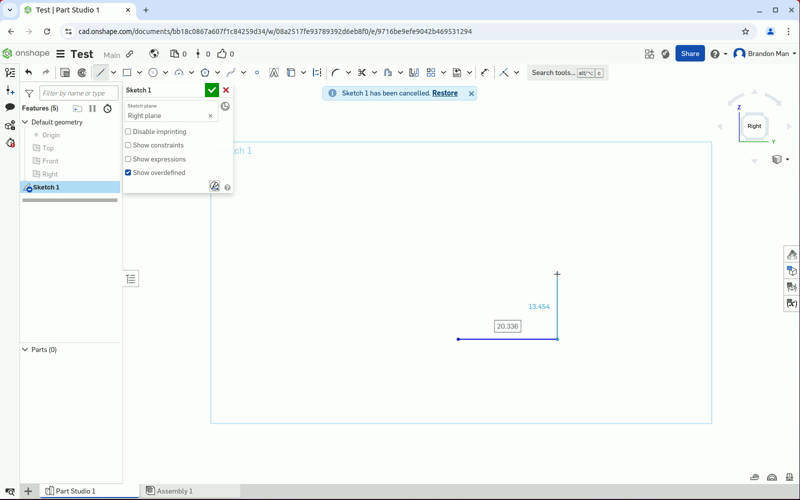
key_up(shift)
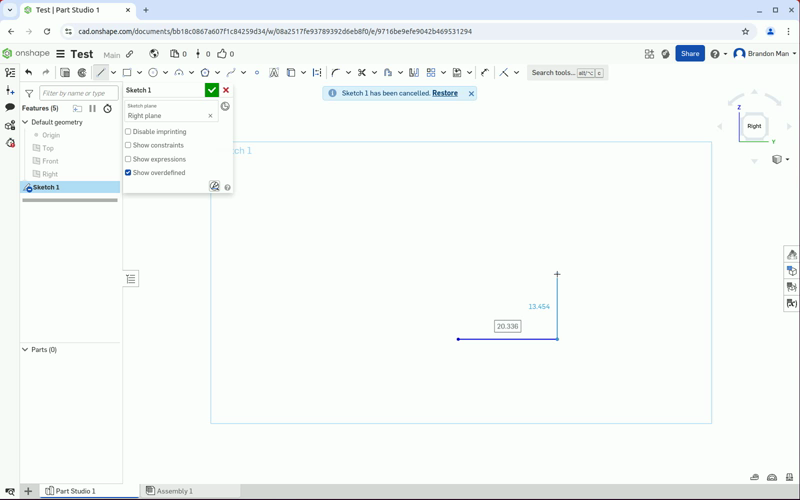
key_down(shift)
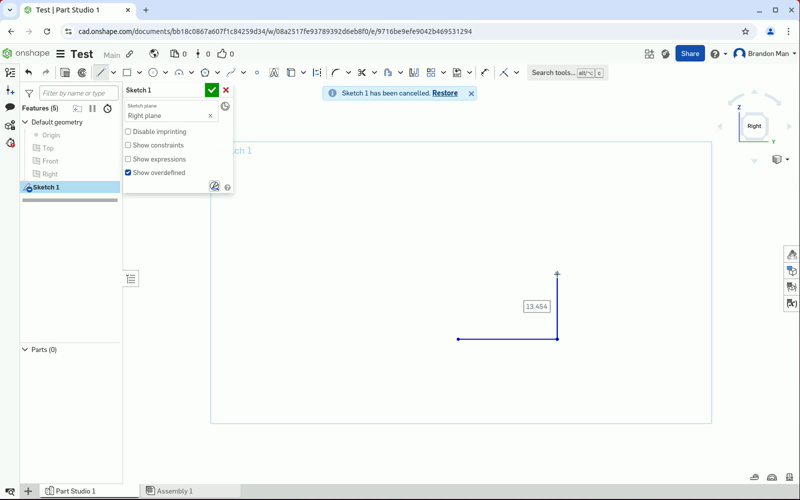
mouse_move(458, 273)
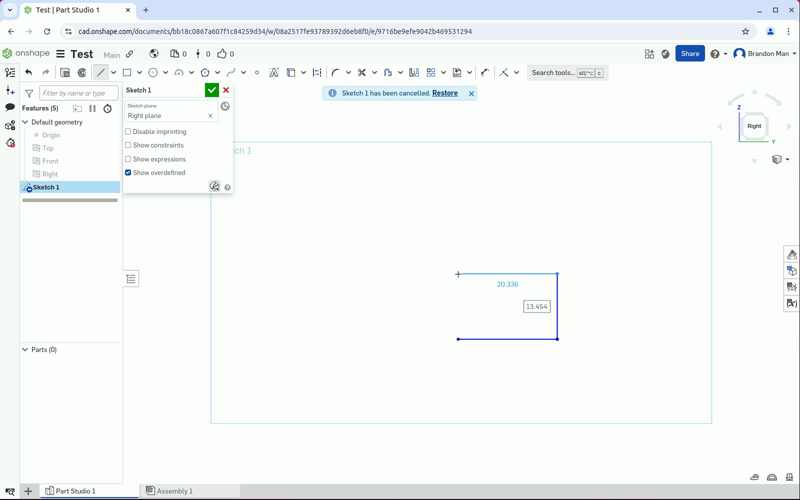
click(458, 273)
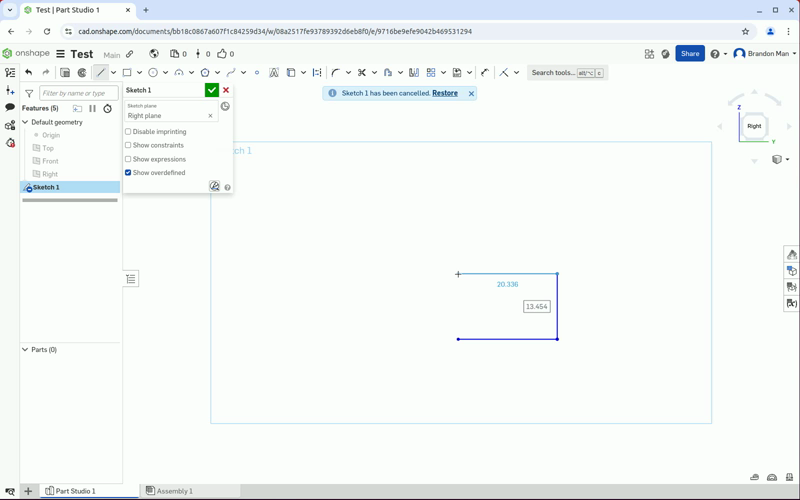
key_up(shift)
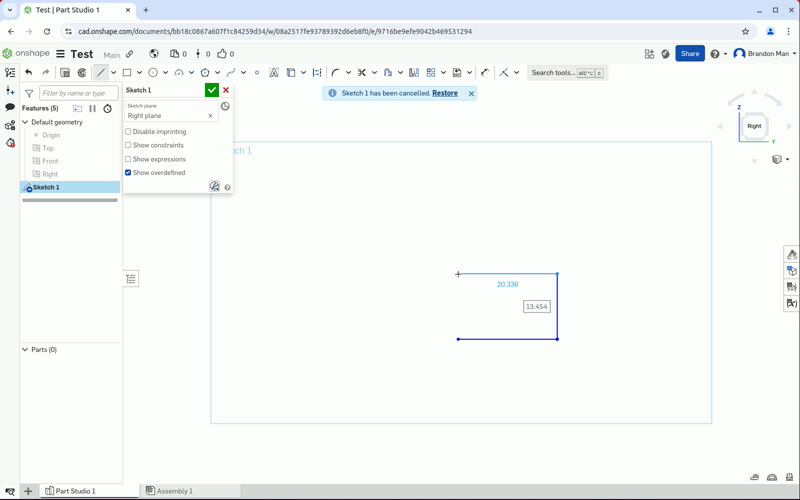
key_down(shift)
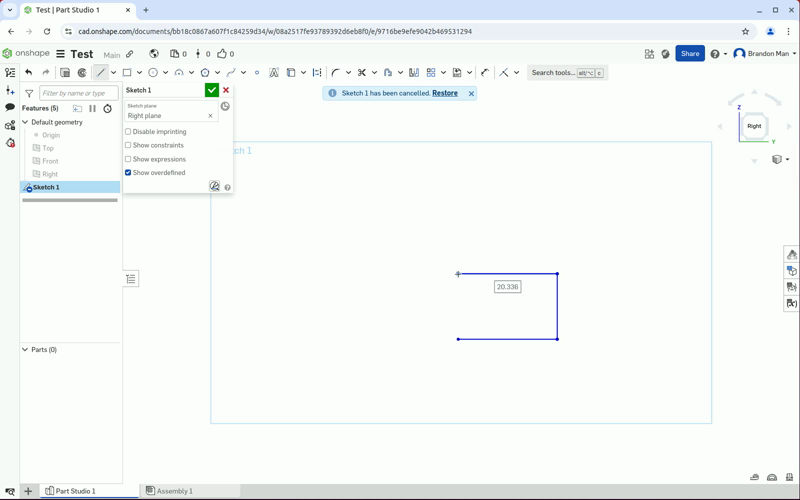
mouse_move(458, 339)
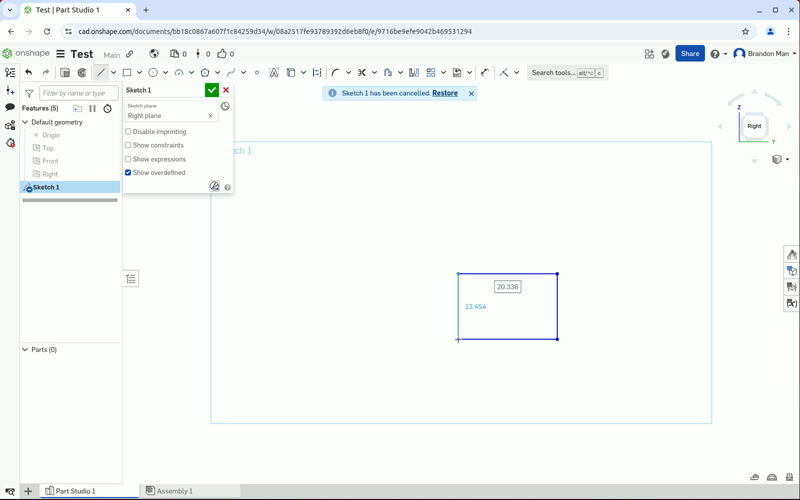
key_up(shift)
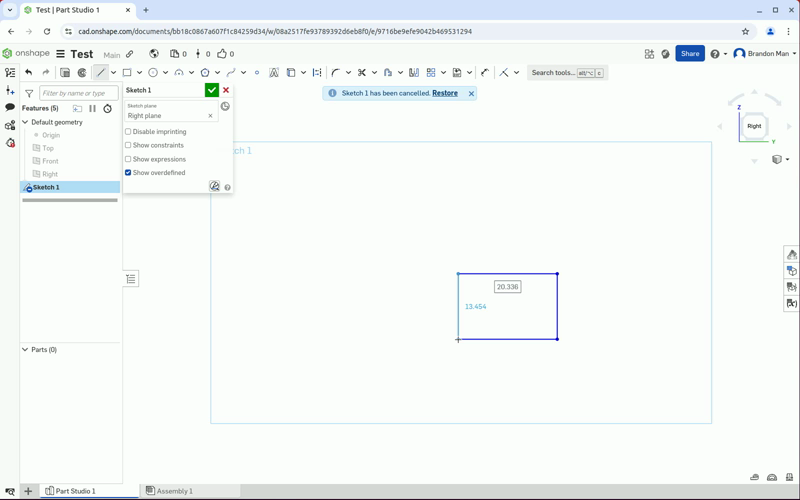
click(458, 339)
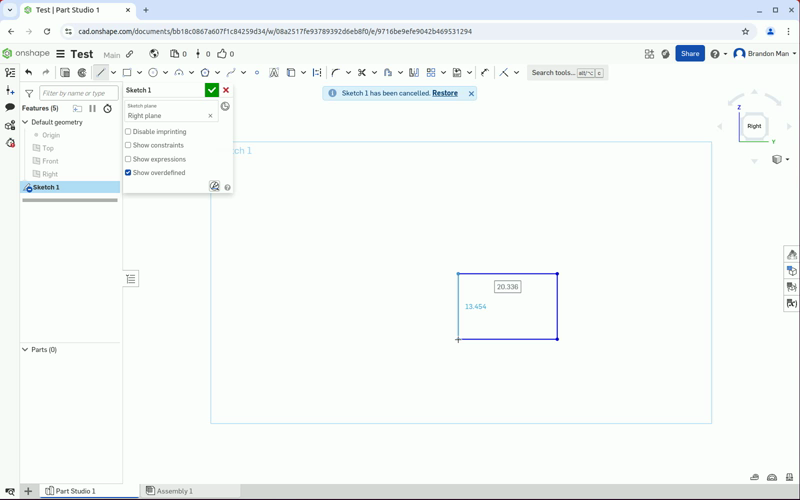
key(esc)
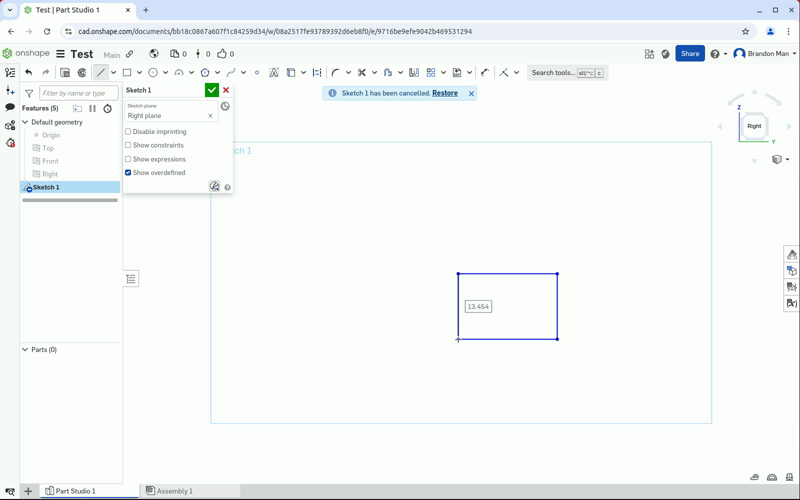
key(c)
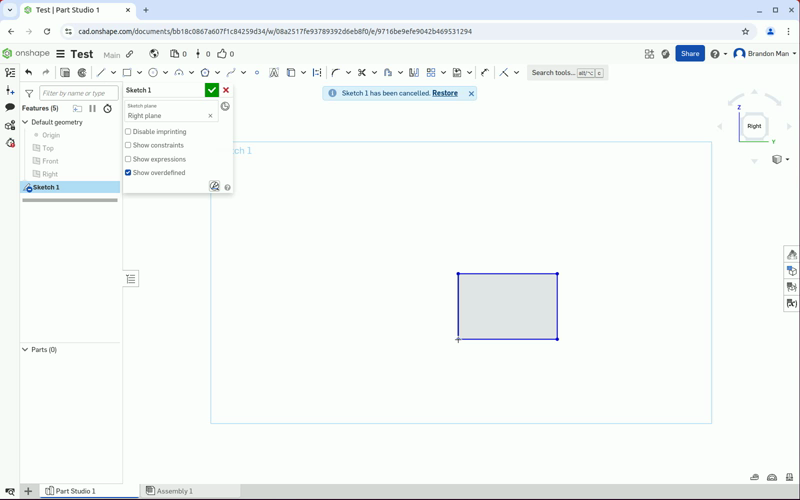
key_down(shift)
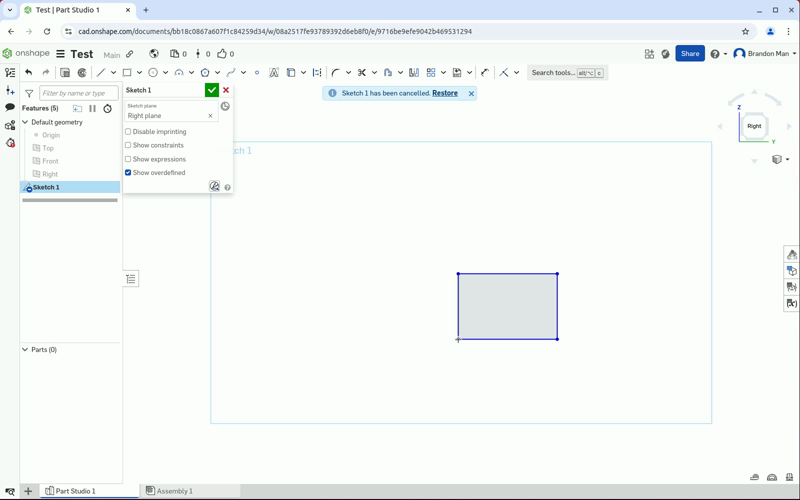
mouse_move(508, 306)
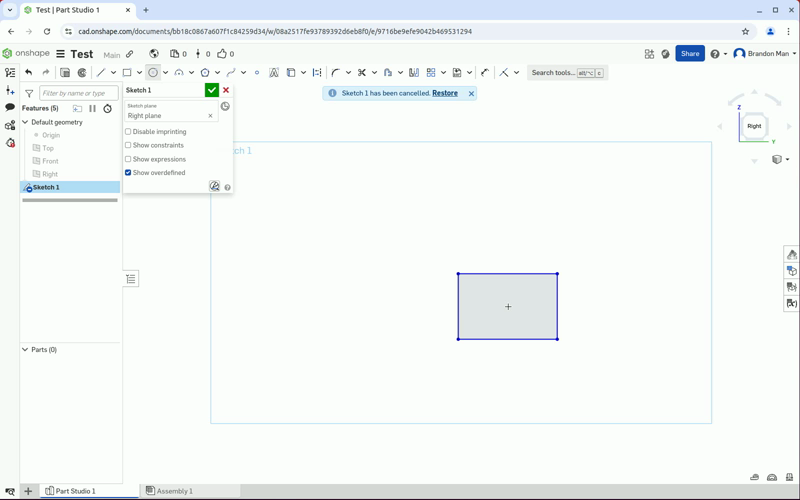
click(508, 306)
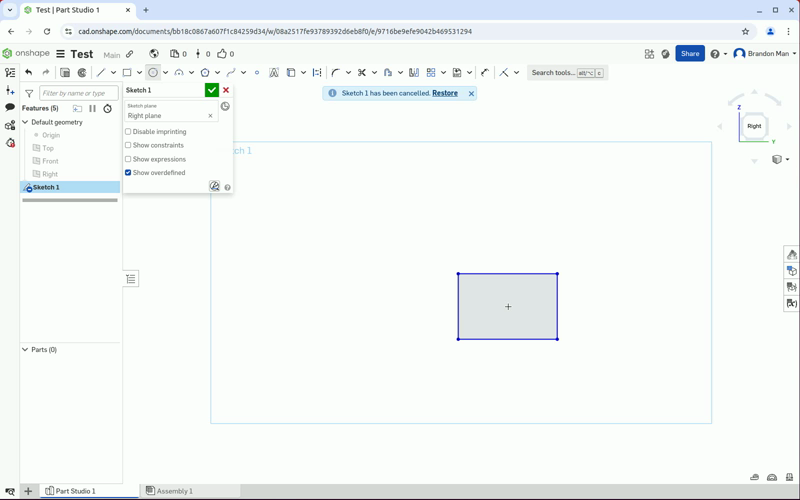
key_up(shift)
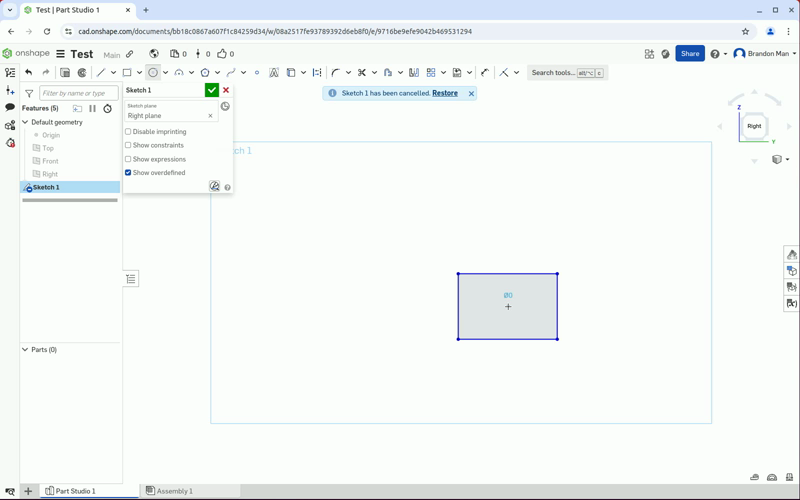
mouse_move(524, 306)
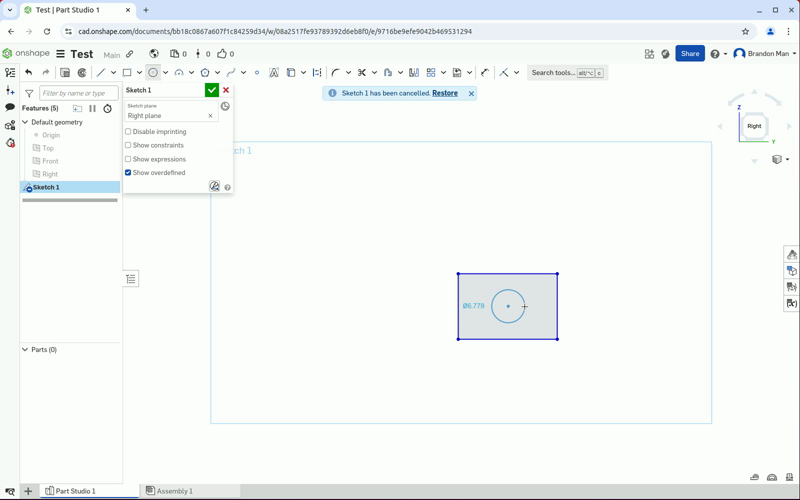
click(524, 306)
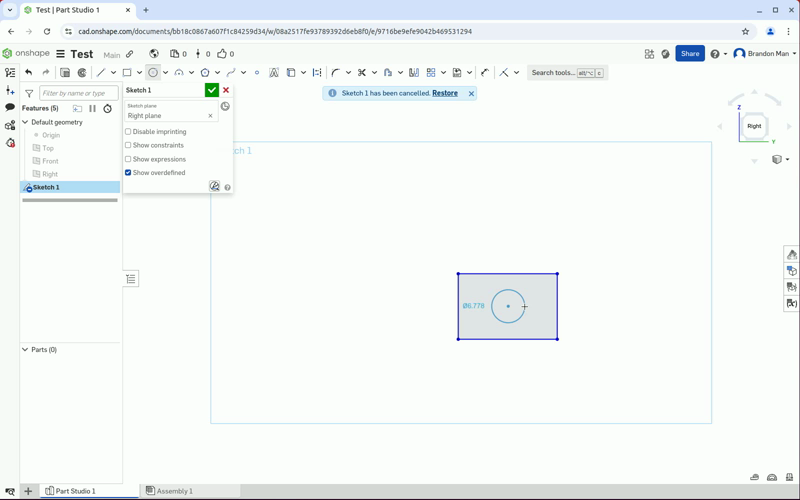
key(esc)
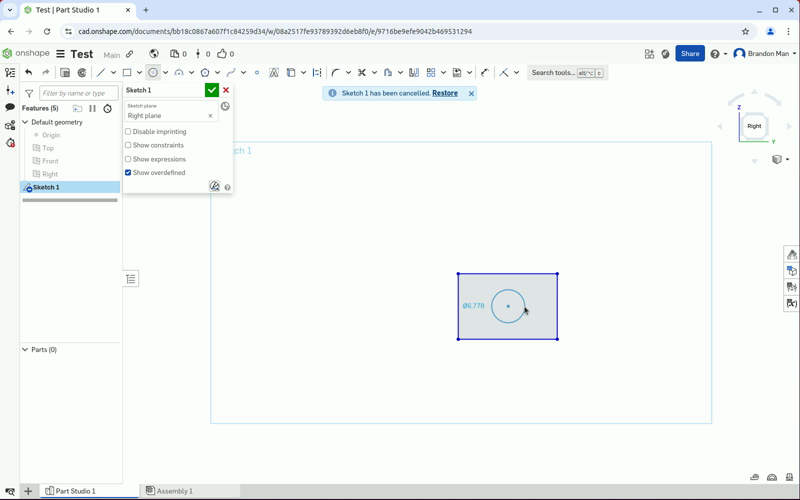
mouse_move(481, 313)
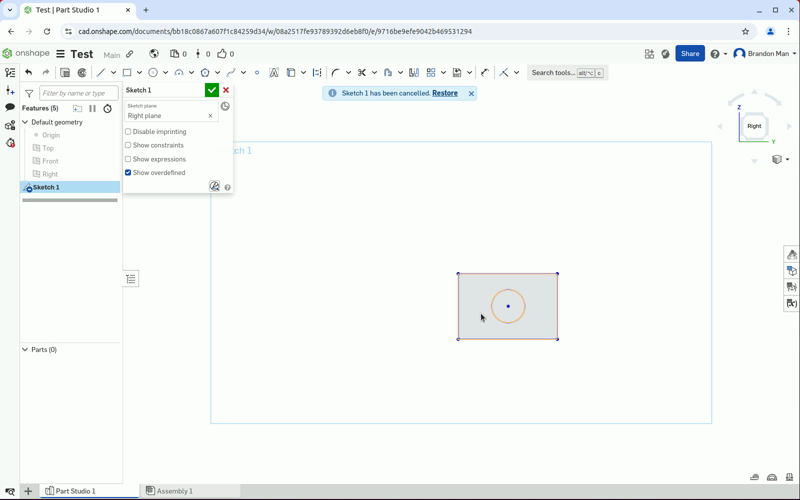
click(481, 313)
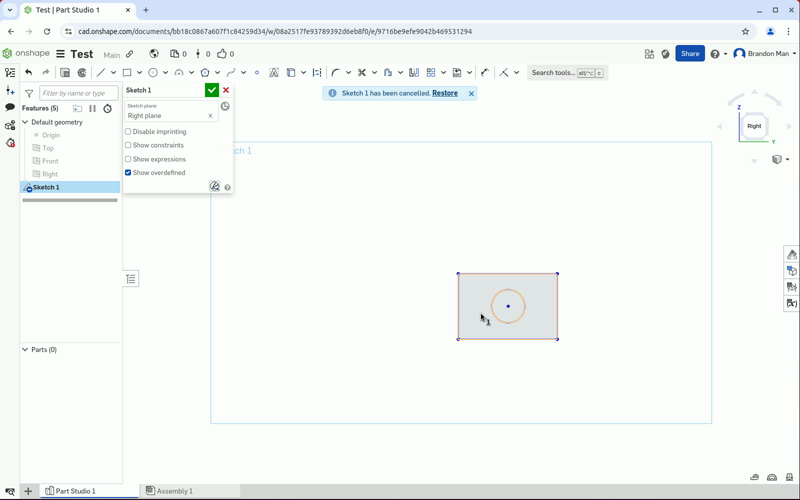
mouse_move(73, 352)
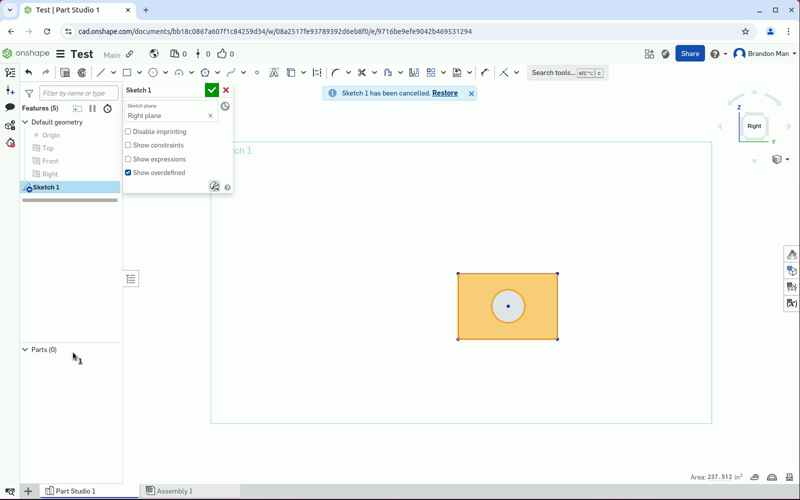
key(shift+y)
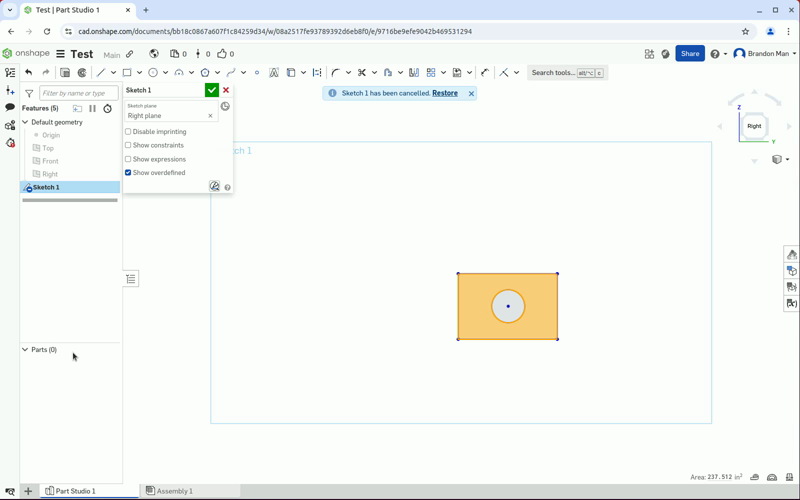
key(shift+e)
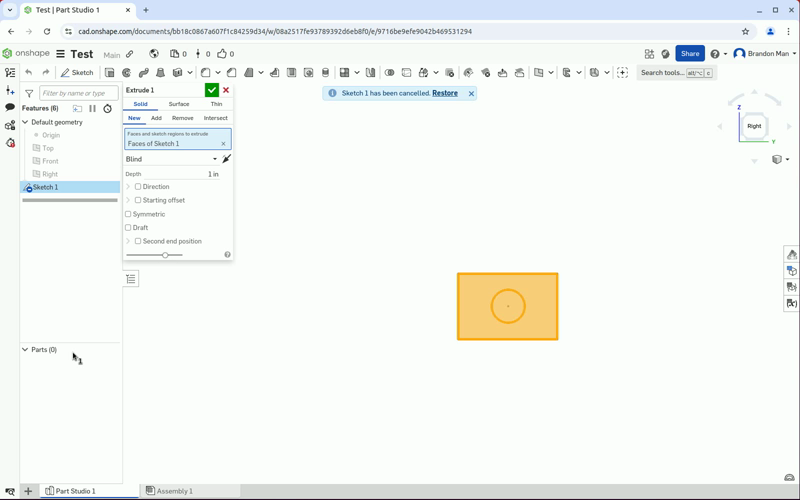
mouse_move(143, 106)
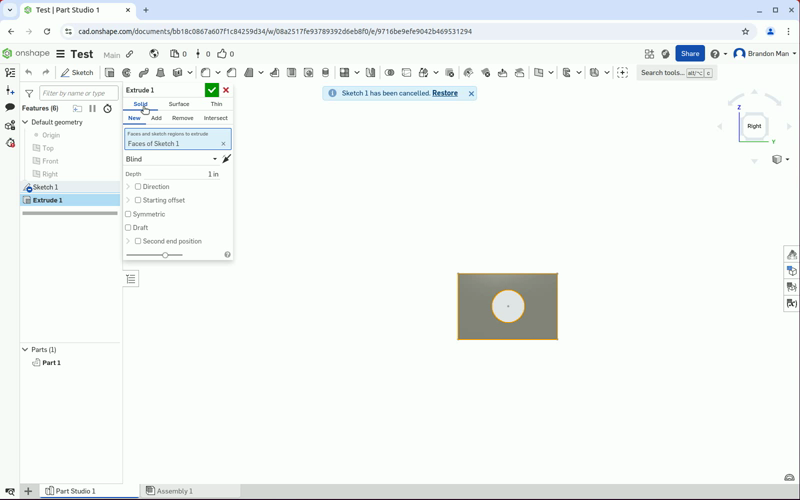
click(143, 106)
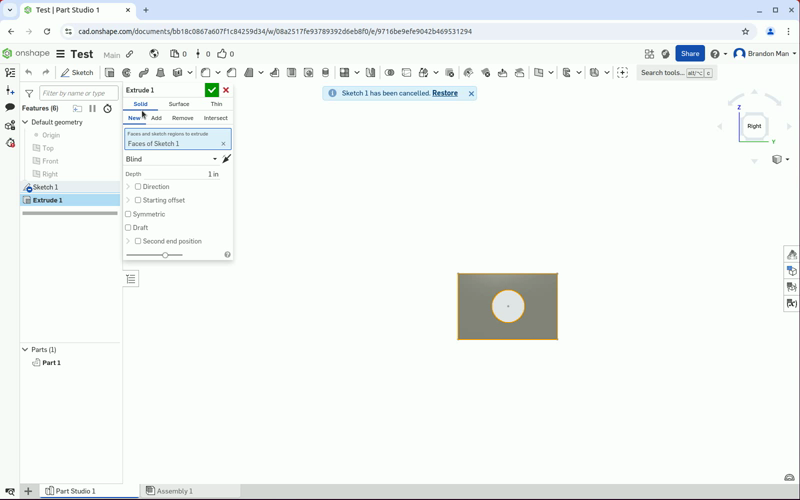
mouse_move(137, 120)
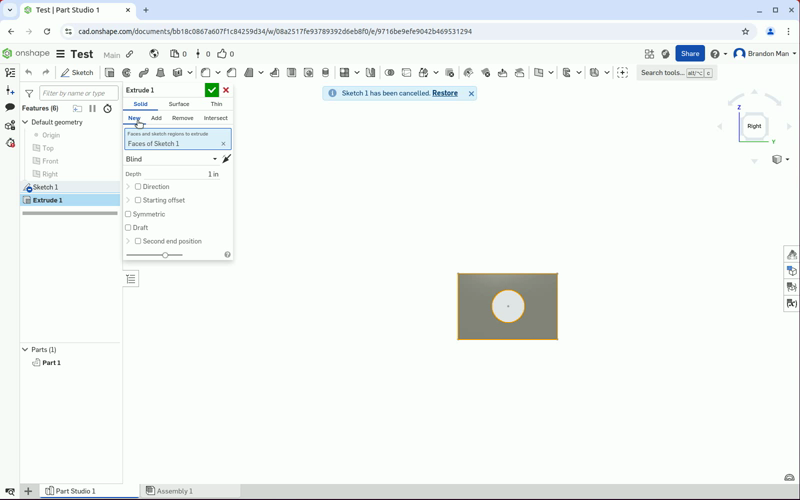
click(137, 120)
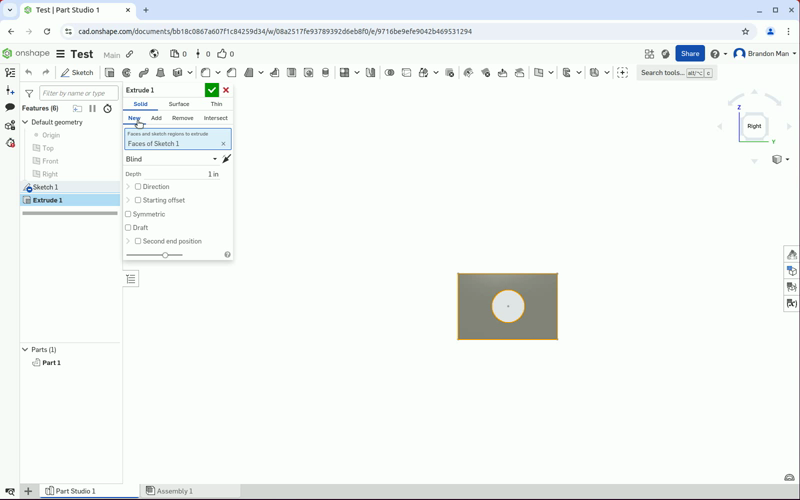
key(tab, 4)
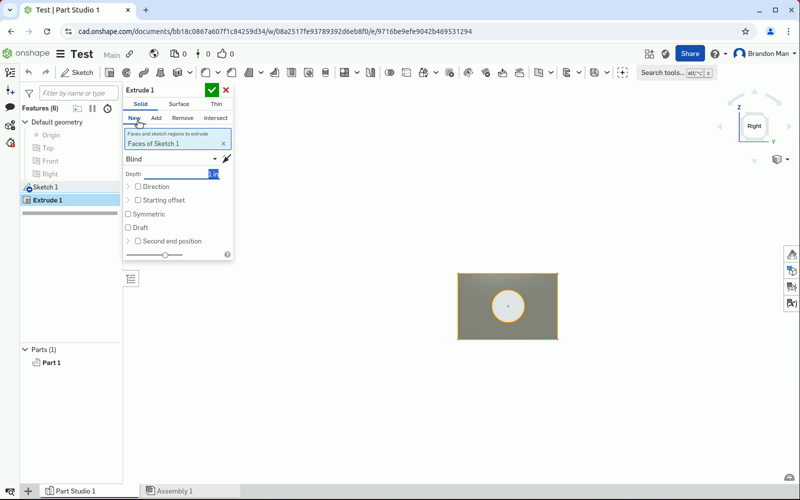
text(3.37)
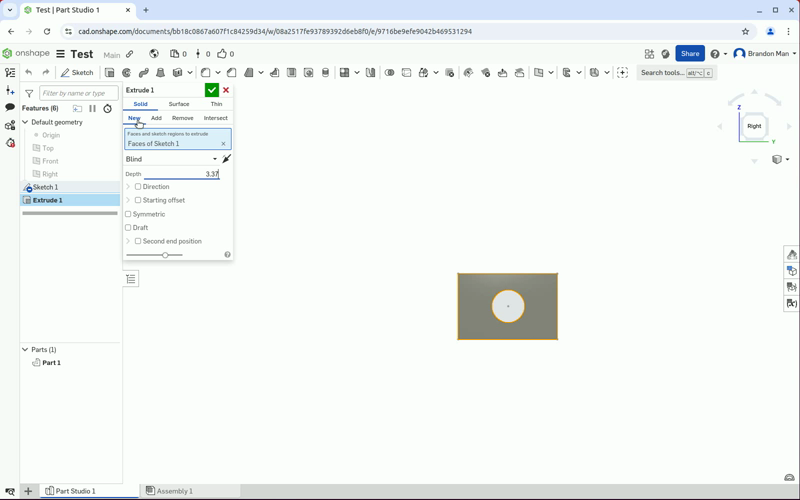
key(enter)
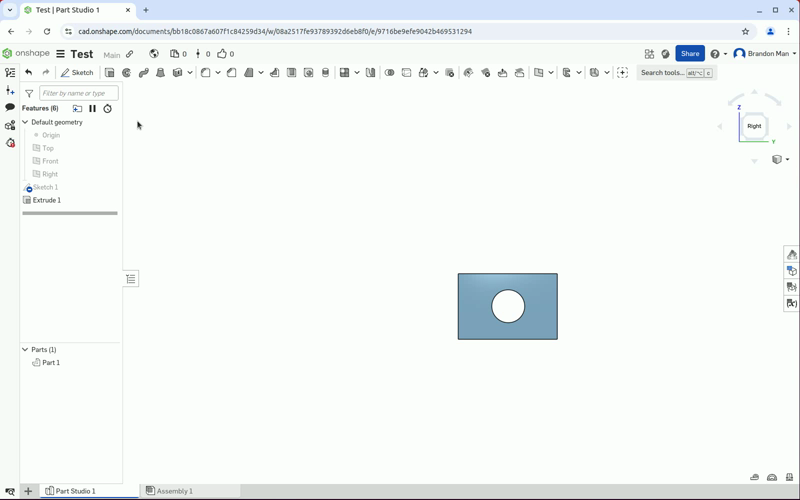
key(shift+h)
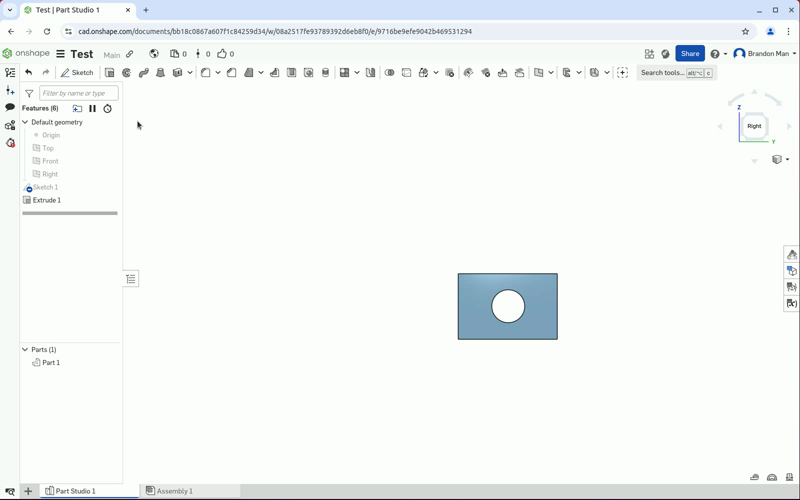
key(shift+h)
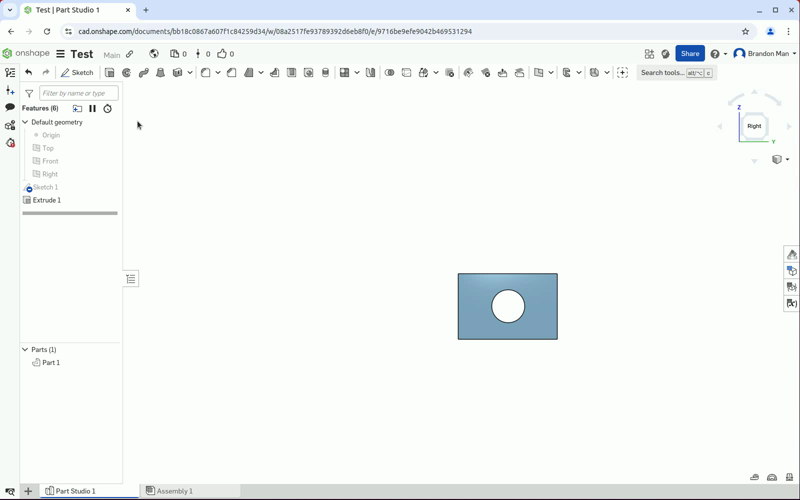
mouse_move(73, 189)
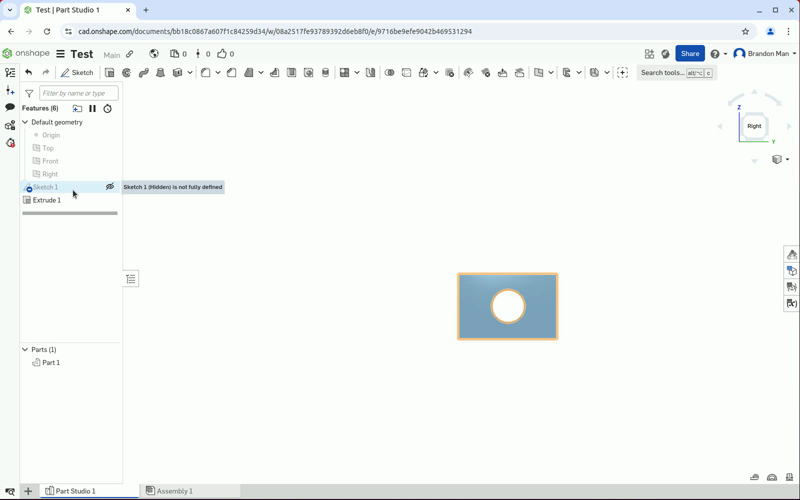
click(73, 189)
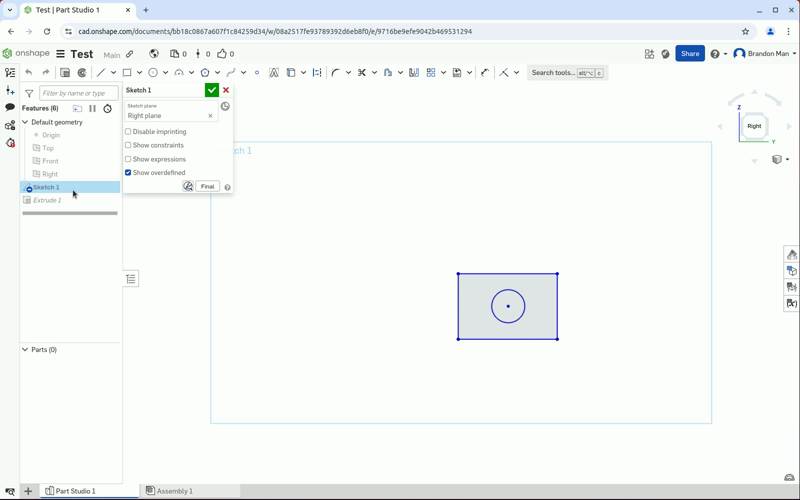
mouse_move(229, 92)
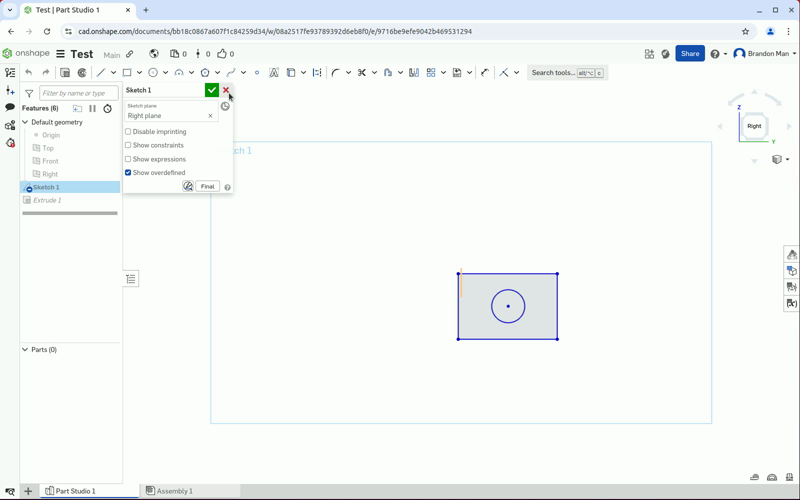
click(229, 92)
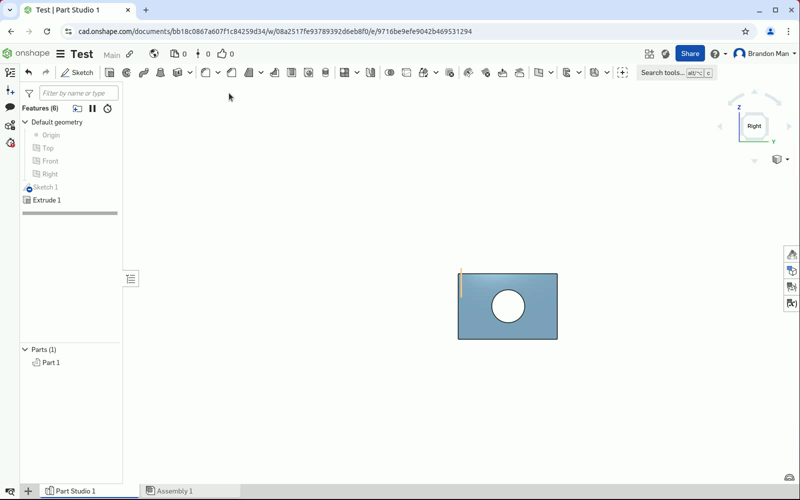
mouse_move(541, 75)
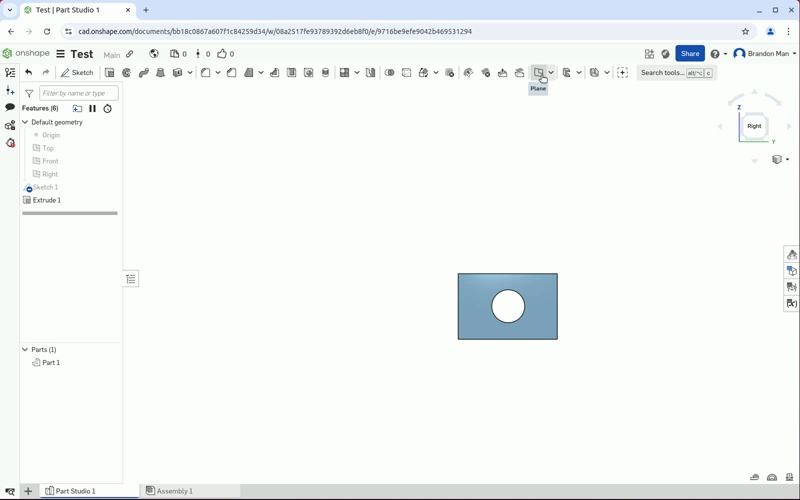
click(541, 75)
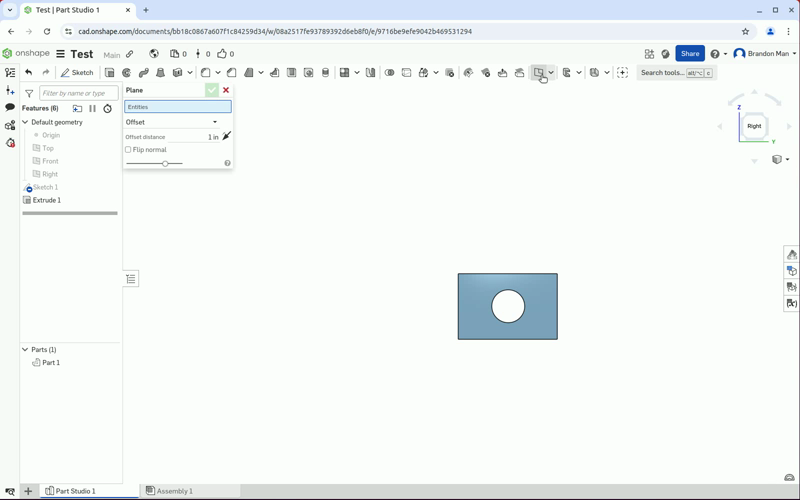
mouse_move(73, 176)
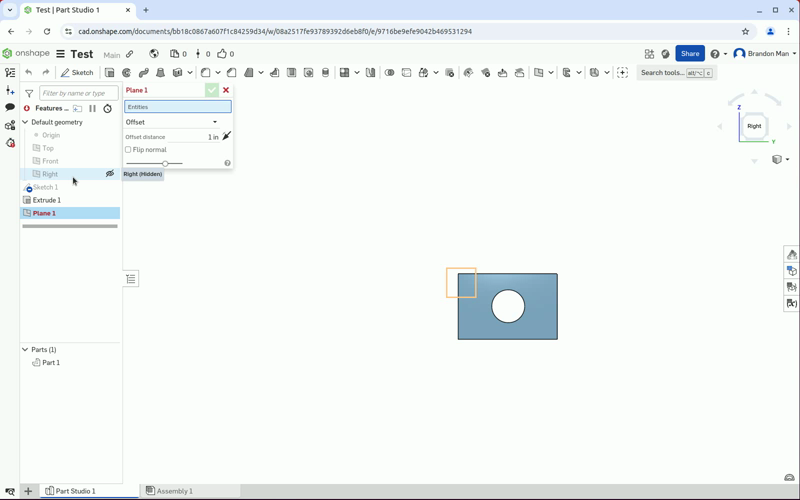
click(73, 176)
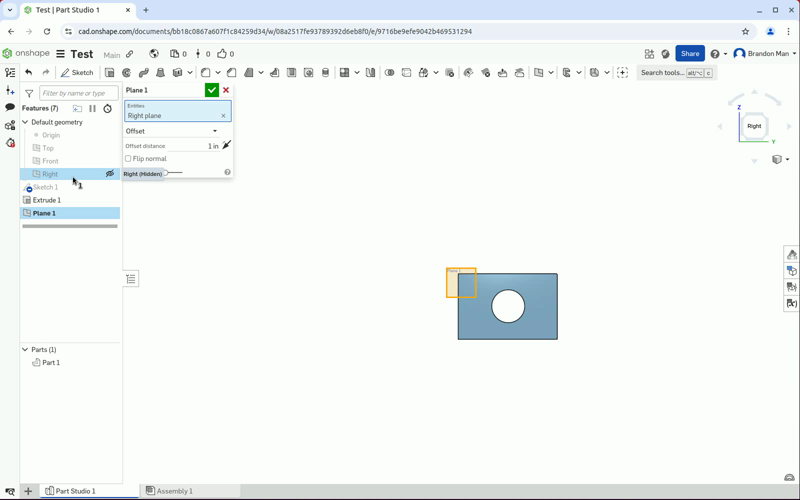
key(tab, 2)
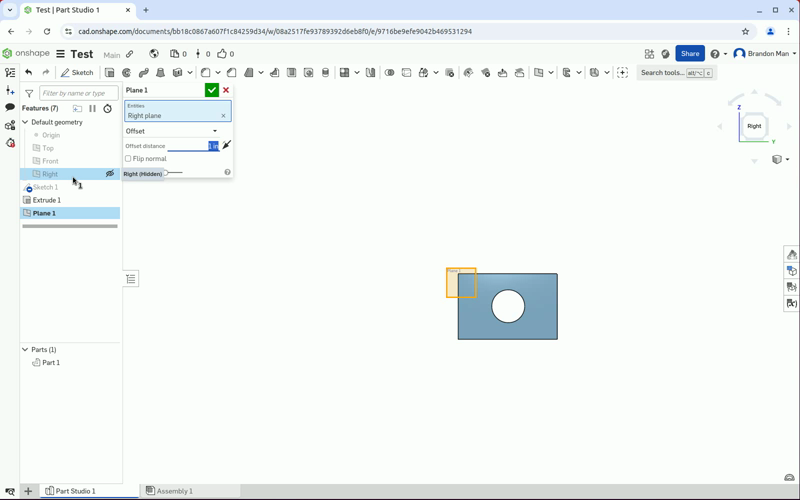
text(3.358)
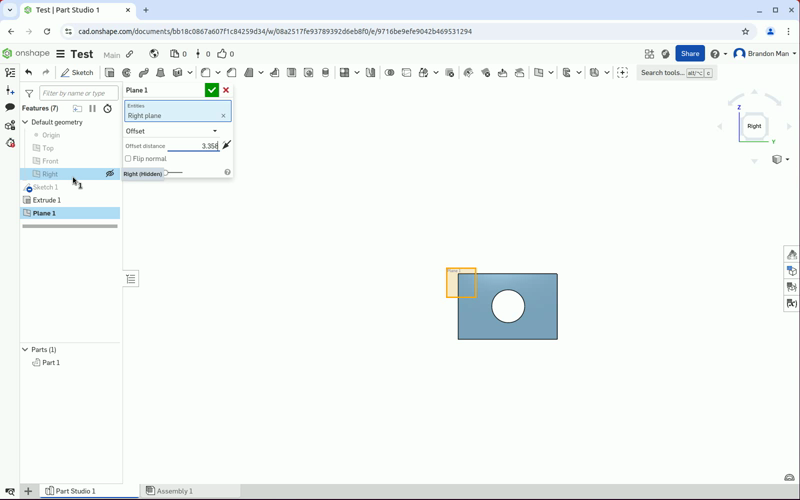
key(enter, 2)
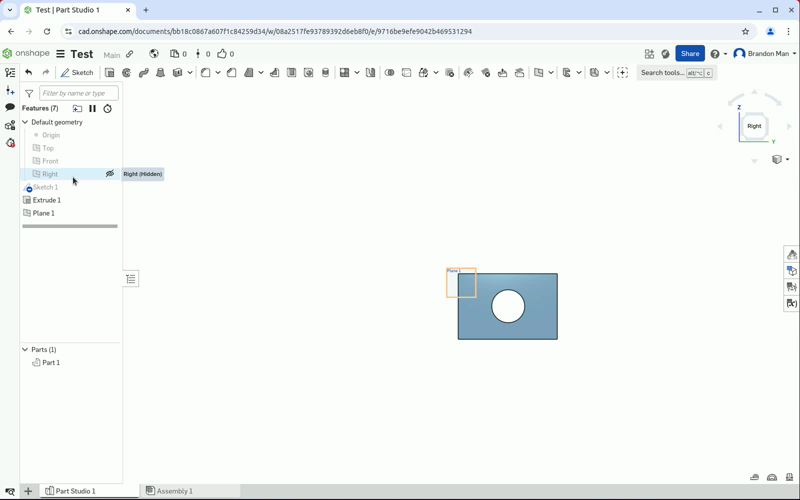
key(shift+s)
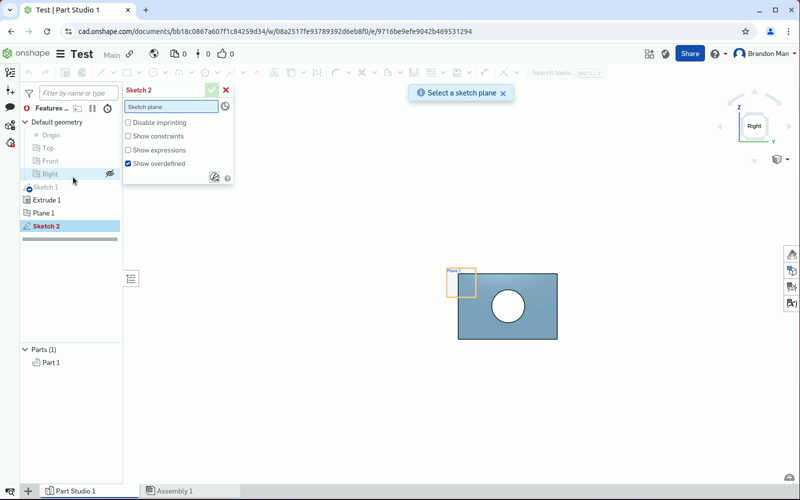
mouse_move(73, 215)
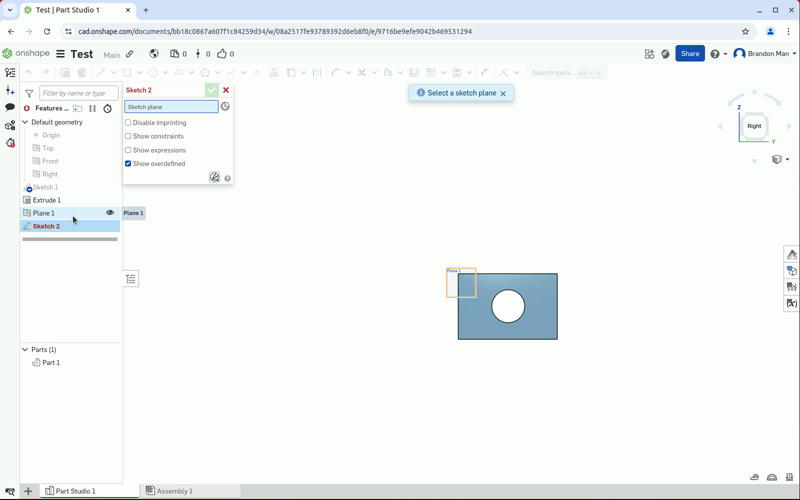
click(73, 215)
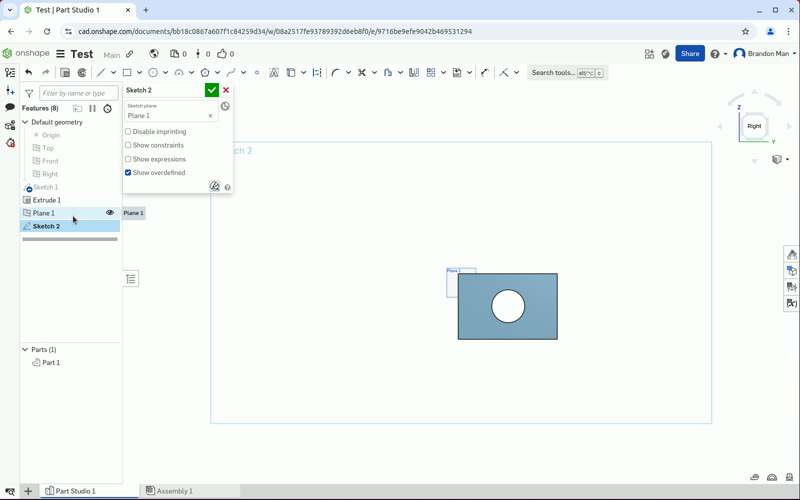
mouse_move(73, 352)
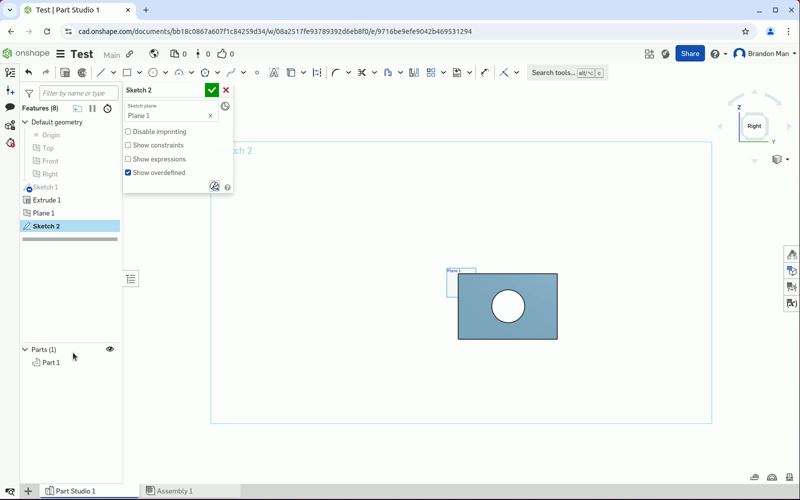
key(y)
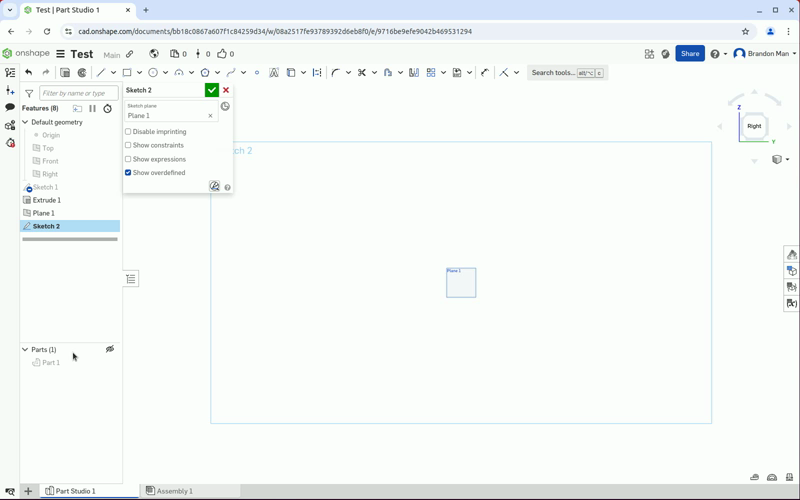
key(l)
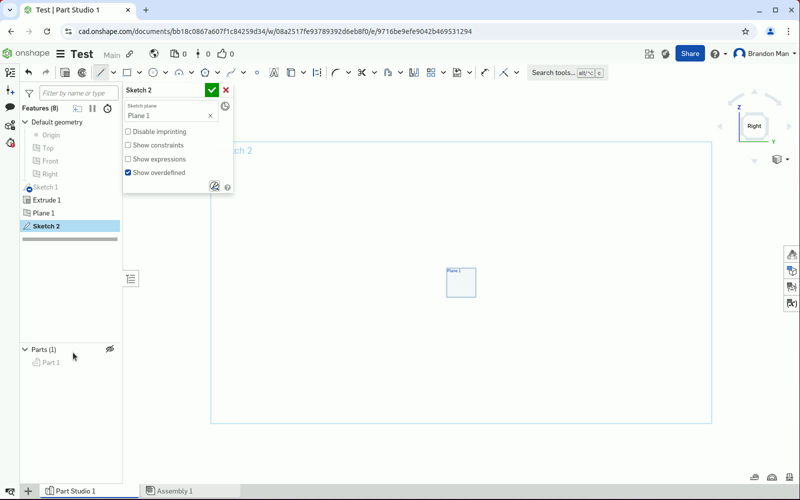
key_down(shift)
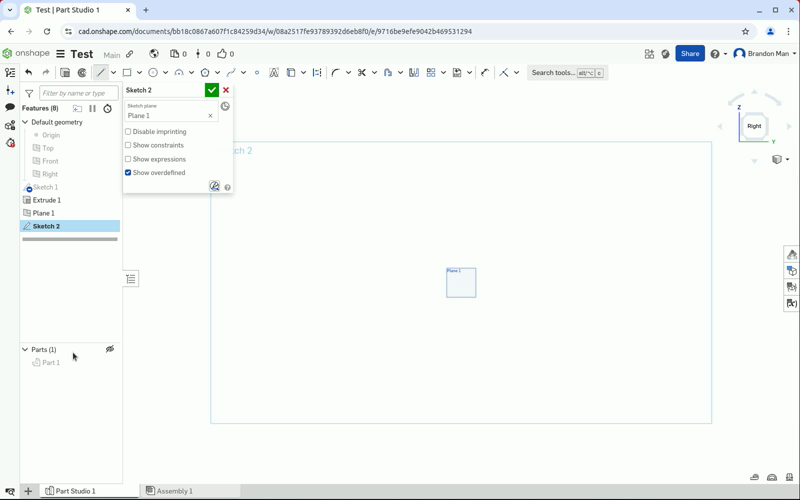
mouse_move(471, 339)
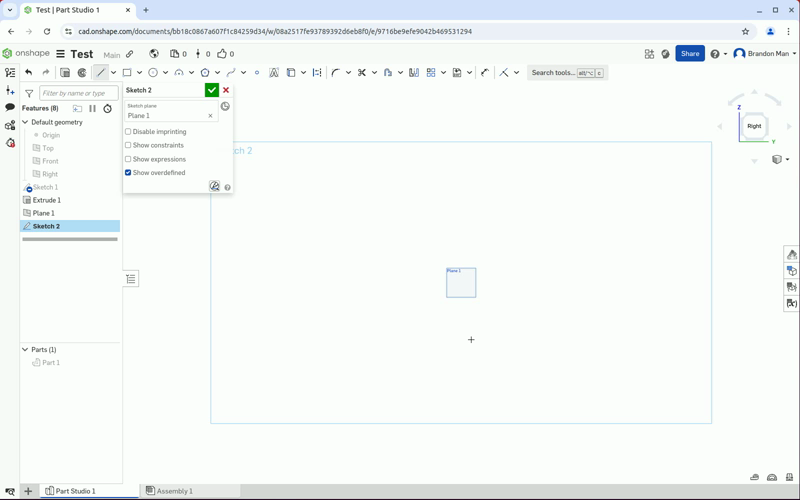
click(471, 339)
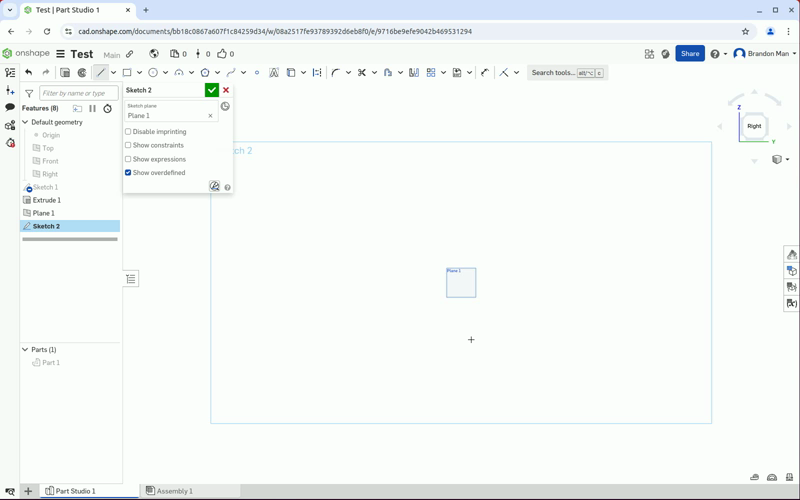
key_up(shift)
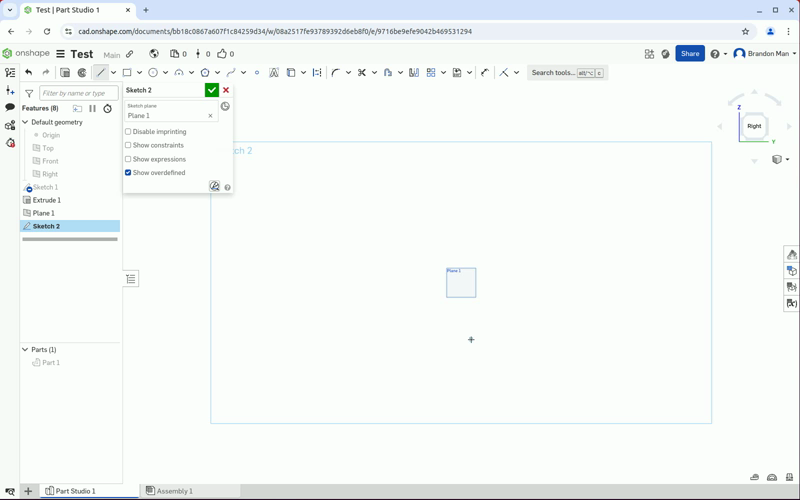
key_down(shift)
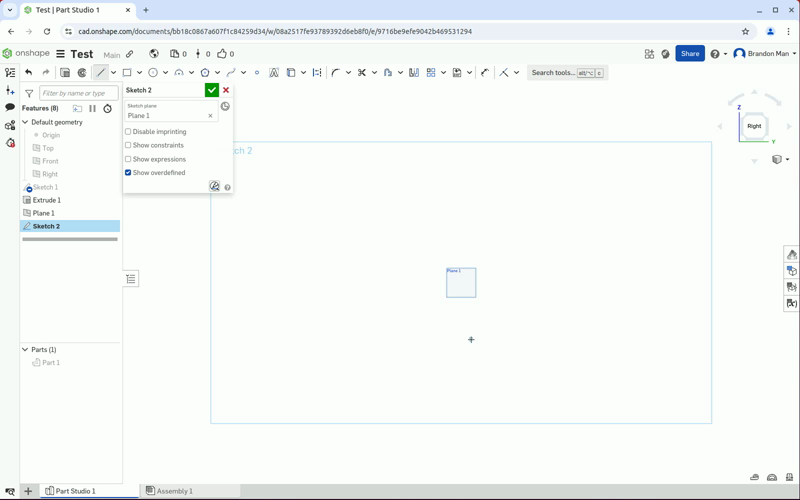
mouse_move(501, 339)
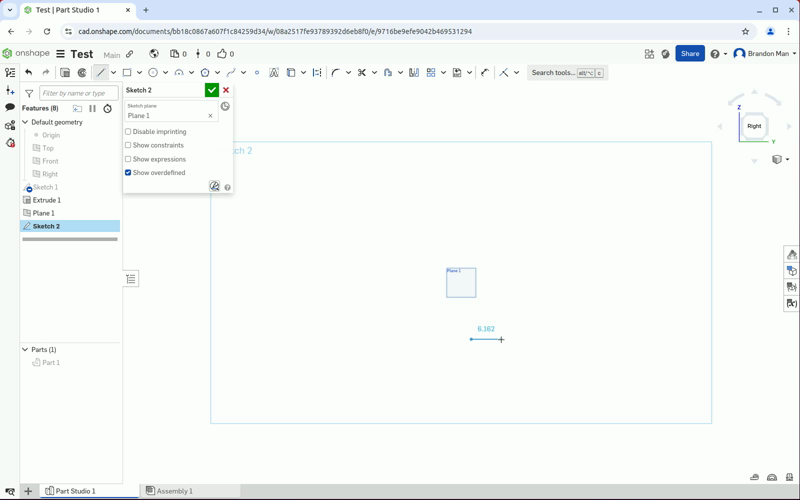
mouse_move(472, 339)
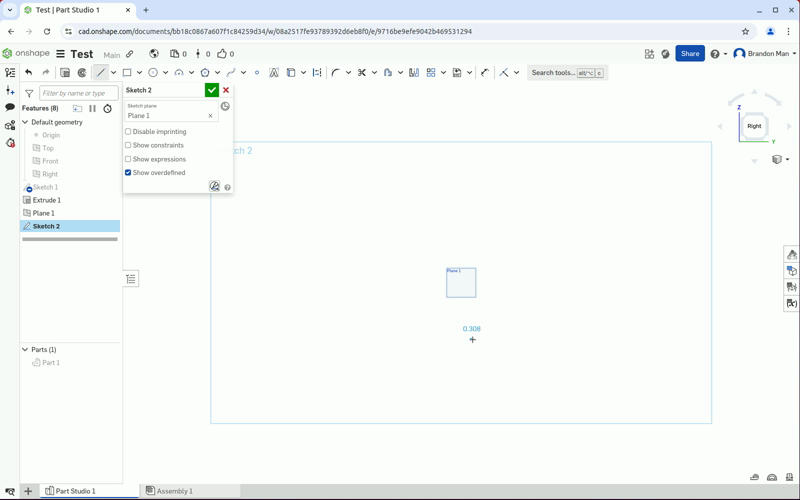
scroll(6)
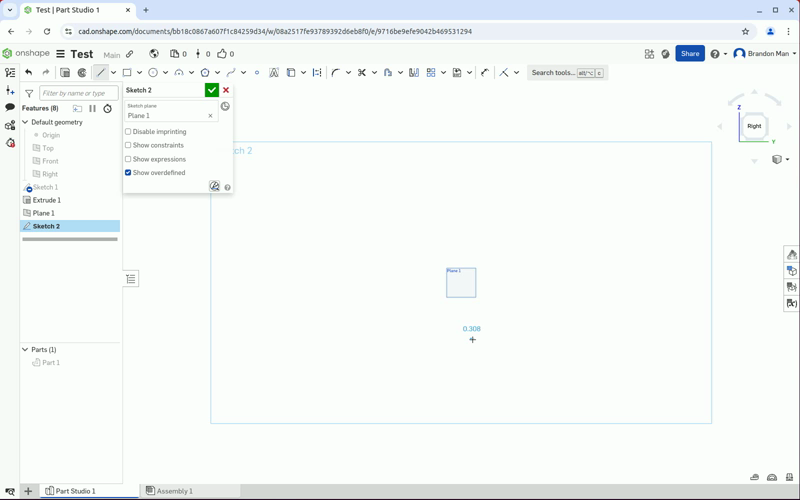
scroll(6)
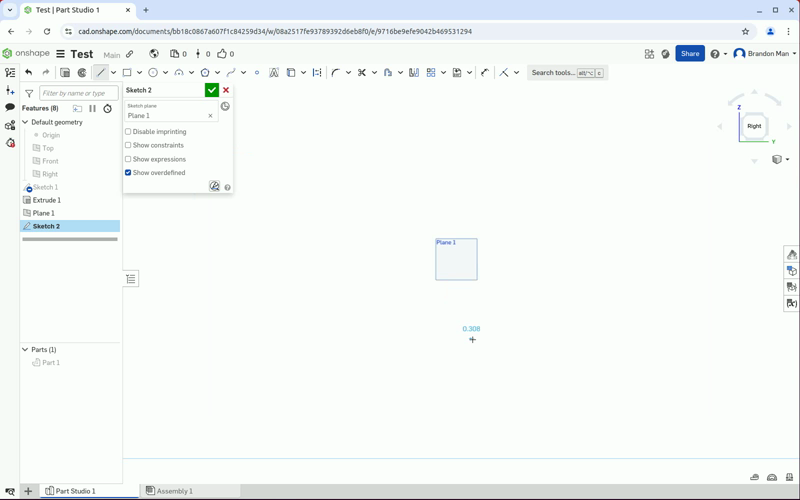
scroll(6)
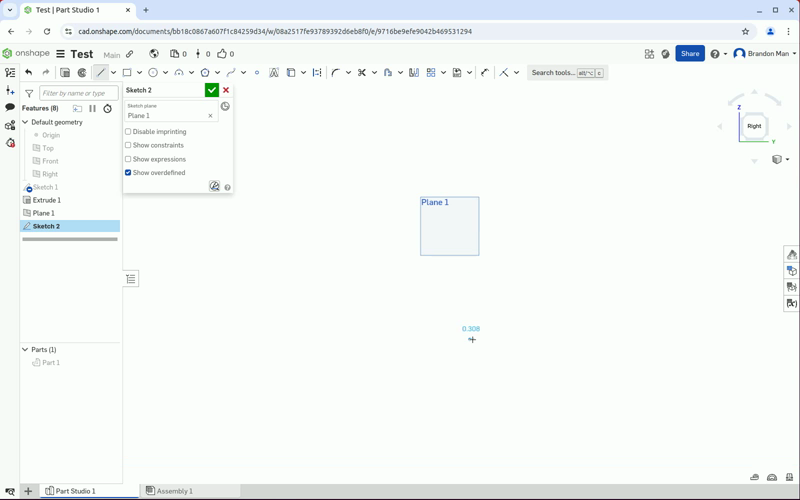
scroll(6)
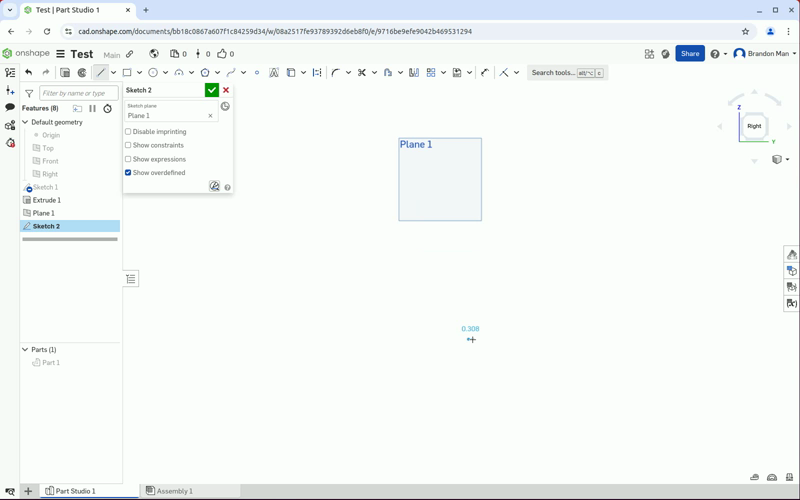
scroll(6)
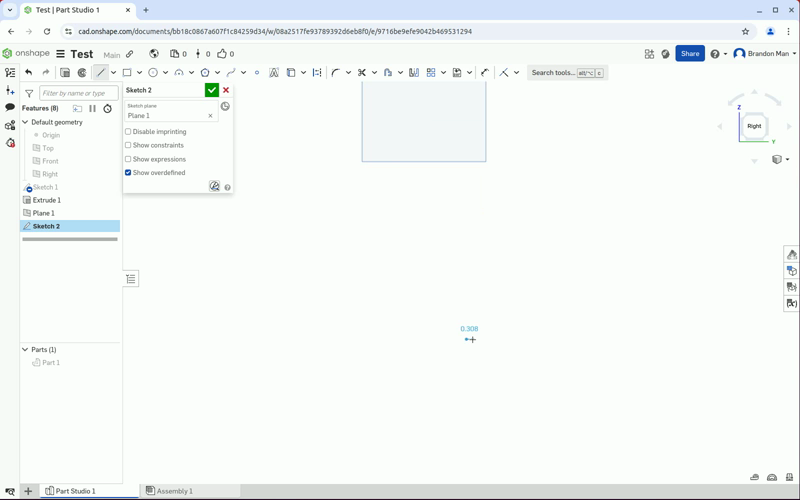
scroll(6)
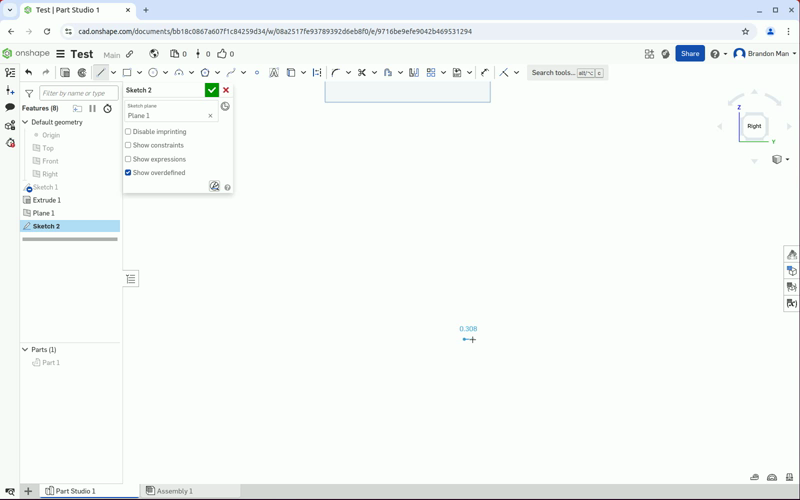
scroll(6)
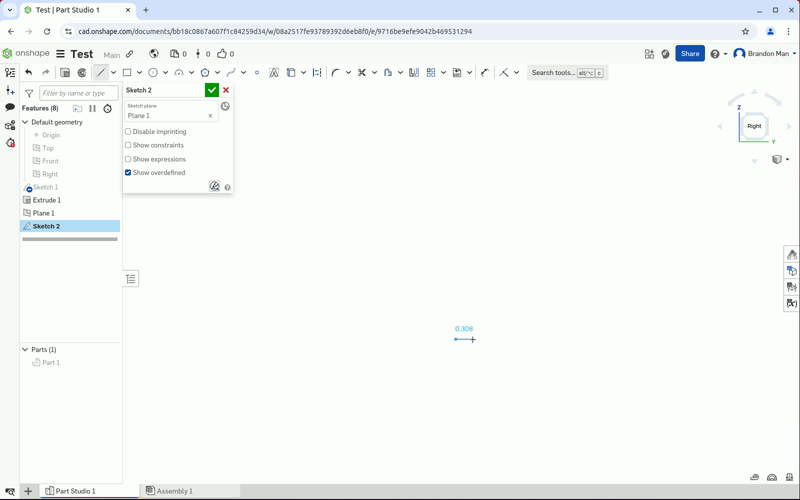
click(472, 339)
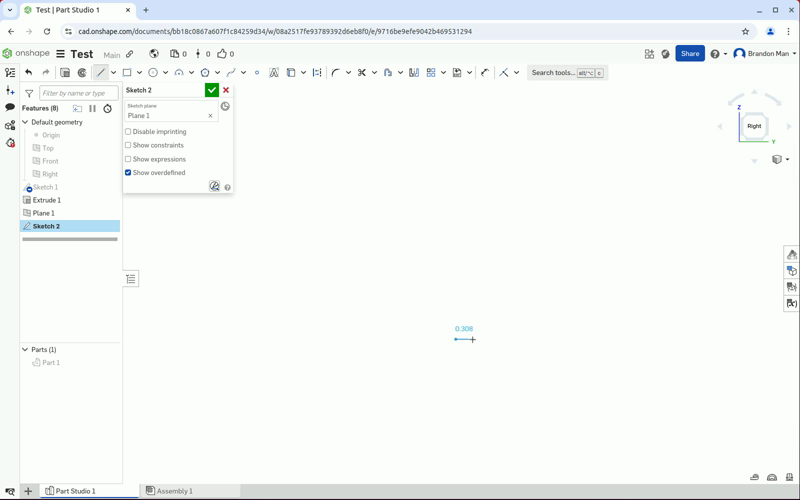
scroll(-6)
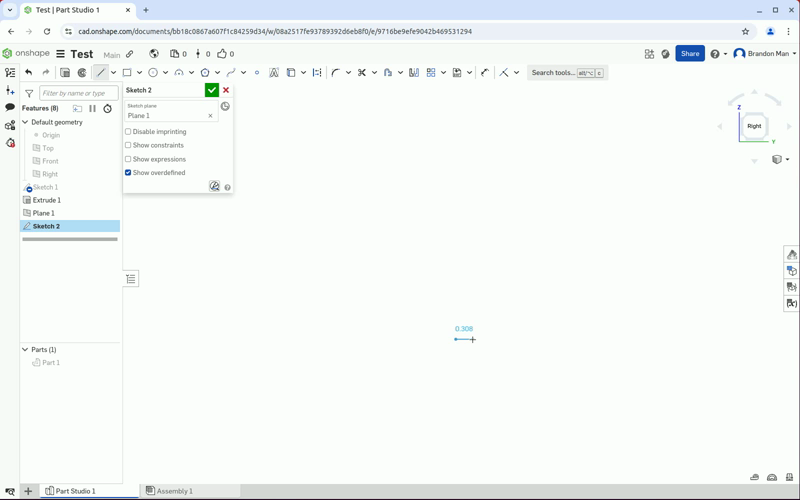
scroll(-6)
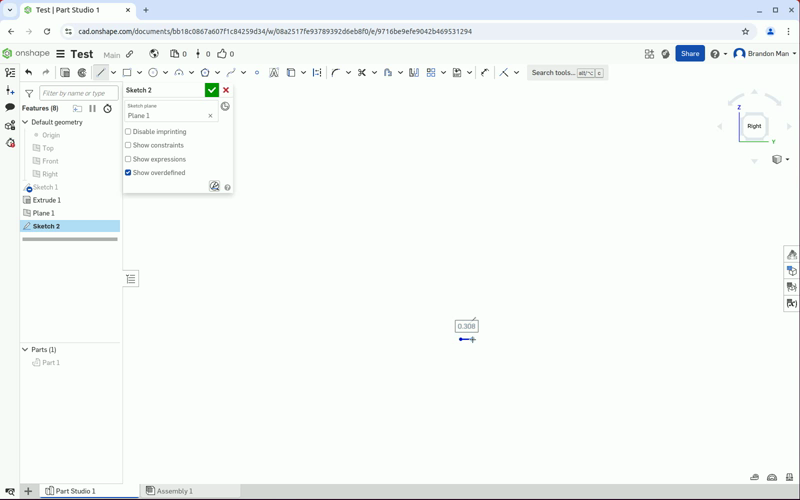
scroll(-6)
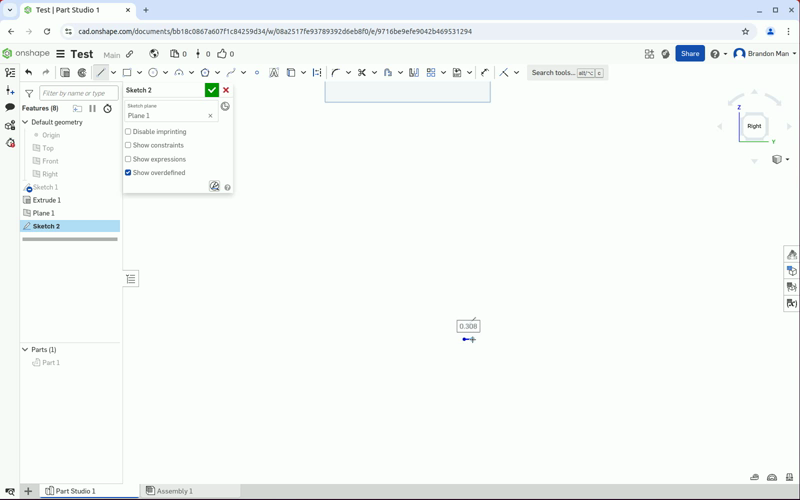
scroll(-6)
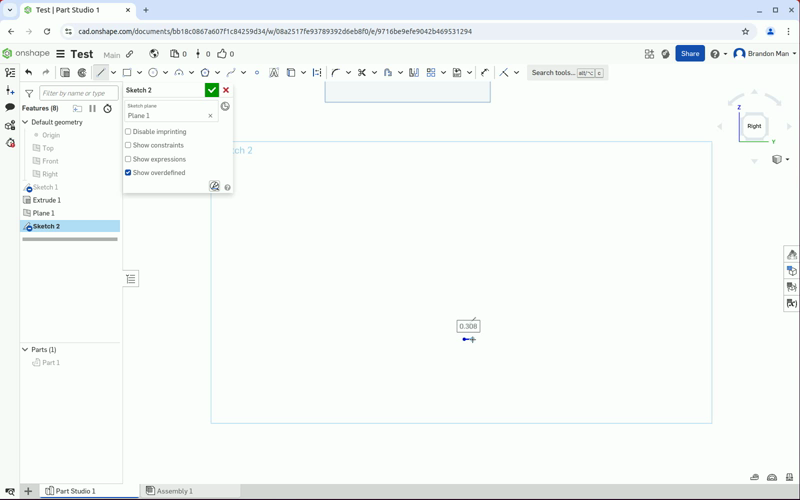
scroll(-6)
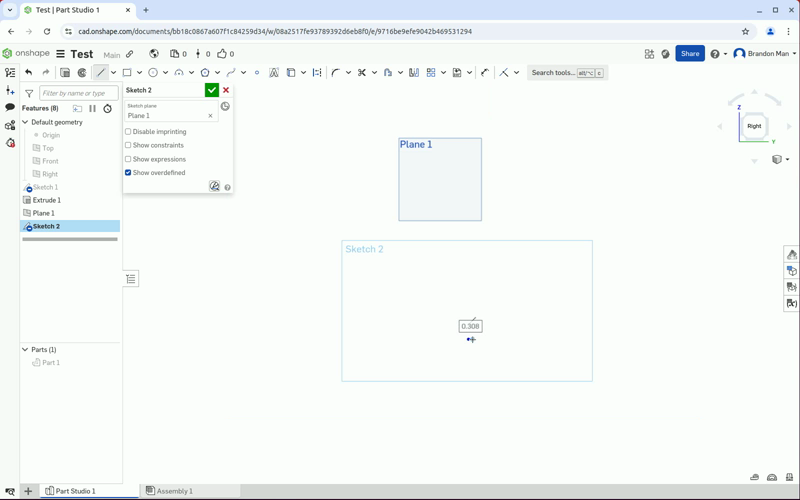
scroll(-6)
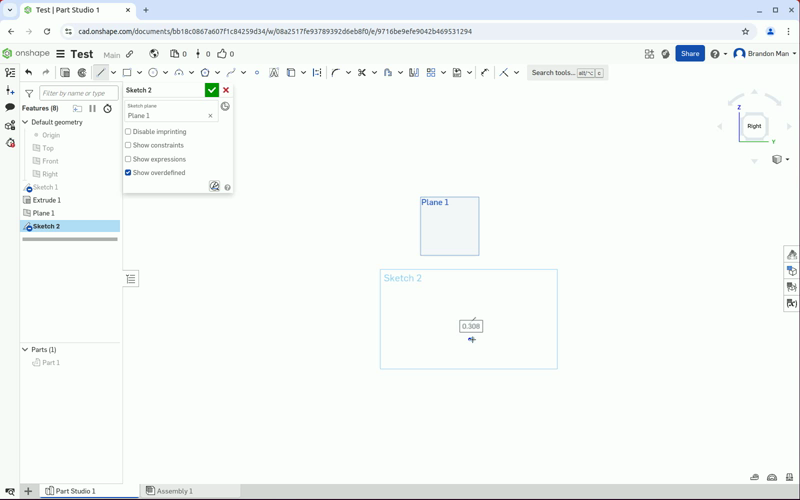
scroll(-6)
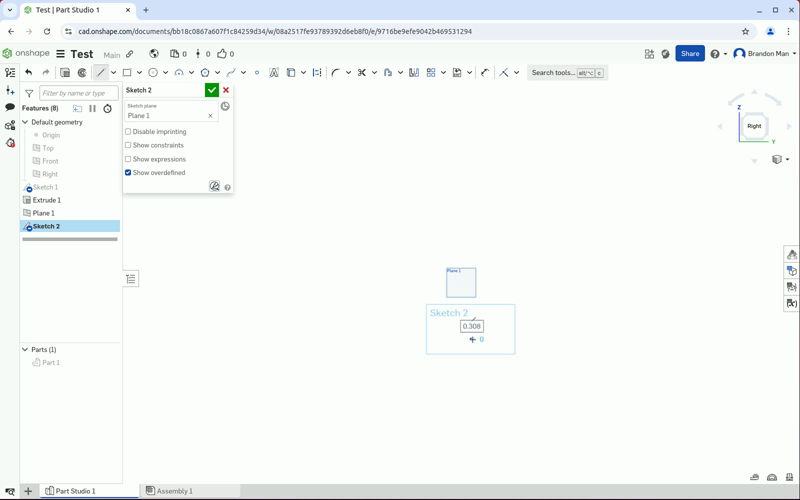
key_up(shift)
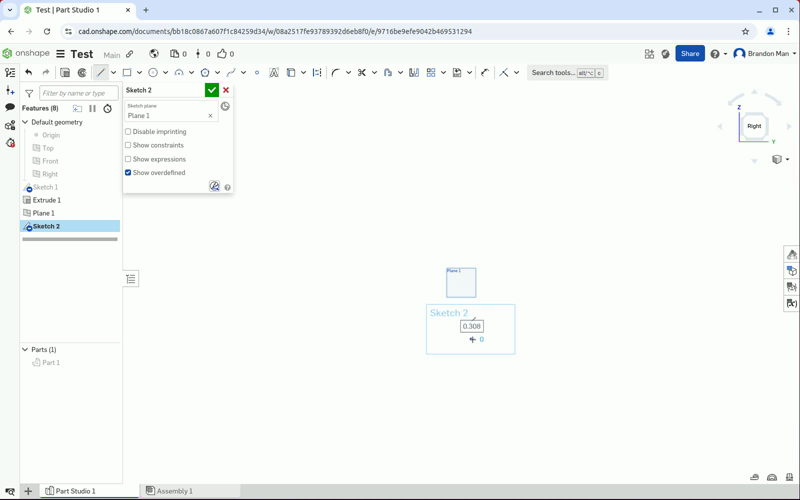
key_down(shift)
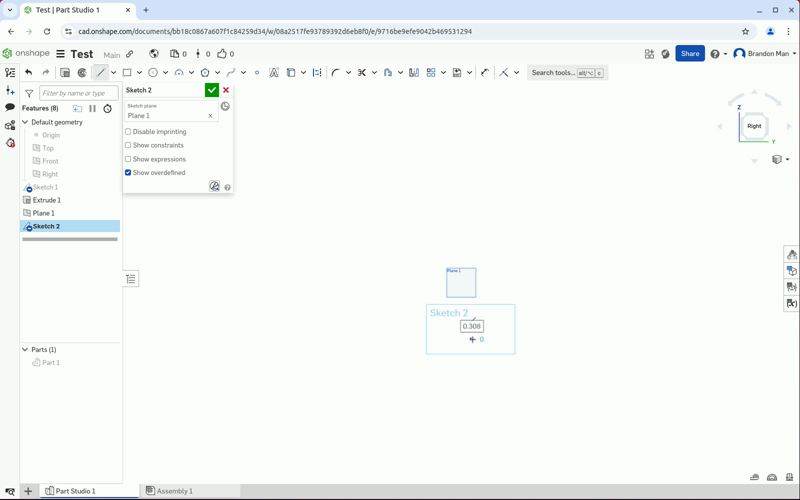
mouse_move(472, 273)
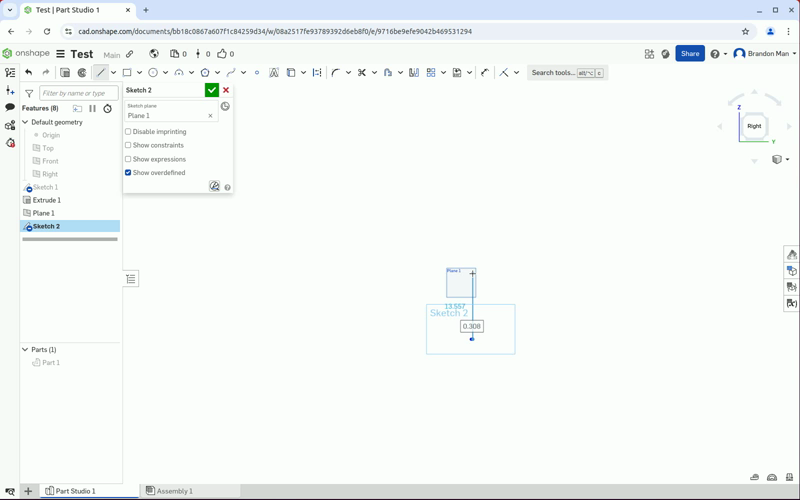
click(472, 273)
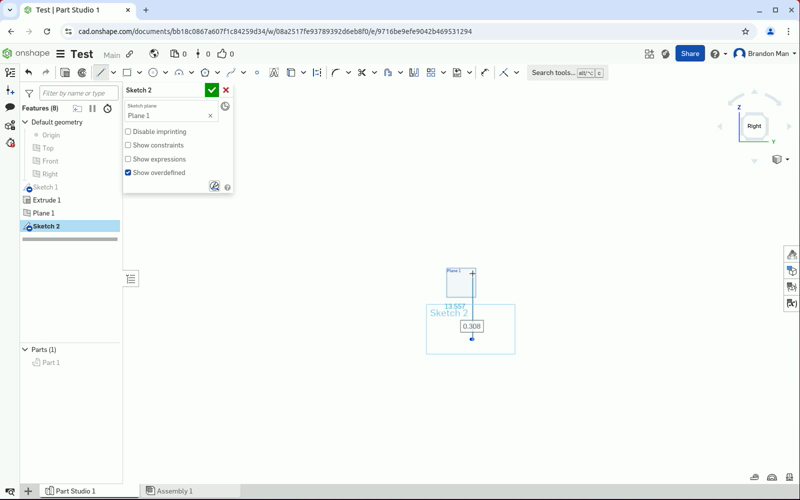
key_up(shift)
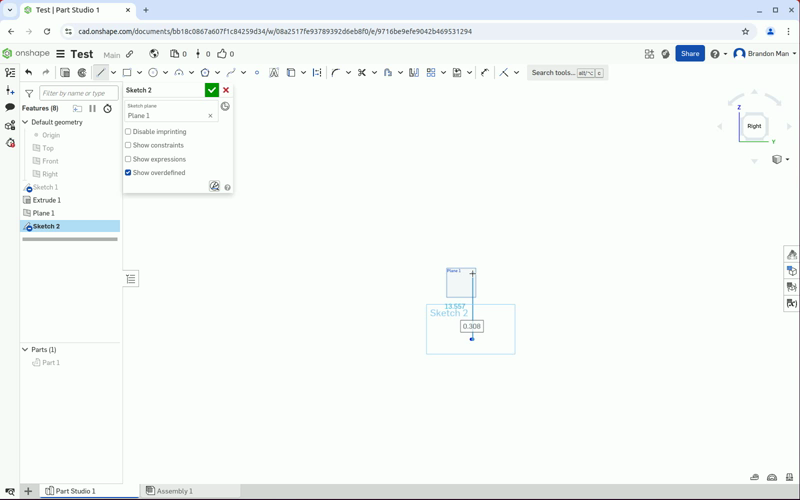
key_down(shift)
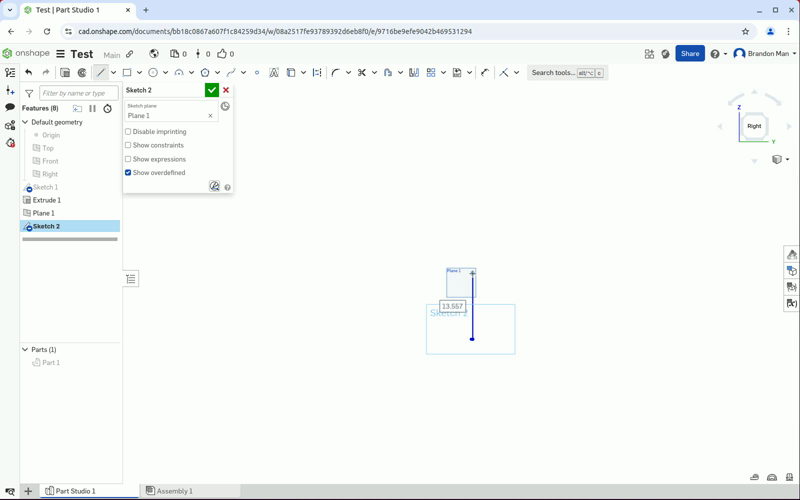
mouse_move(502, 273)
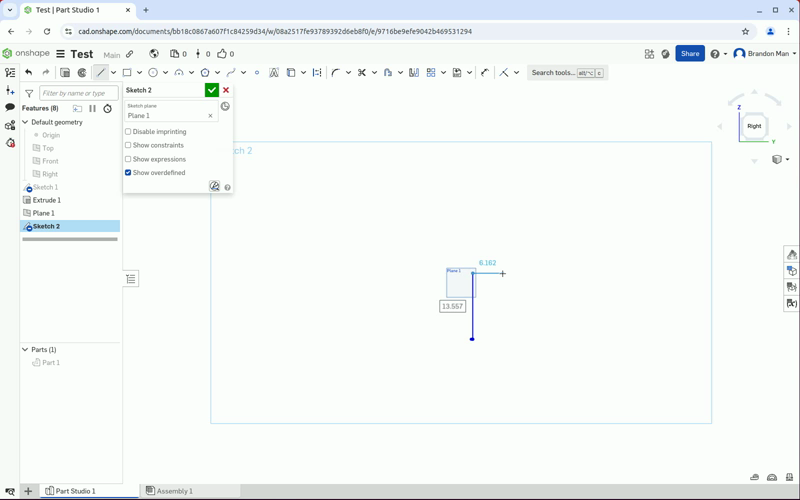
mouse_move(471, 273)
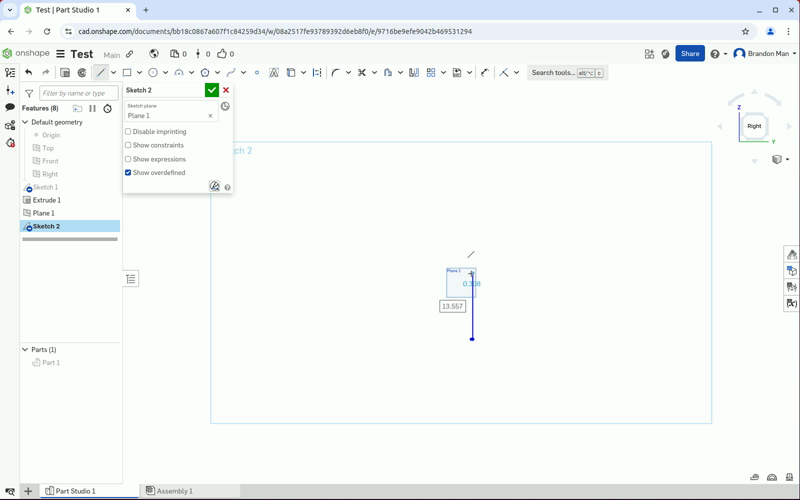
scroll(6)
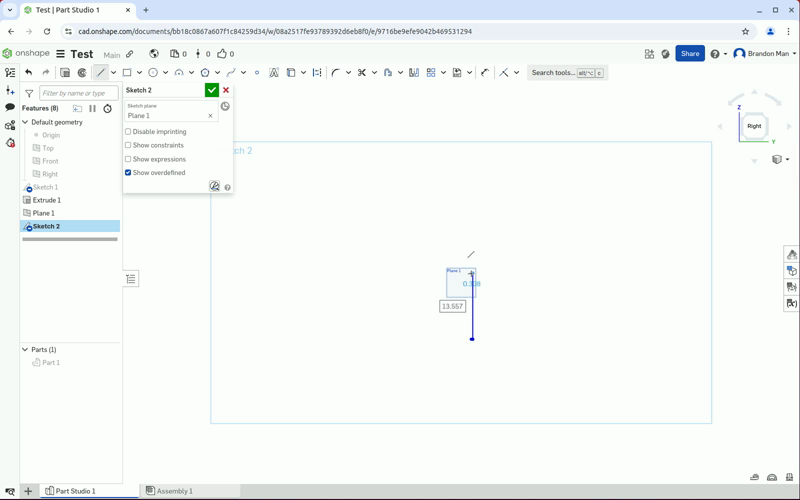
scroll(6)
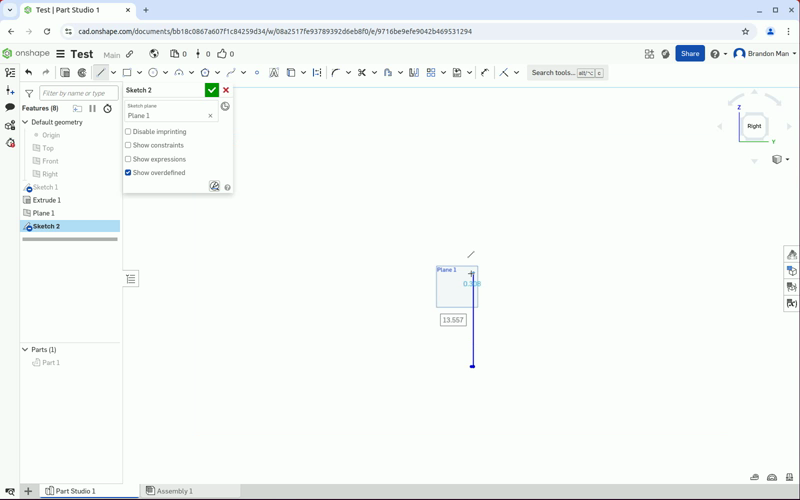
scroll(6)
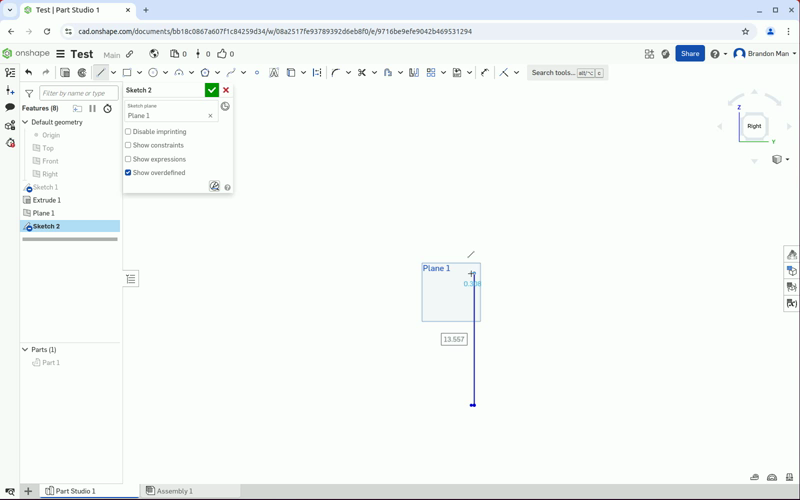
scroll(6)
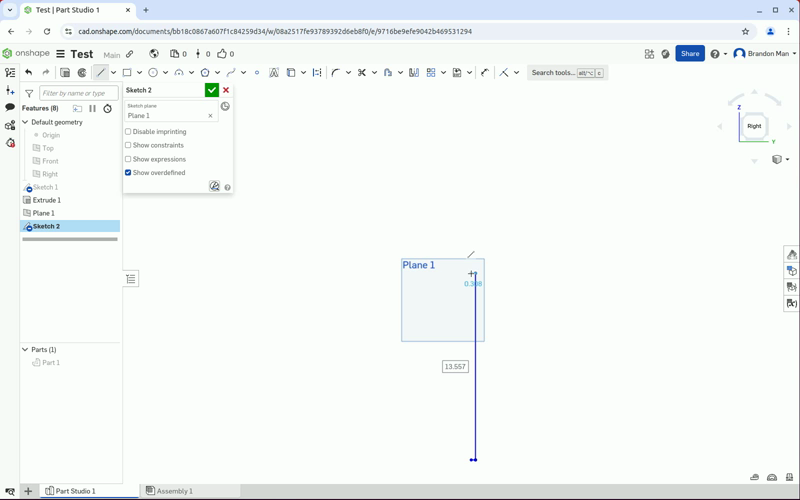
scroll(6)
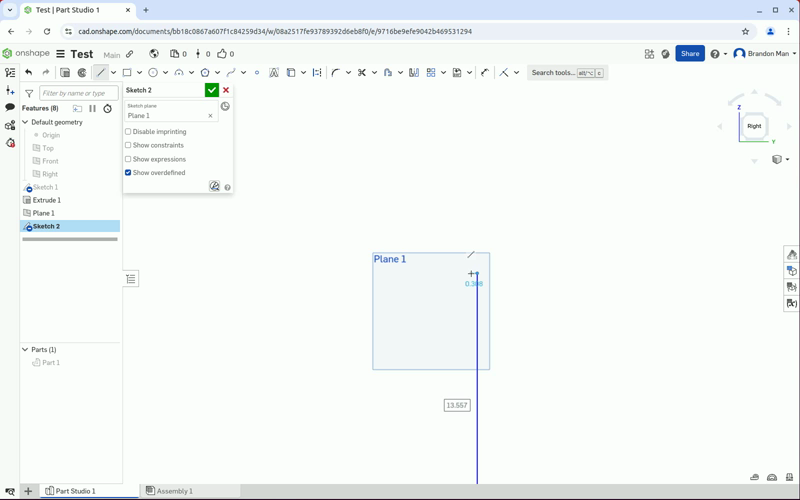
scroll(6)
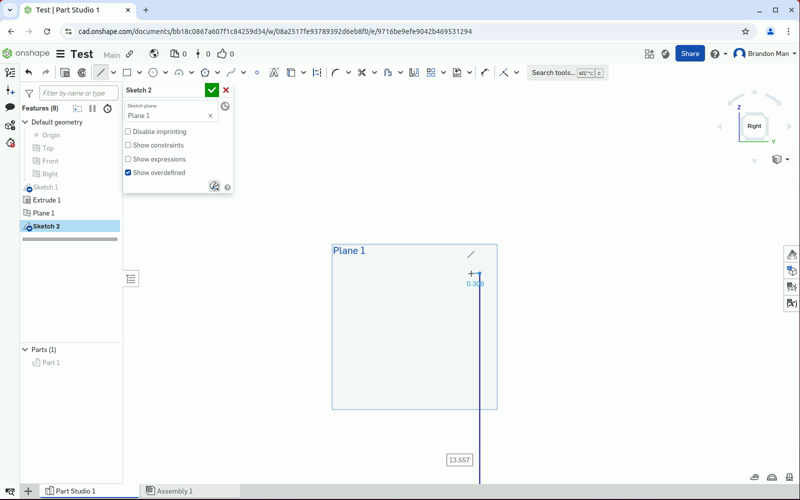
scroll(6)
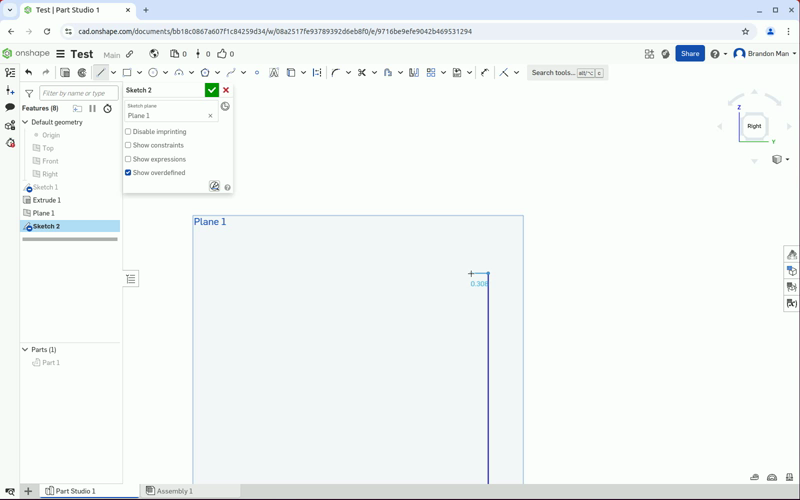
click(471, 273)
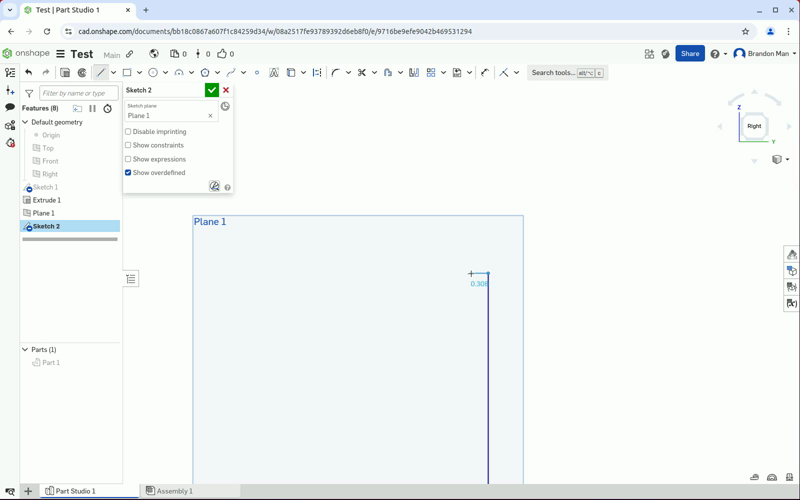
scroll(-6)
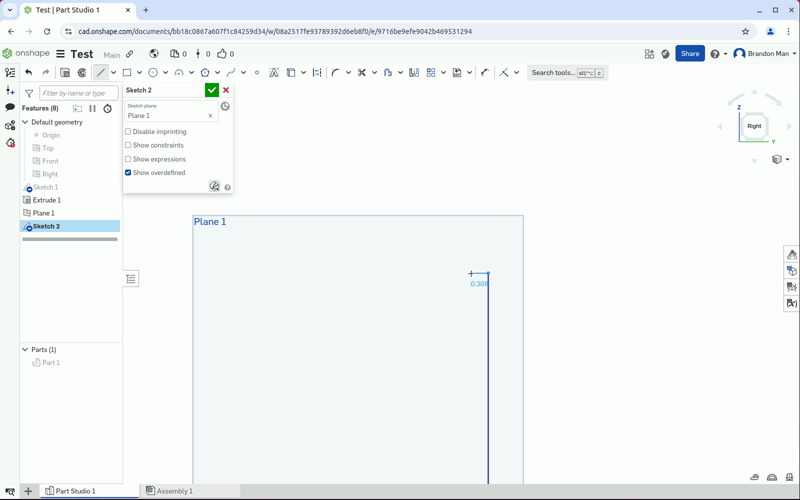
scroll(-6)
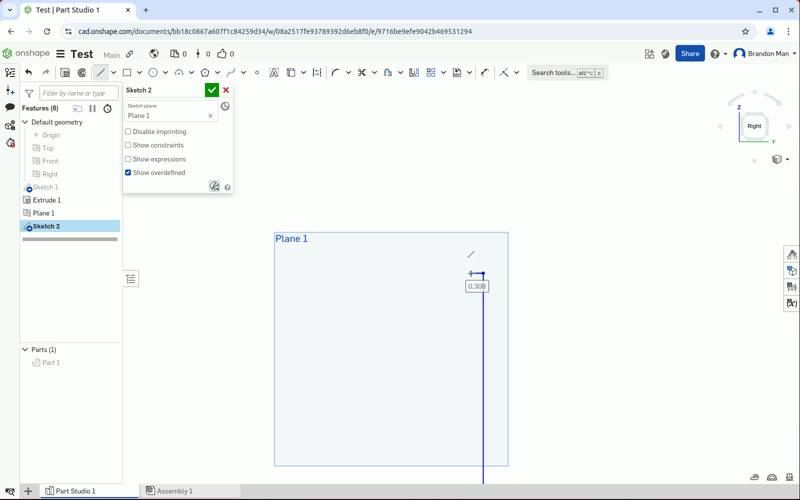
scroll(-6)
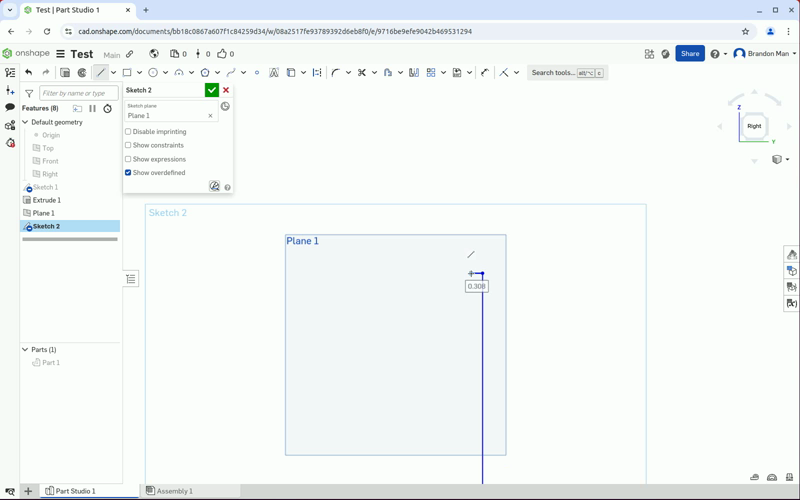
scroll(-6)
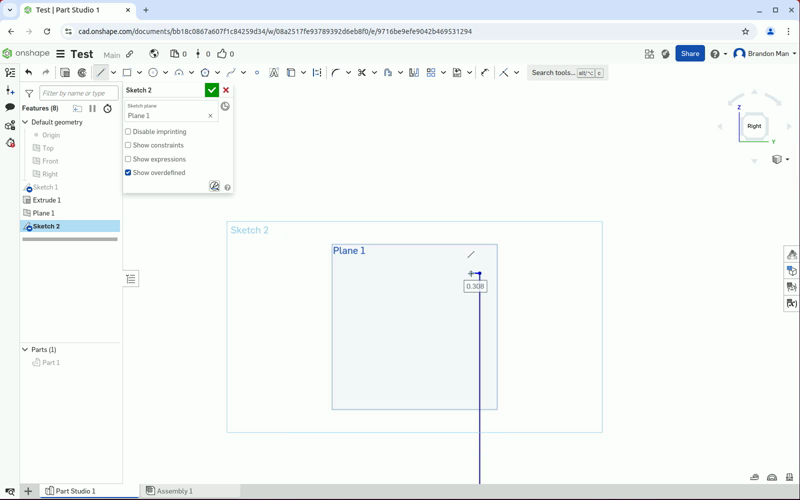
scroll(-6)
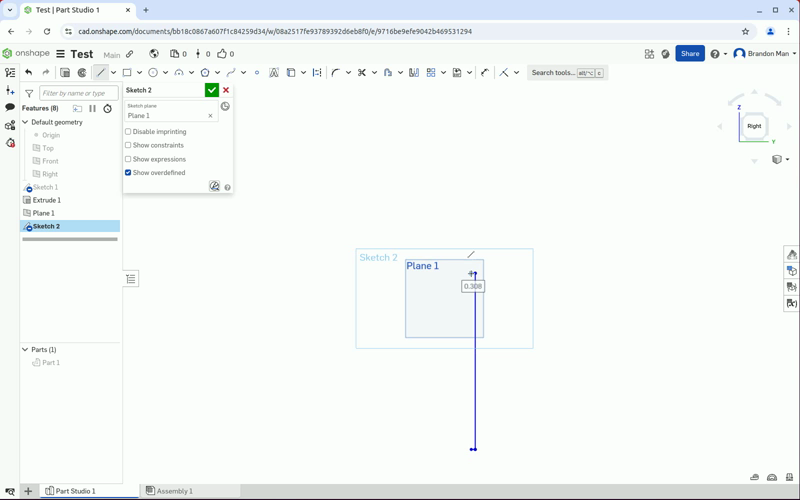
scroll(-6)
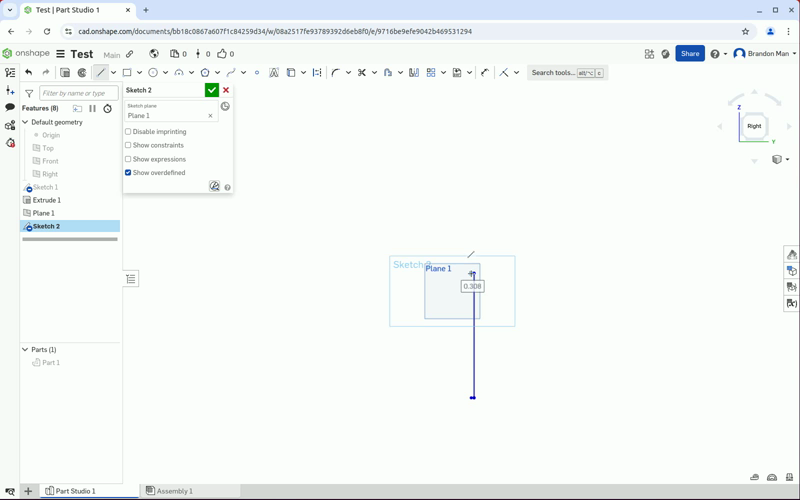
scroll(-6)
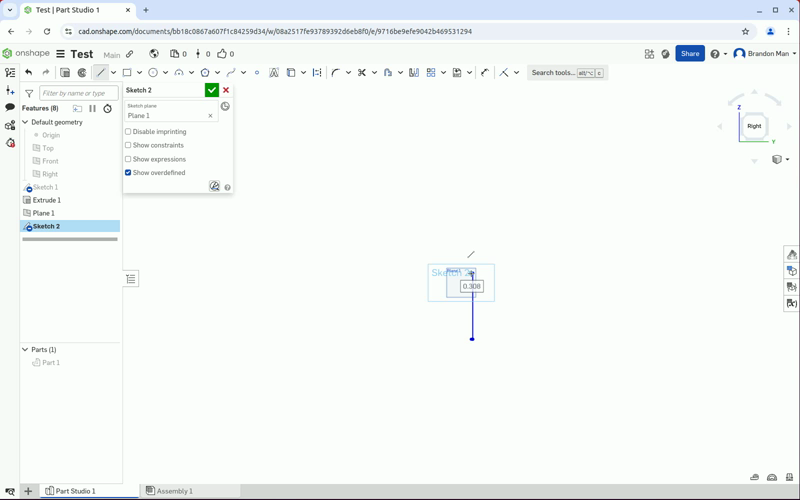
key_up(shift)
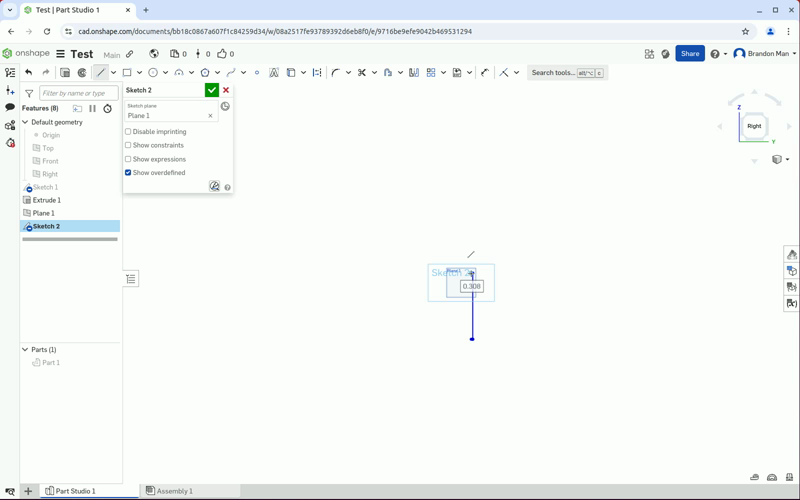
key_down(shift)
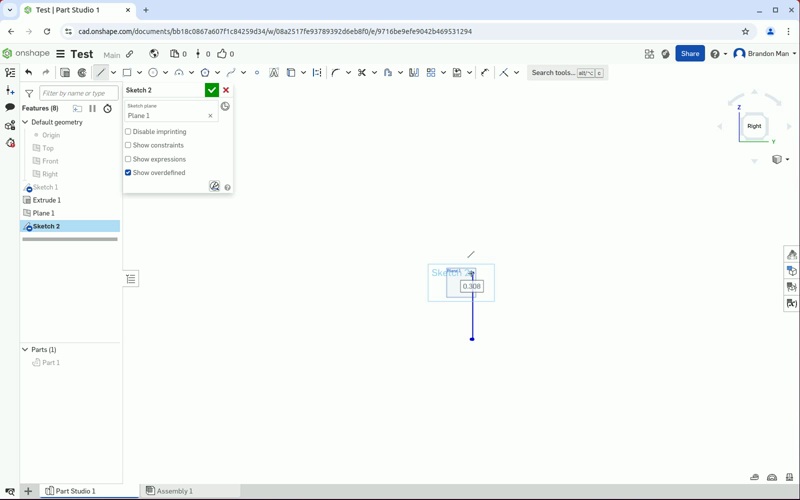
mouse_move(471, 339)
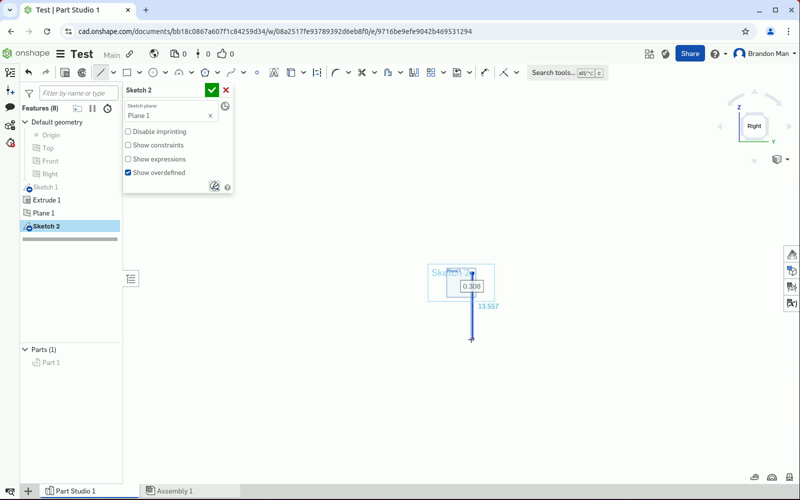
scroll(6)
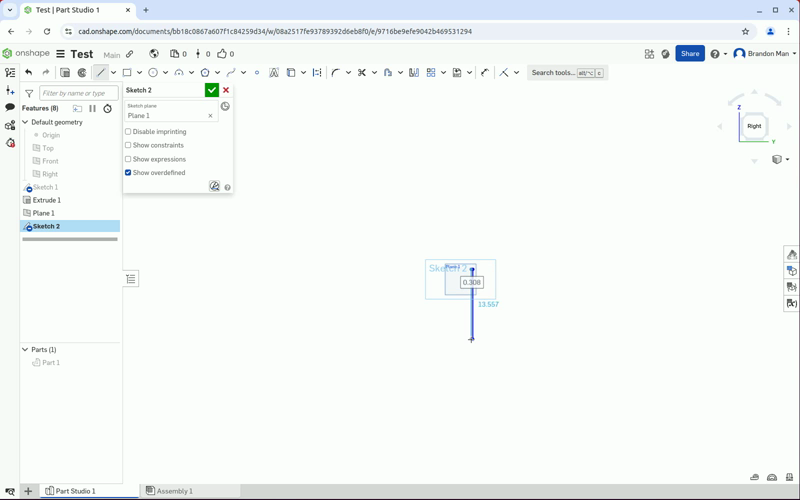
scroll(6)
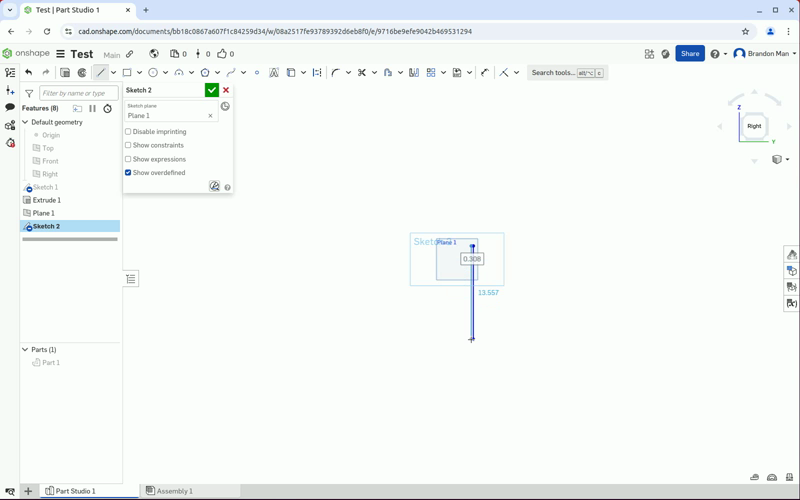
scroll(6)
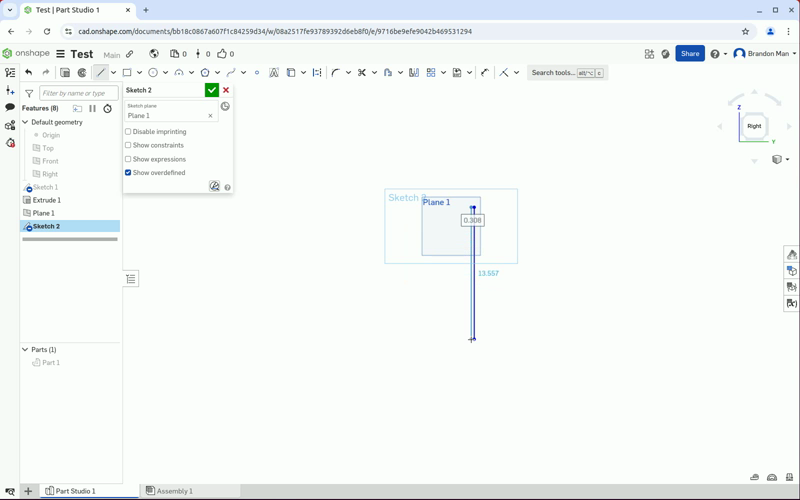
scroll(6)
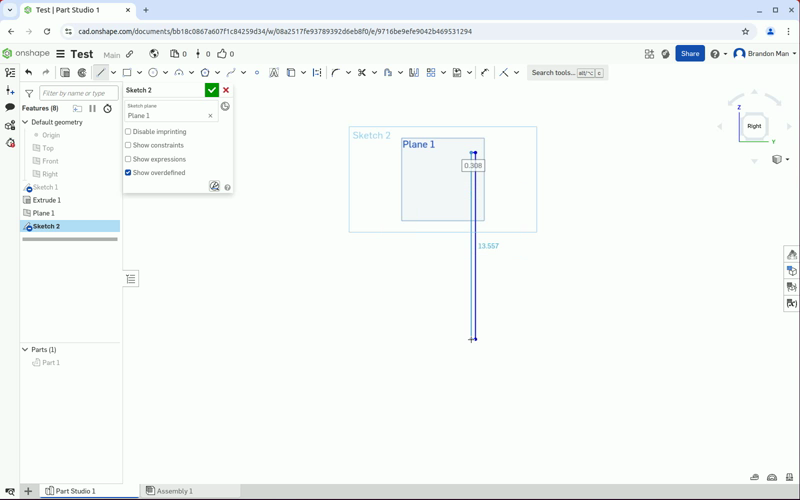
scroll(6)
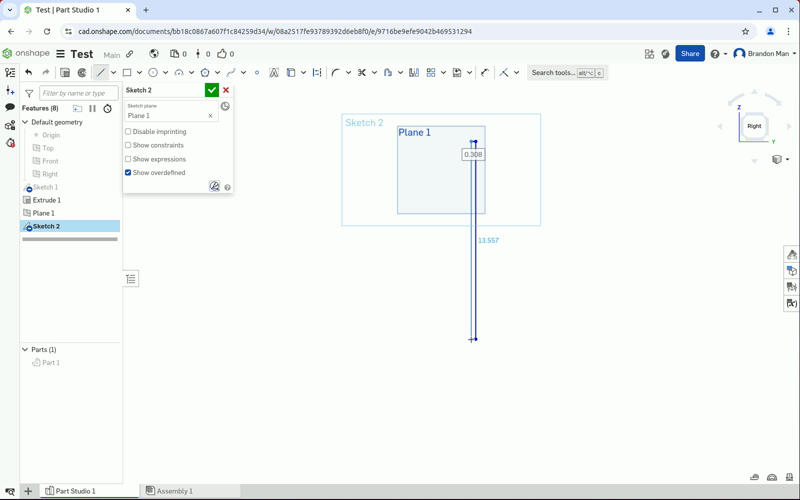
scroll(6)
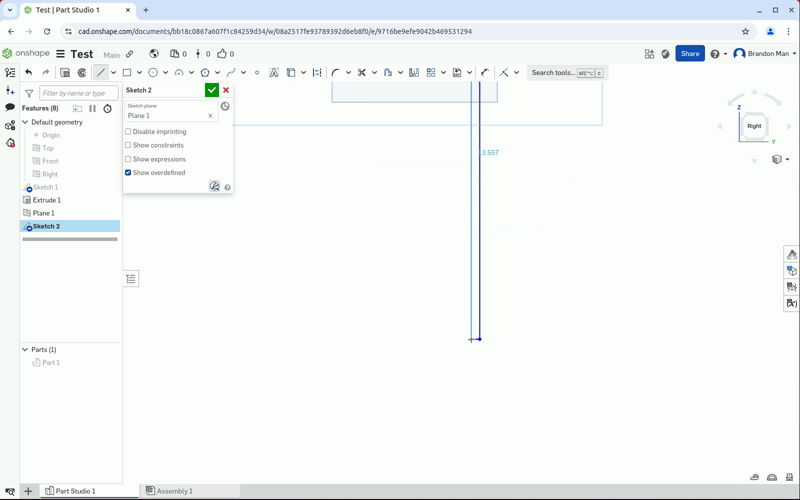
scroll(6)
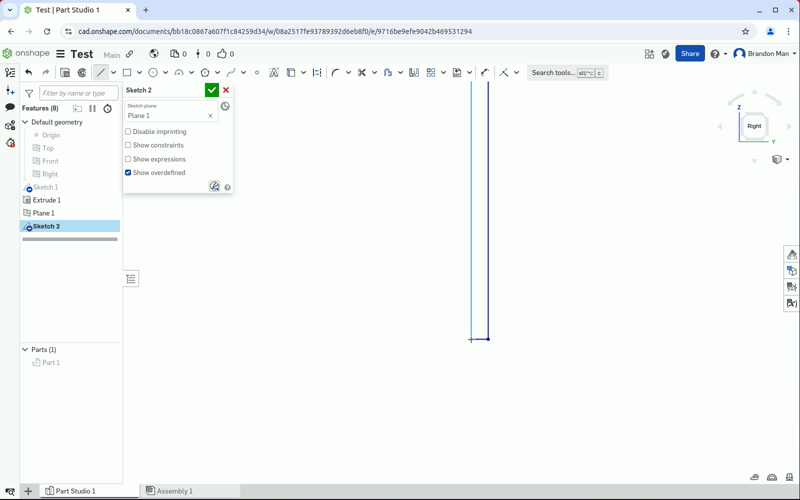
key_up(shift)
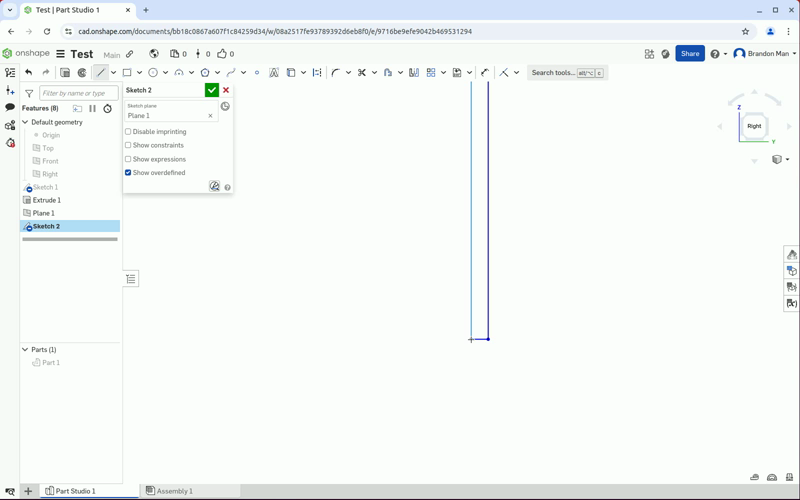
click(471, 339)
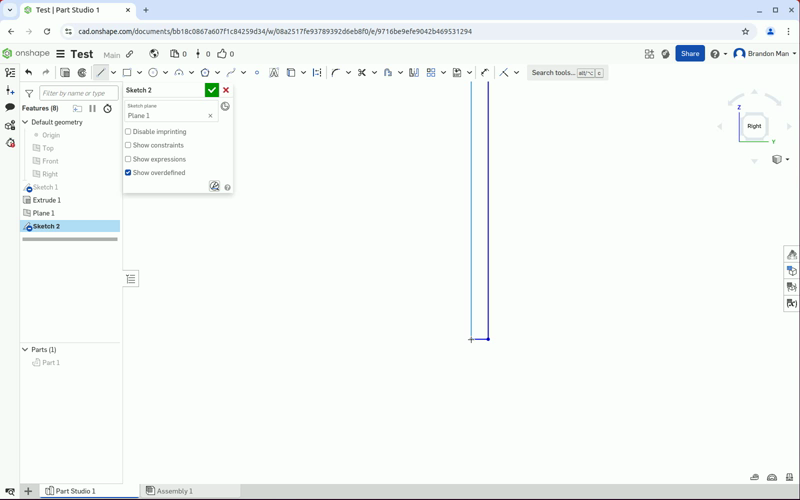
scroll(-6)
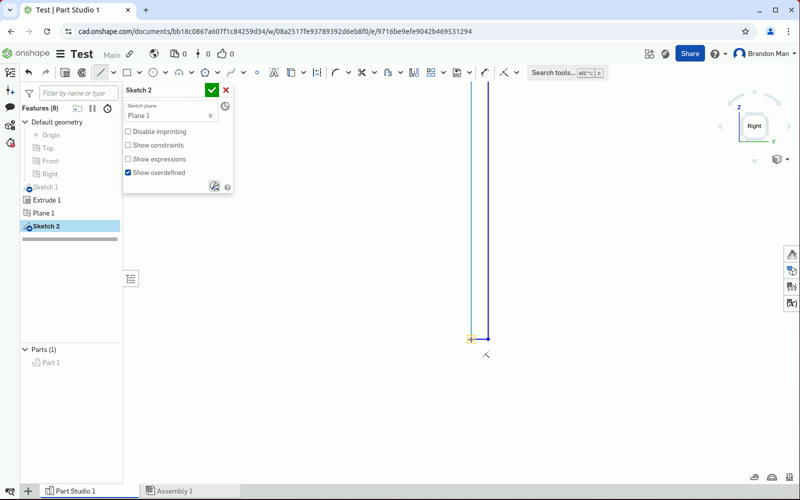
scroll(-6)
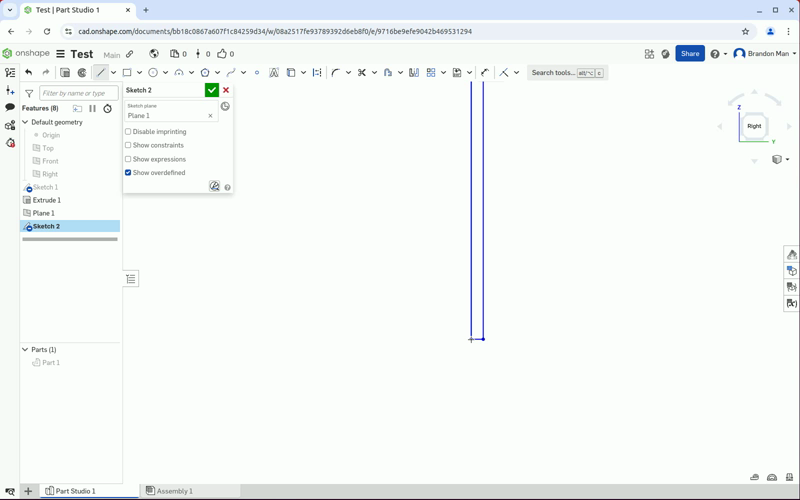
scroll(-6)
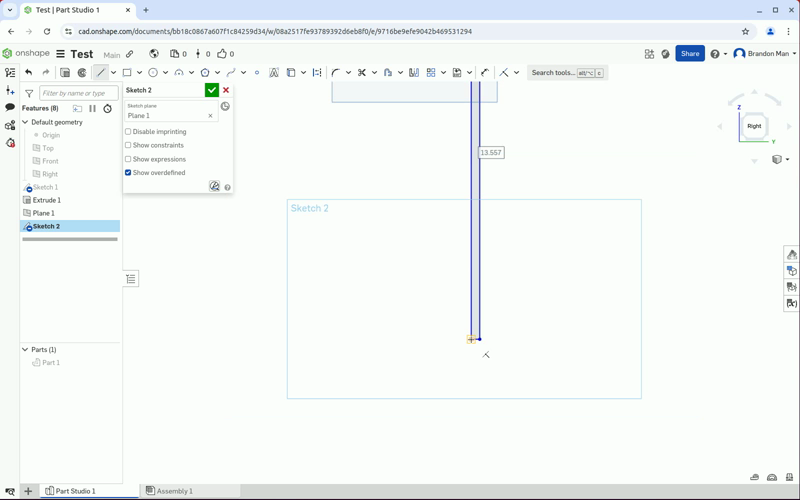
scroll(-6)
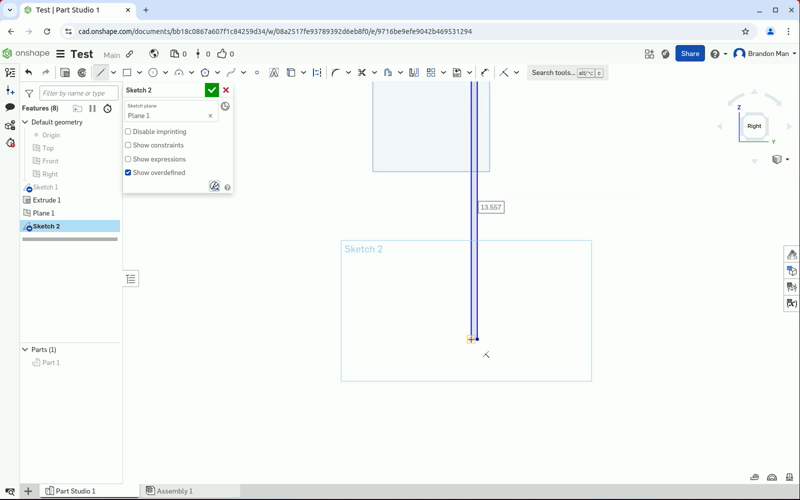
scroll(-6)
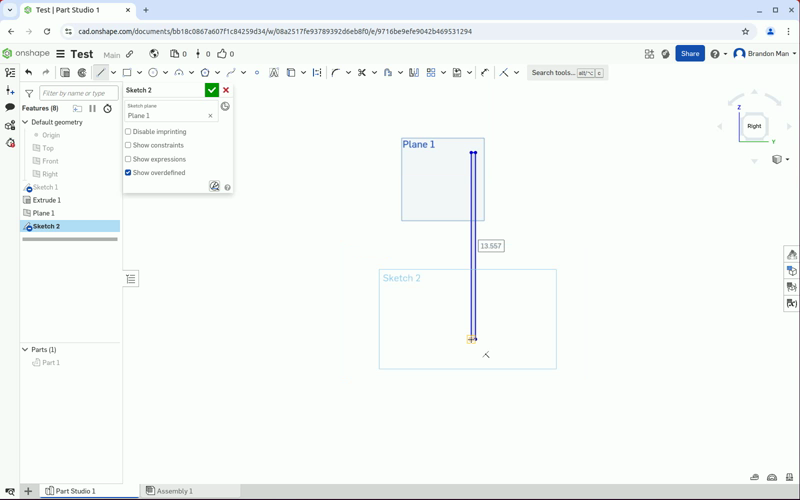
scroll(-6)
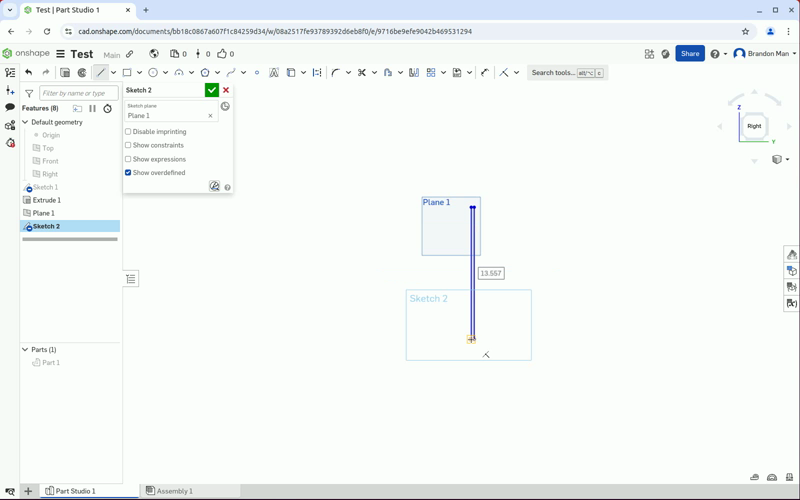
scroll(-6)
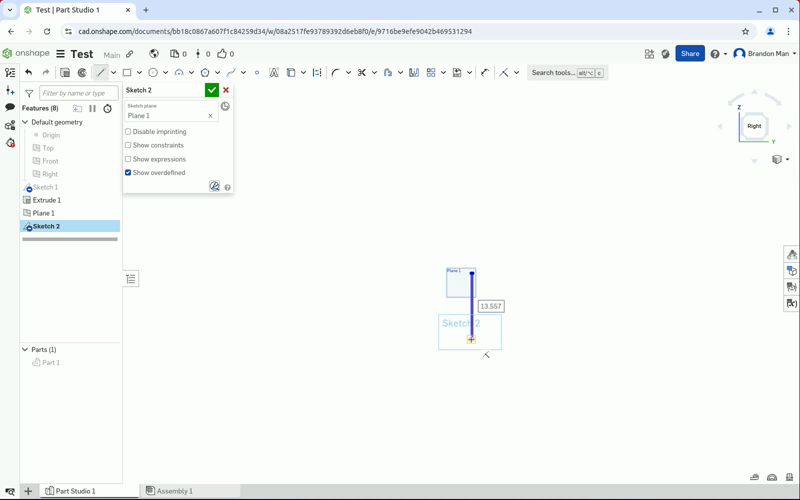
key(esc)
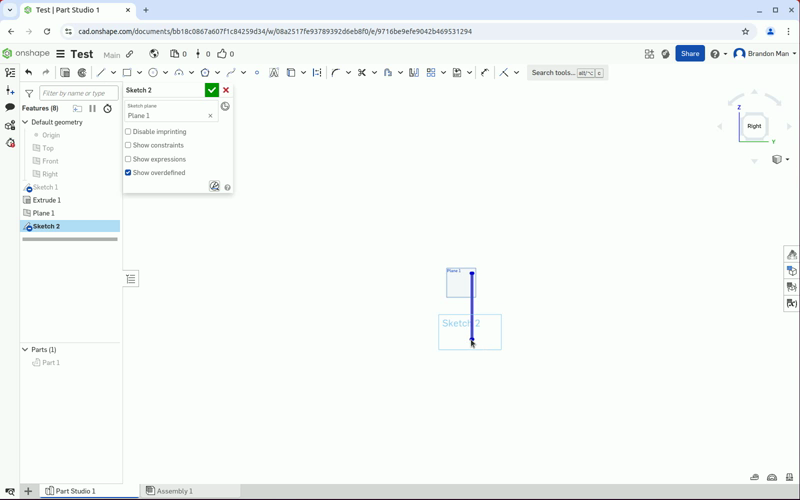
mouse_move(471, 291)
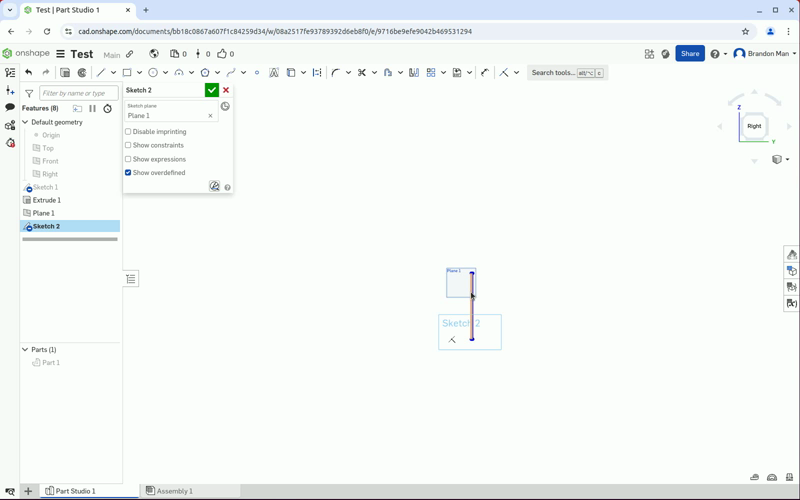
scroll(6)
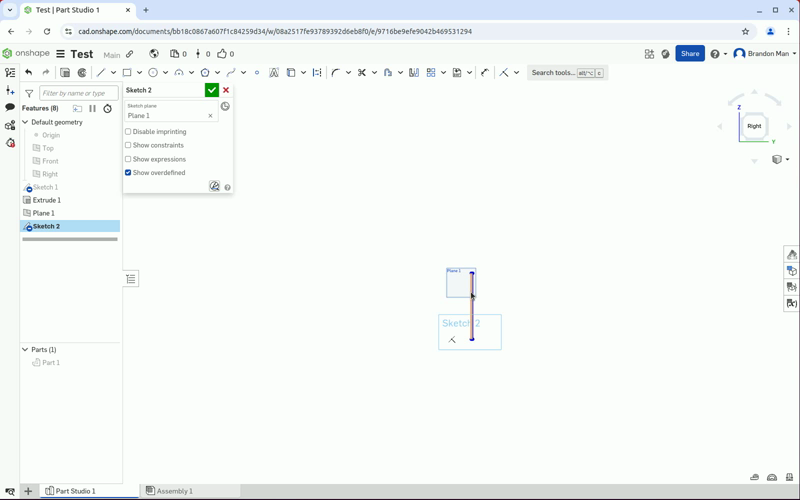
scroll(6)
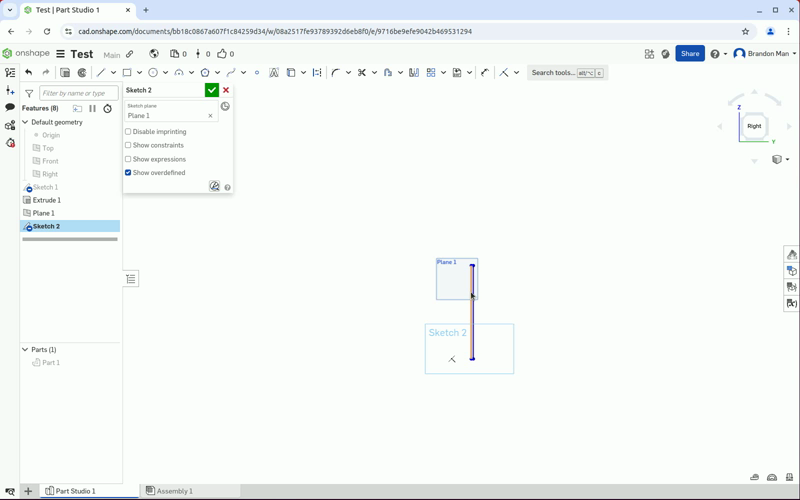
scroll(6)
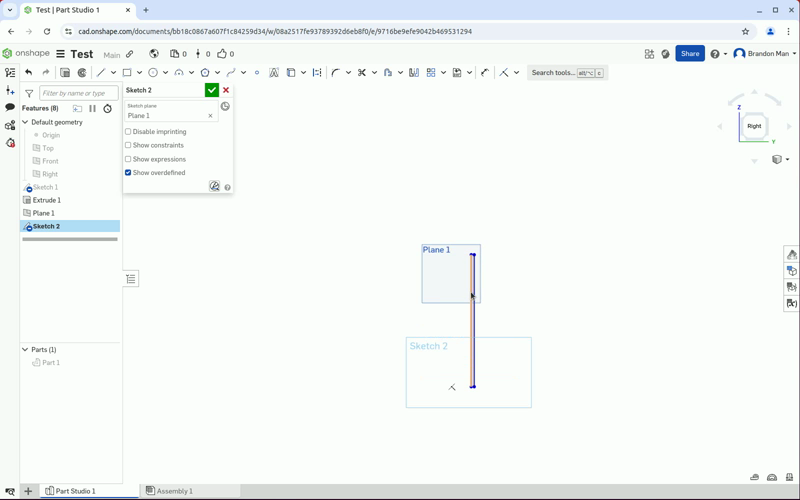
scroll(6)
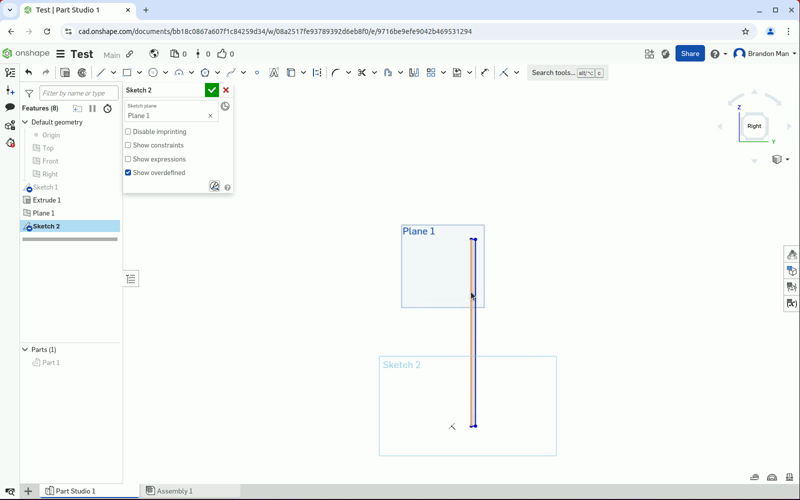
scroll(6)
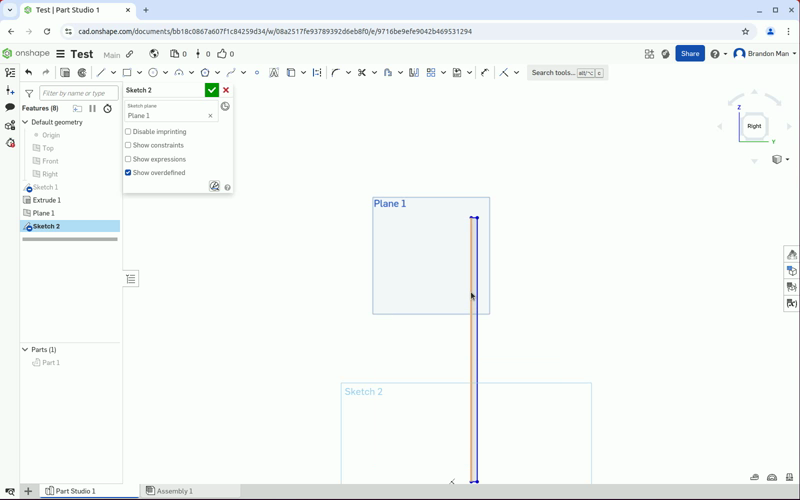
scroll(6)
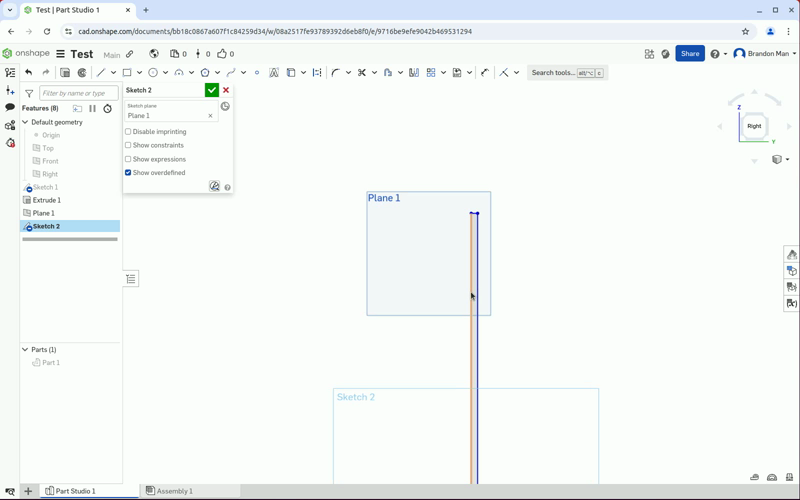
scroll(6)
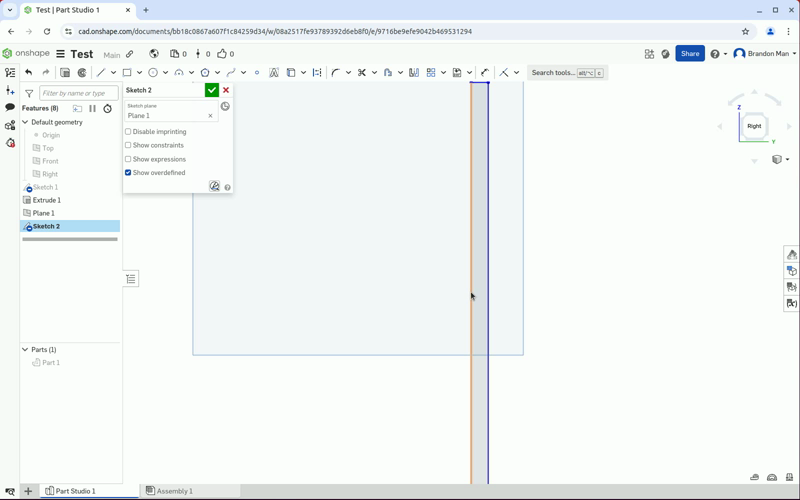
click(471, 291)
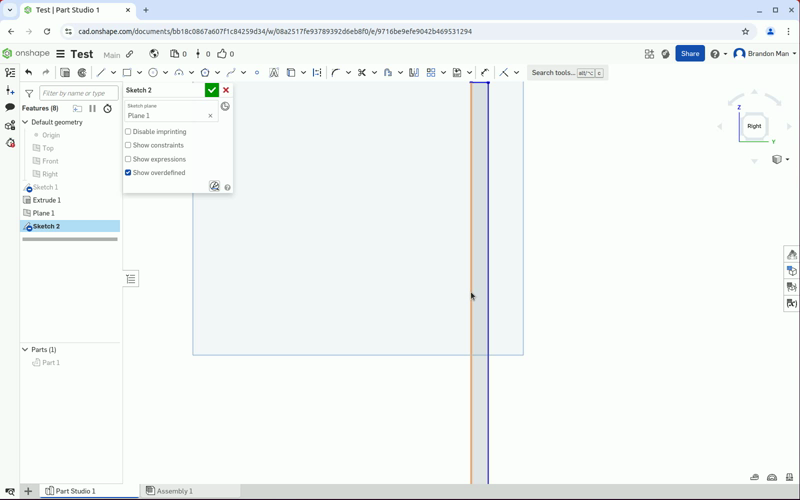
scroll(-6)
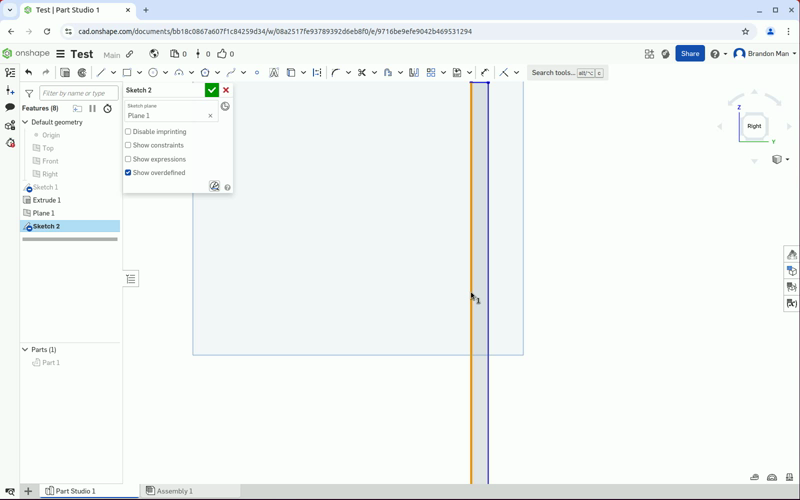
scroll(-6)
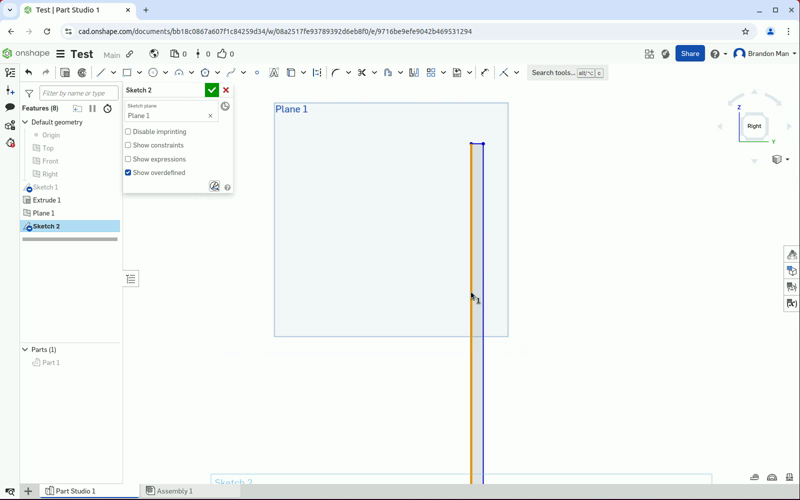
scroll(-6)
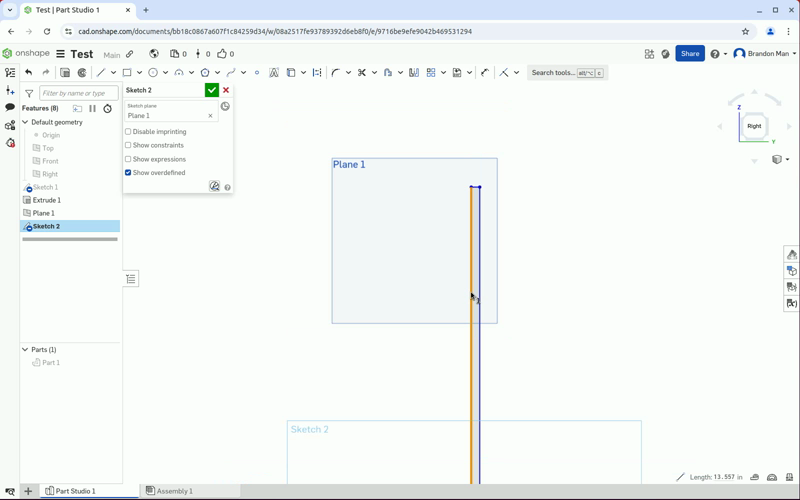
scroll(-6)
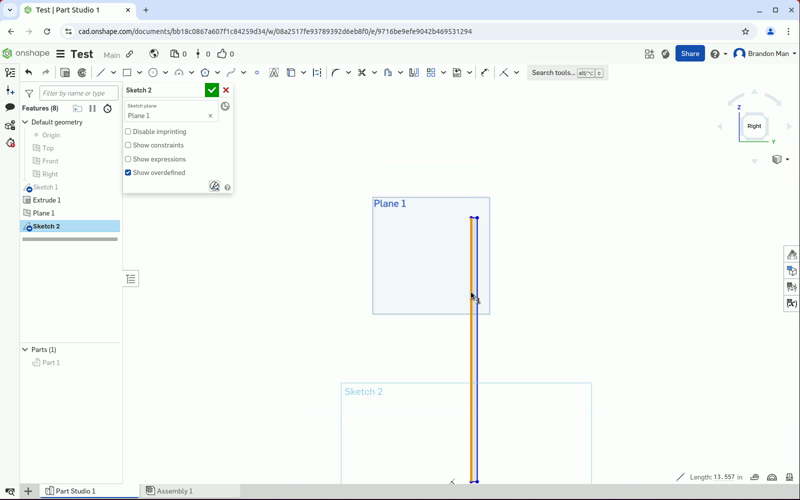
scroll(-6)
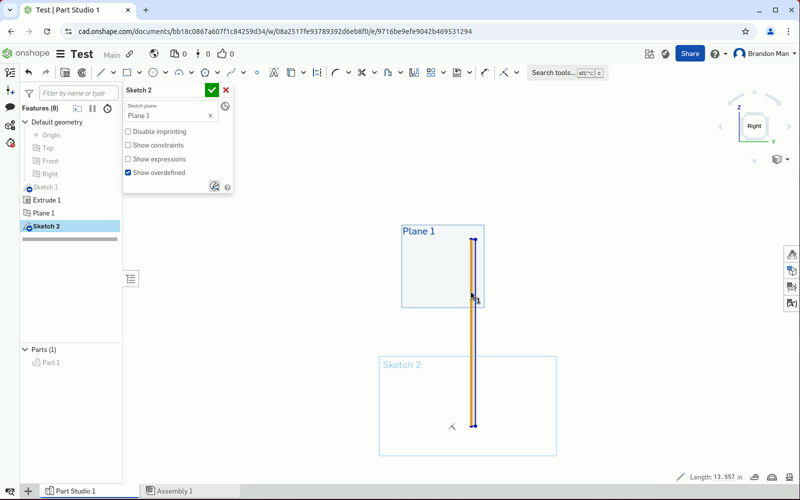
scroll(-6)
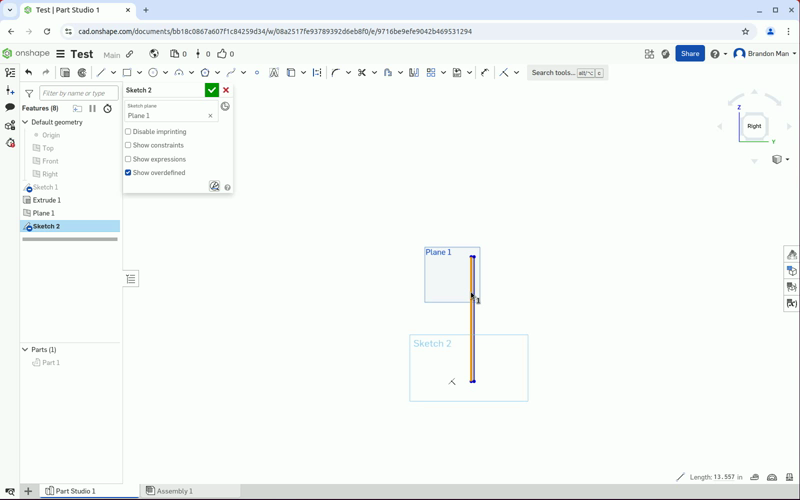
scroll(-6)
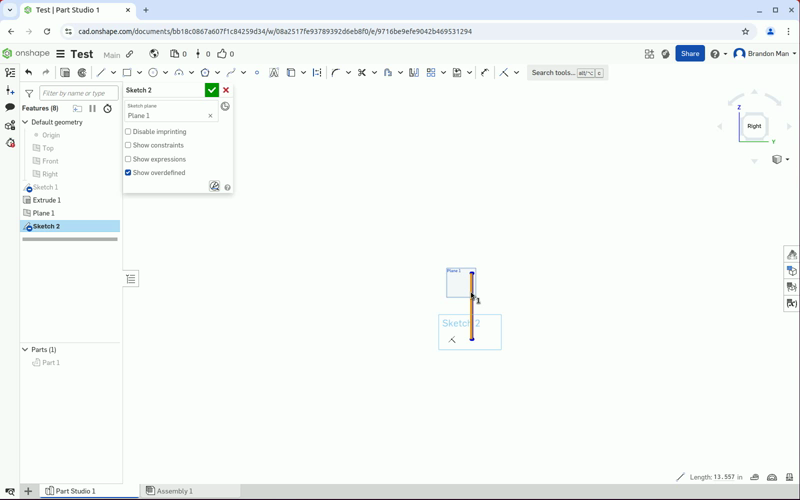
mouse_move(73, 352)
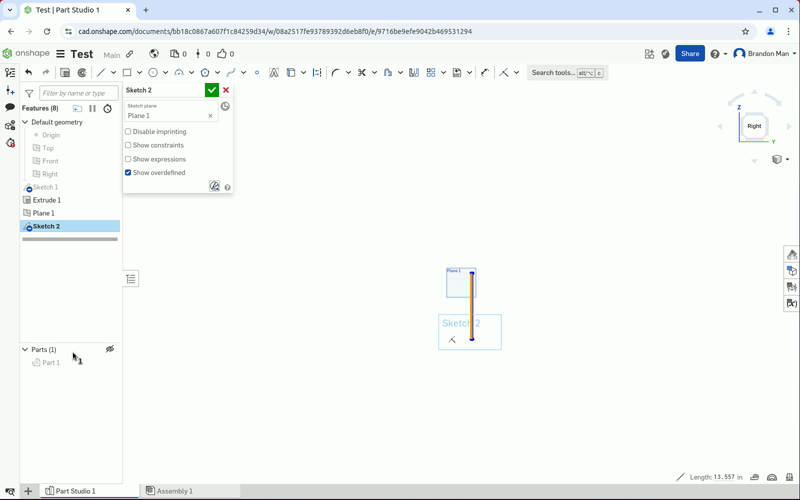
key(shift+y)
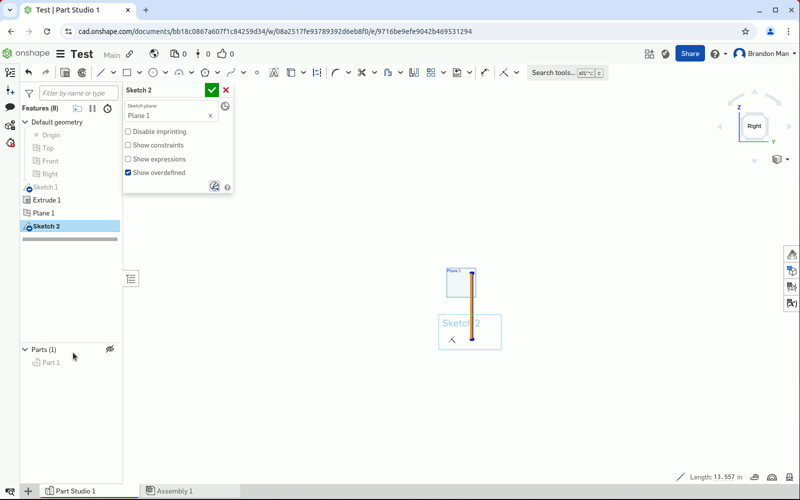
key(shift+e)
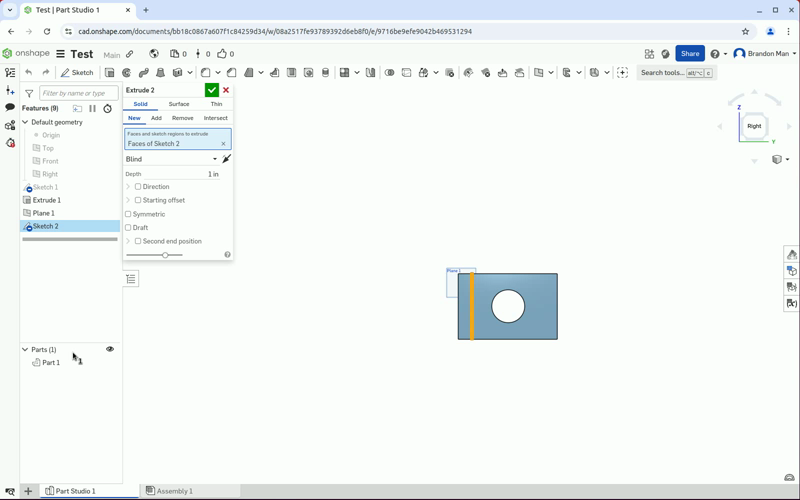
mouse_move(143, 106)
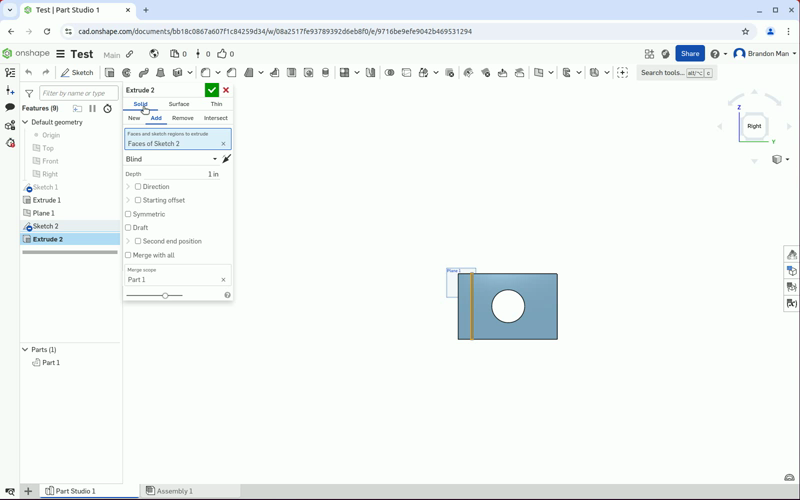
click(143, 106)
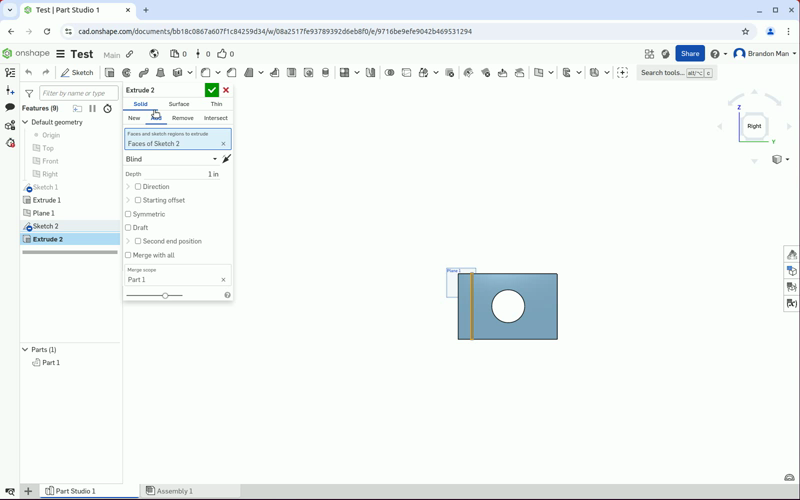
mouse_move(186, 120)
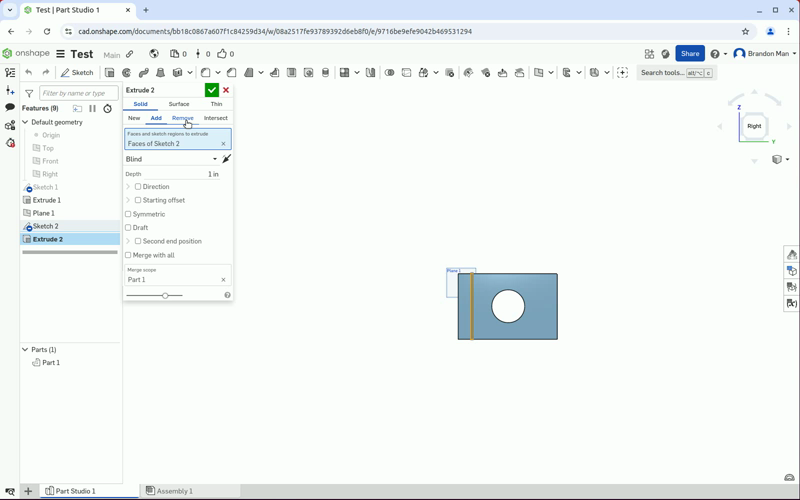
click(186, 120)
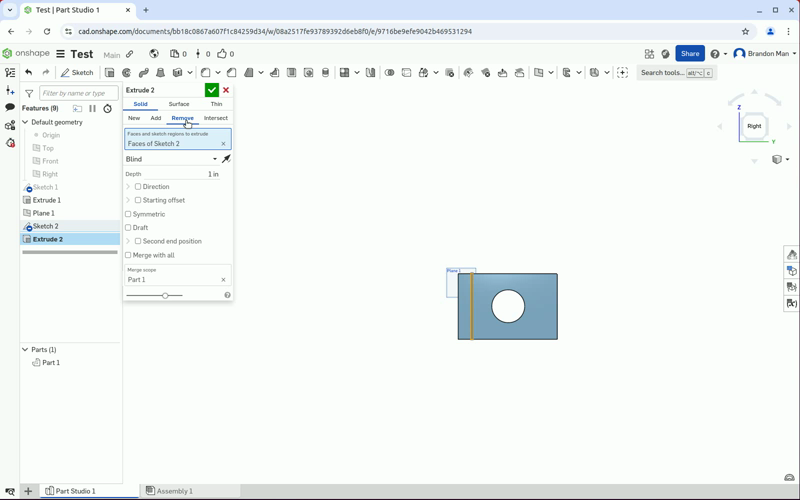
key(tab, 4)
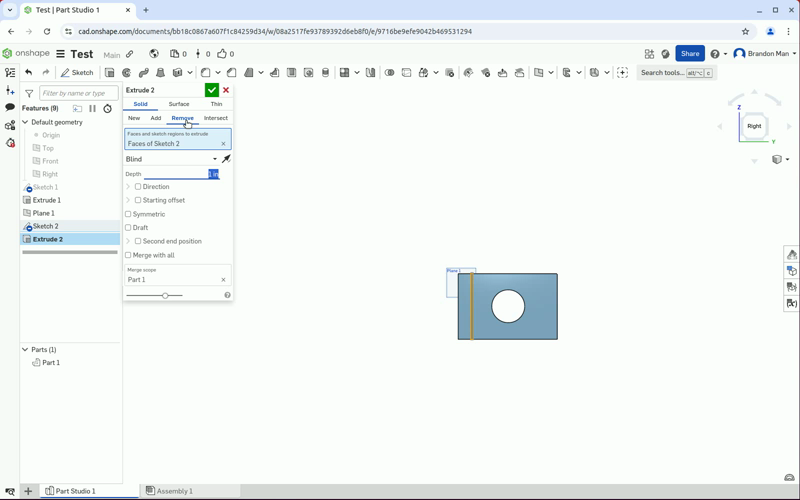
text(1.444)
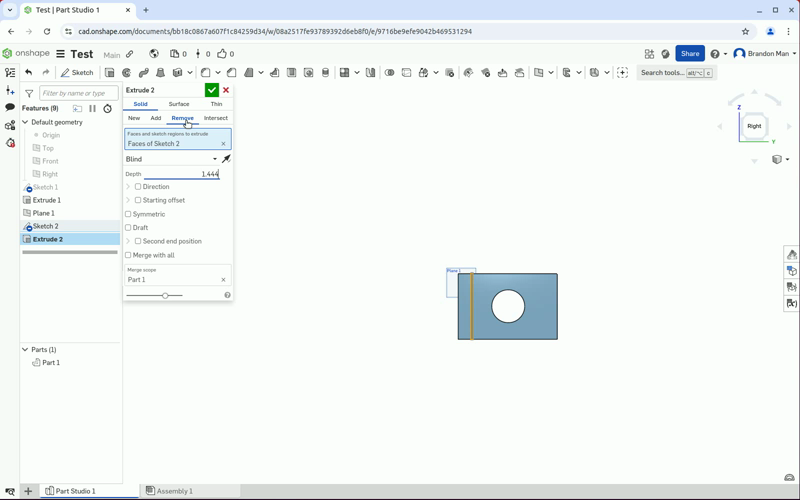
key(tab, 6)
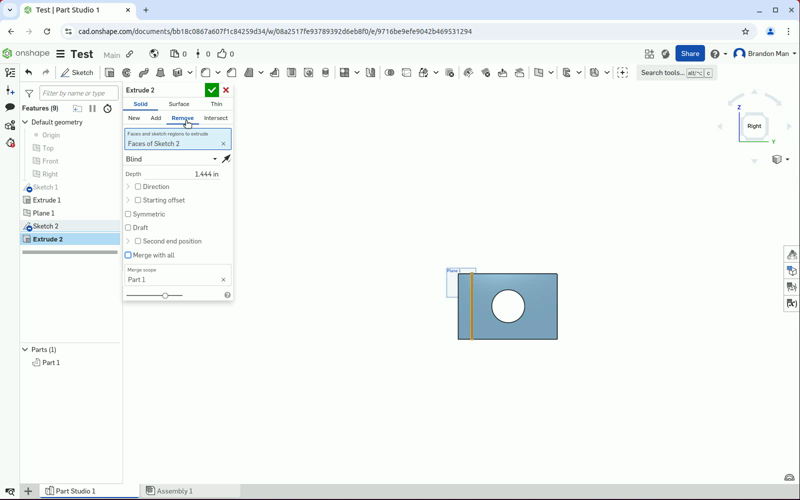
key(space)
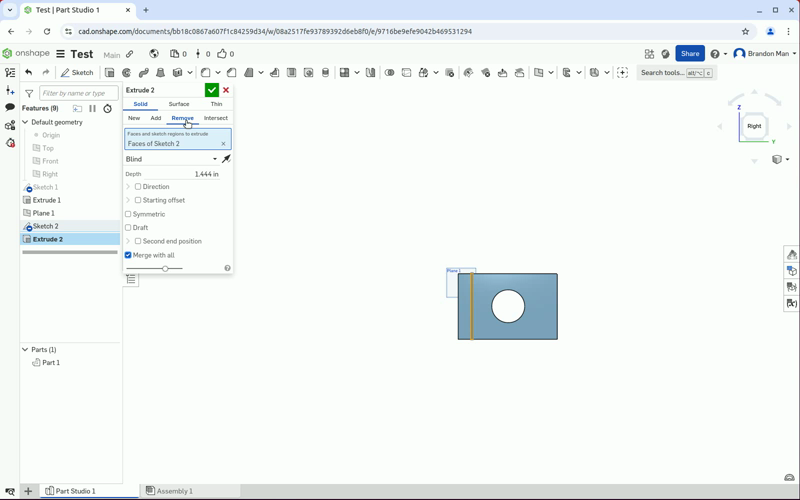
key(enter)
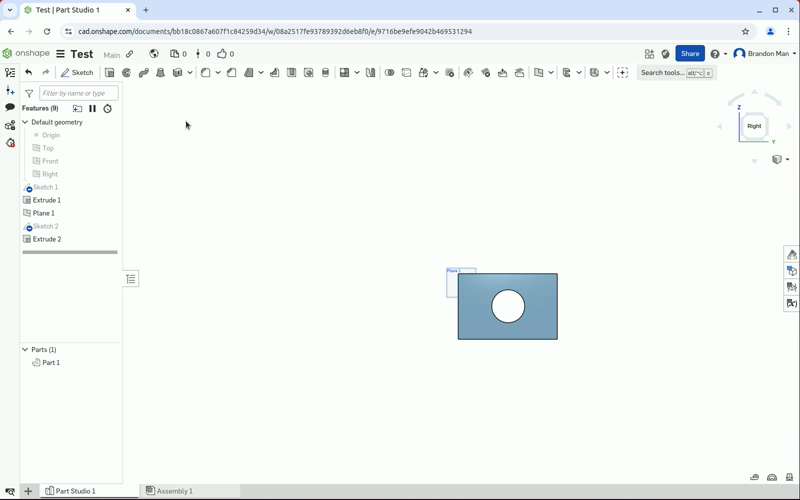
key(shift+h)
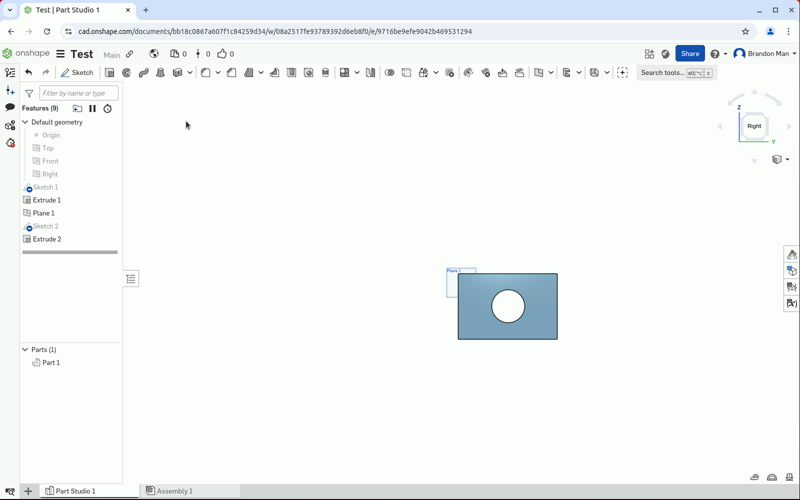
key(shift+h)
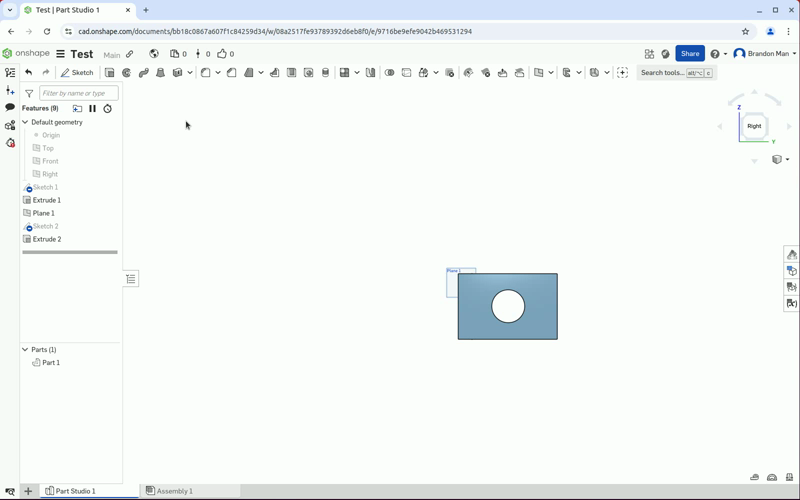
mouse_move(73, 189)
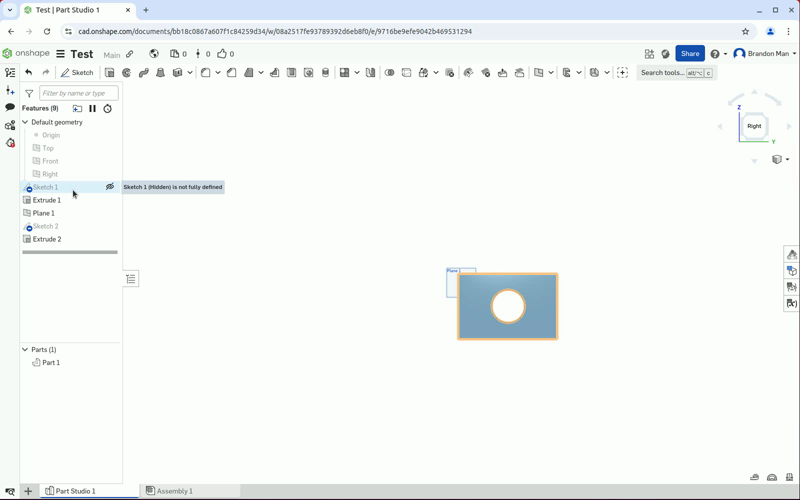
click(73, 189)
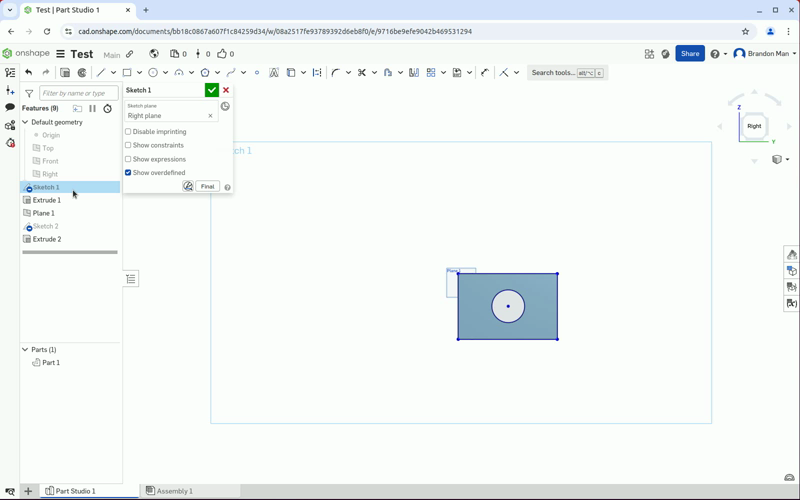
mouse_move(229, 92)
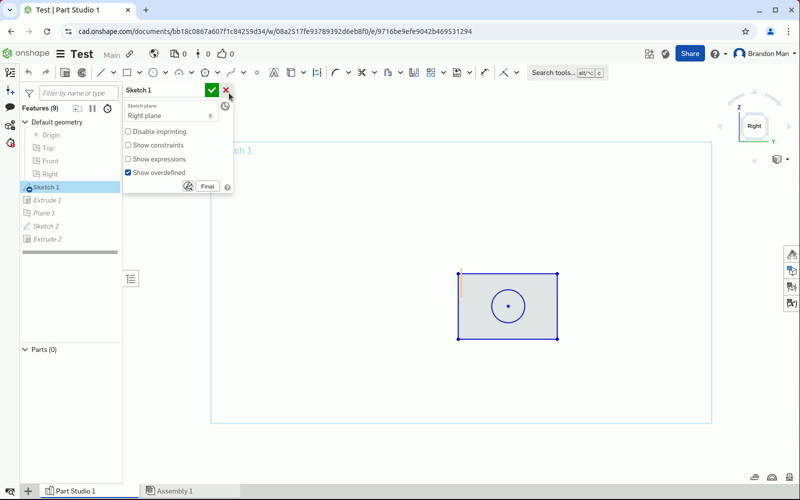
click(229, 92)
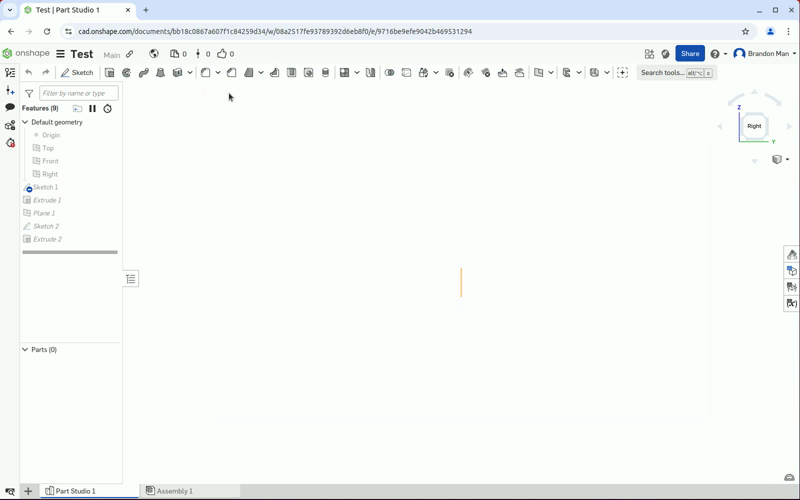
key(shift+s)
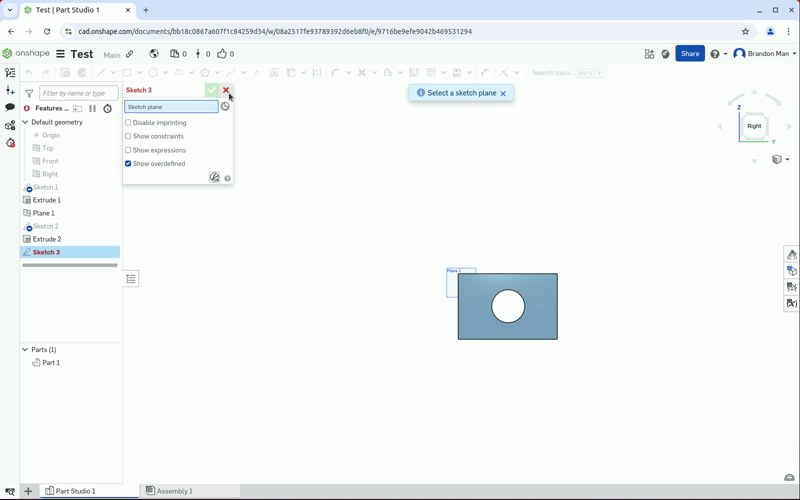
mouse_move(73, 215)
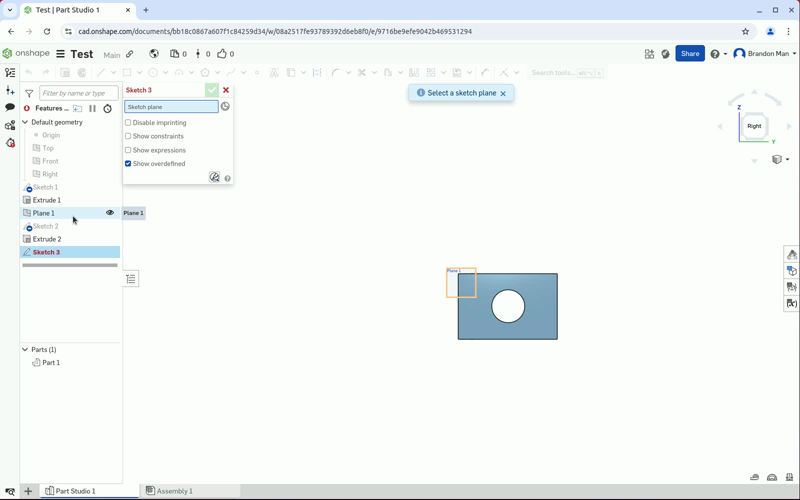
click(73, 215)
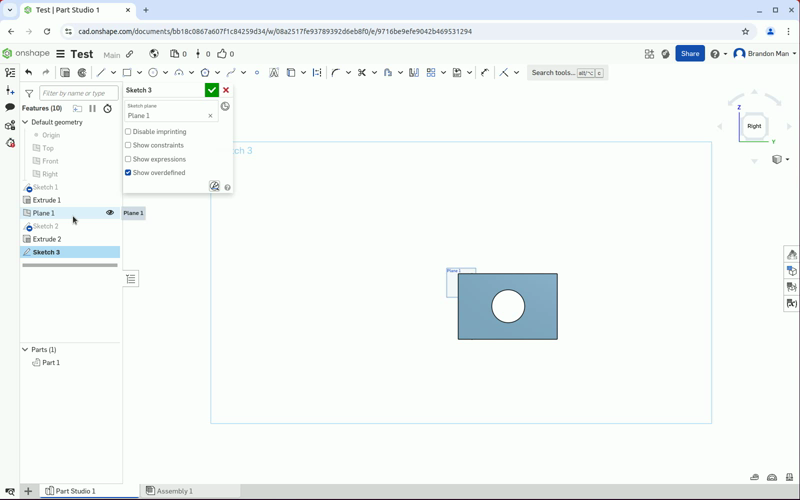
mouse_move(73, 352)
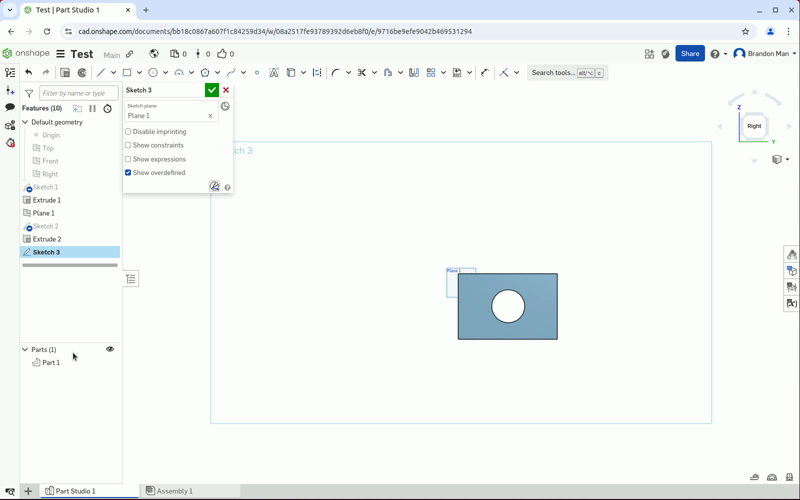
key(y)
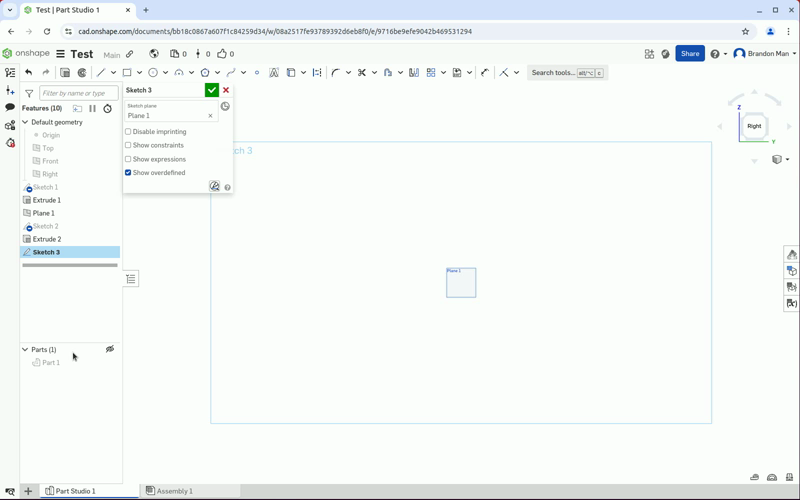
key(a)
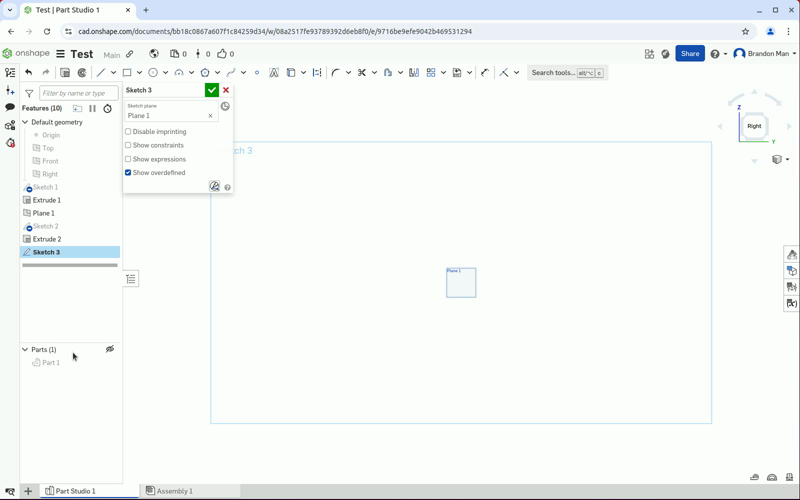
key_down(shift)
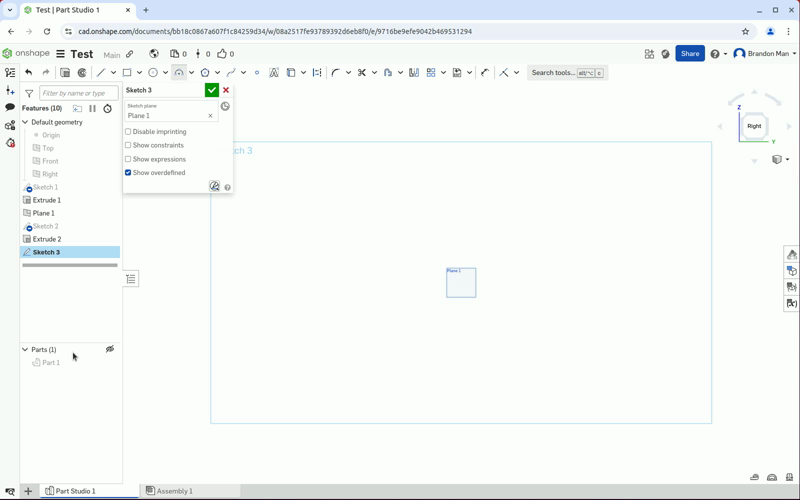
mouse_move(499, 292)
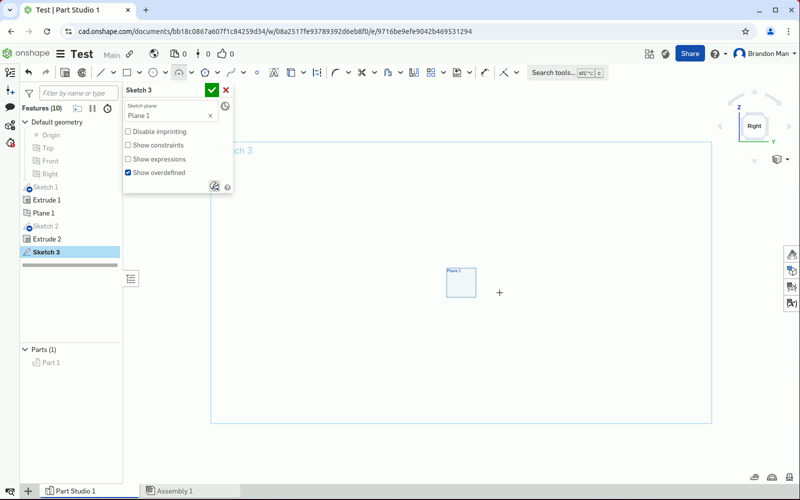
click(499, 292)
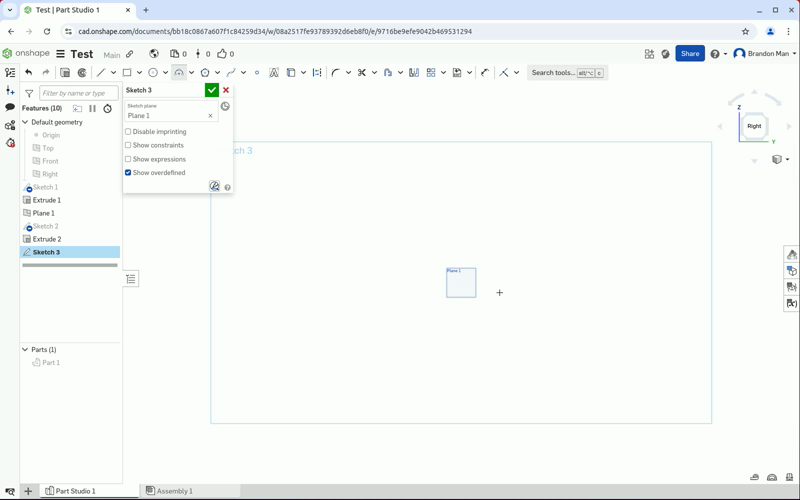
key_up(shift)
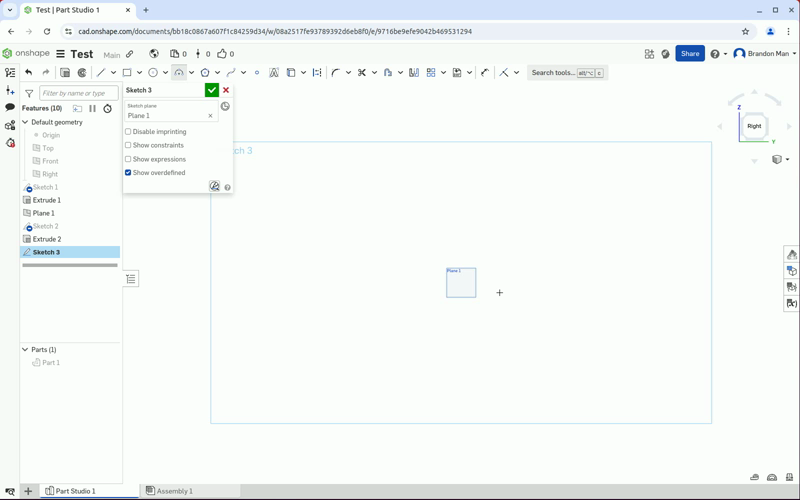
key_down(shift)
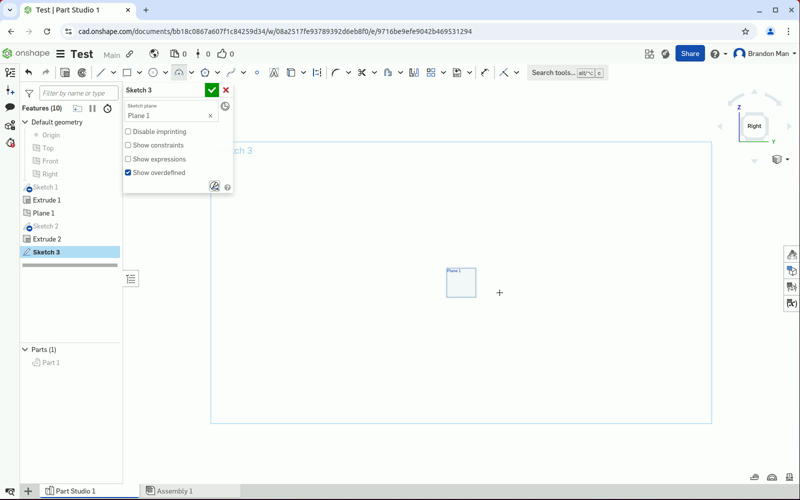
mouse_move(516, 292)
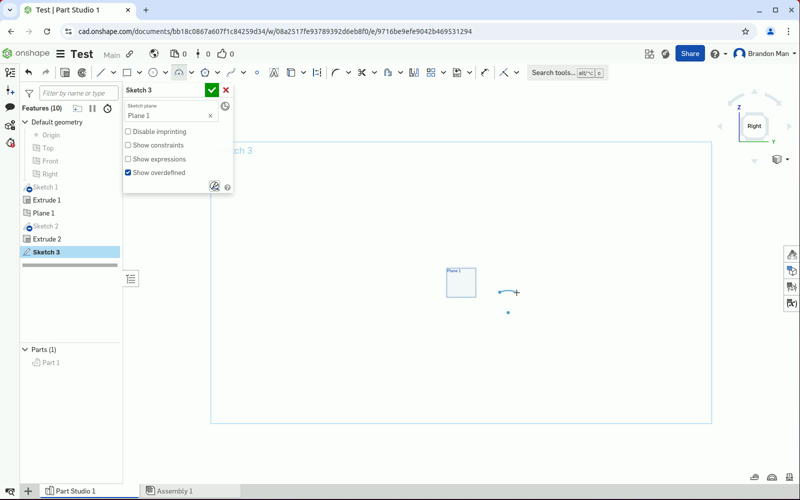
click(516, 292)
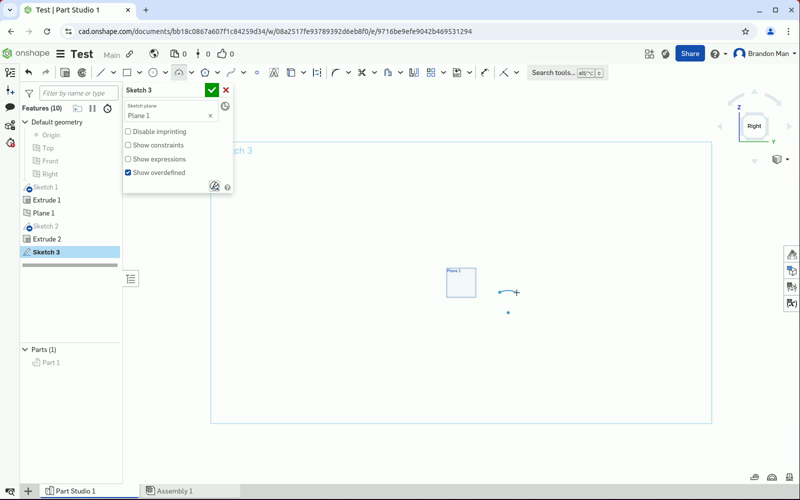
mouse_move(508, 289)
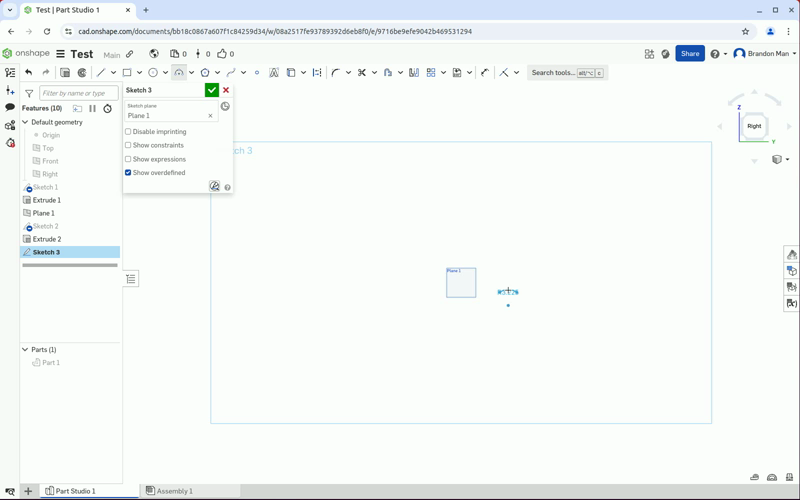
click(508, 289)
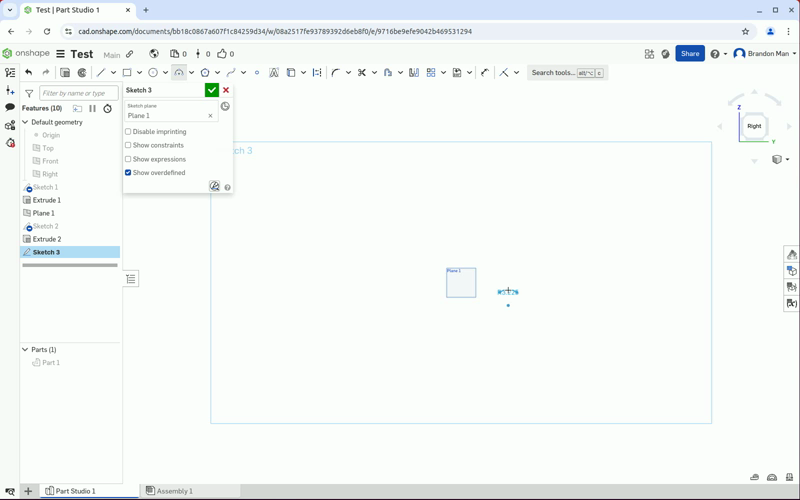
key_up(shift)
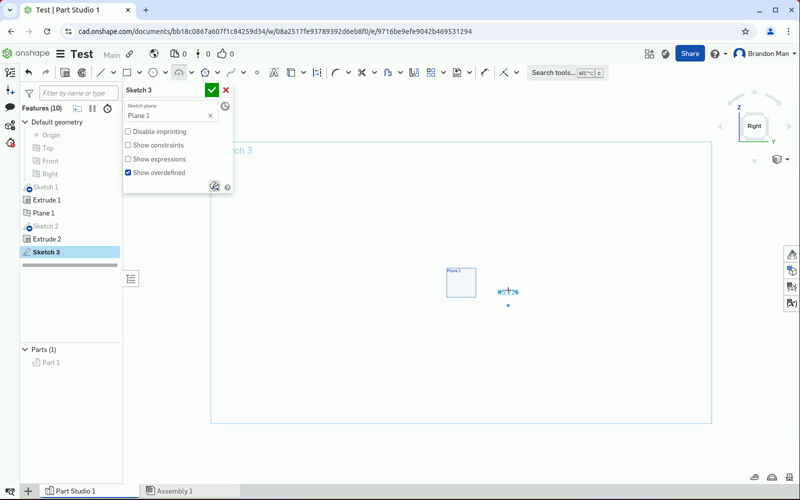
key(esc)
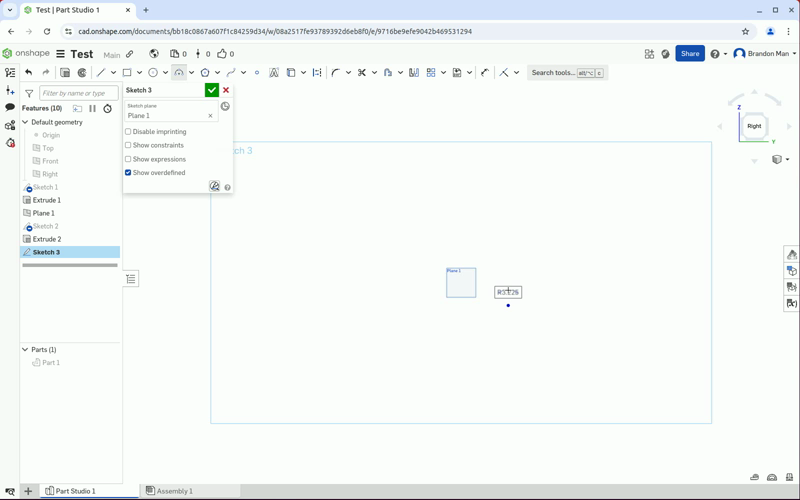
key(l)
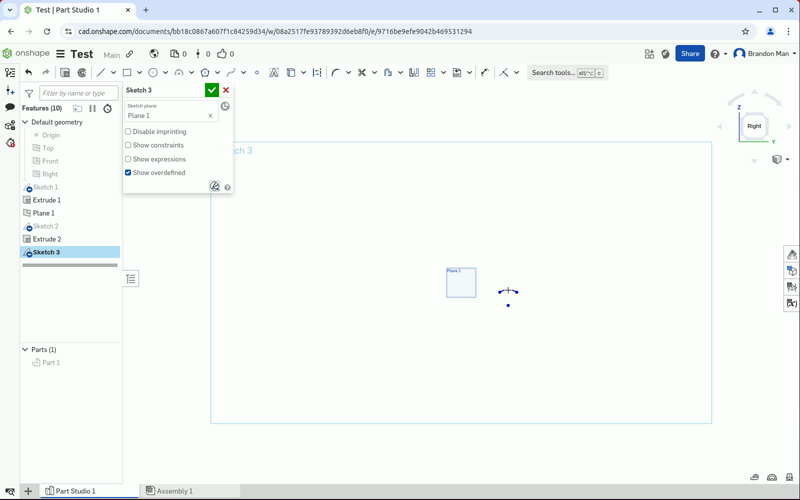
mouse_move(516, 292)
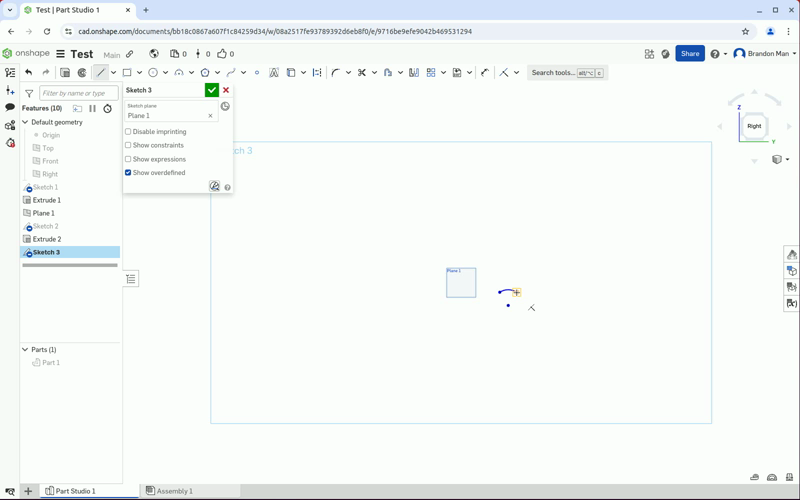
click(516, 292)
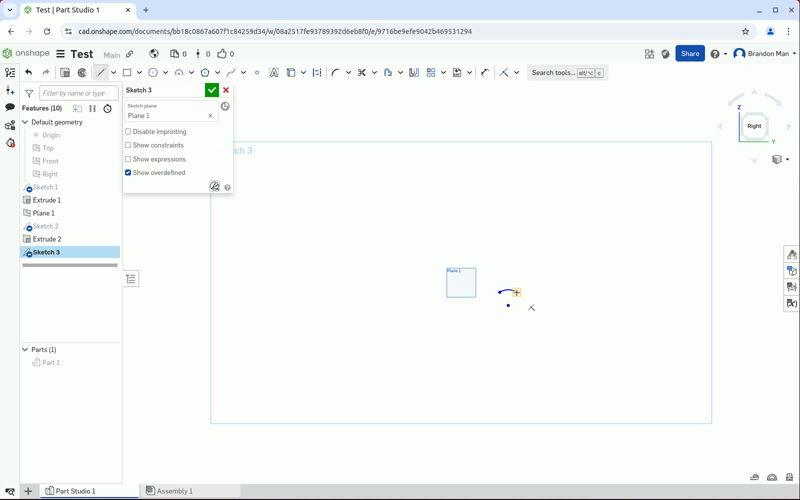
key_down(shift)
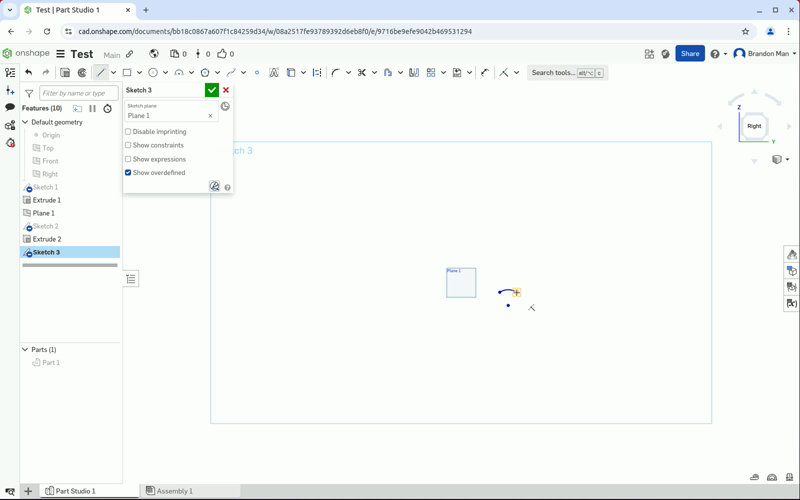
mouse_move(546, 292)
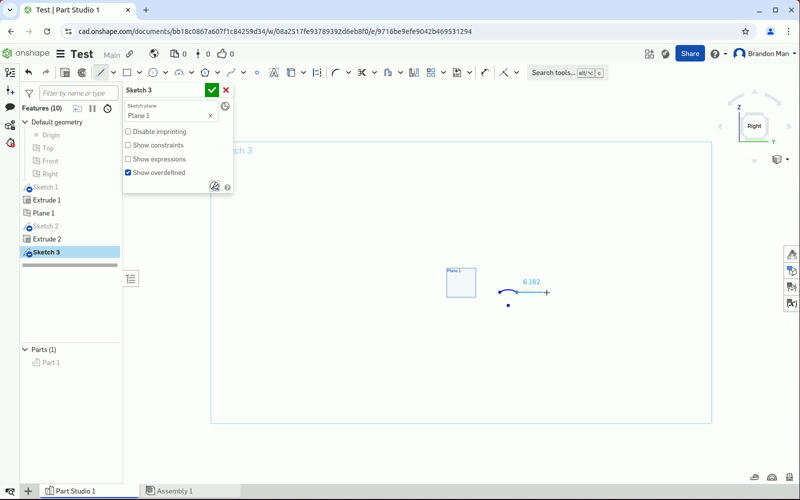
mouse_move(516, 272)
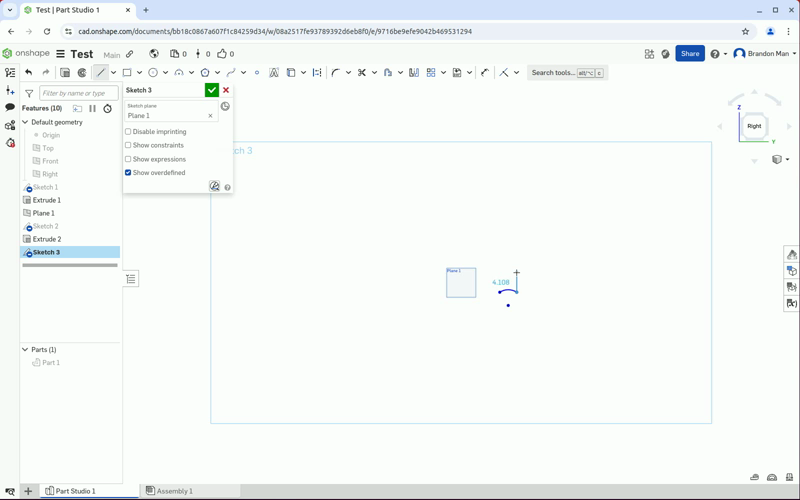
click(516, 272)
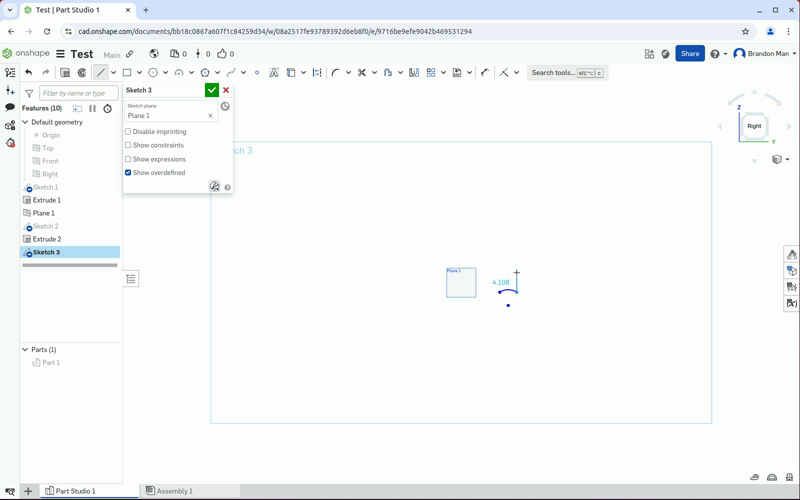
key_up(shift)
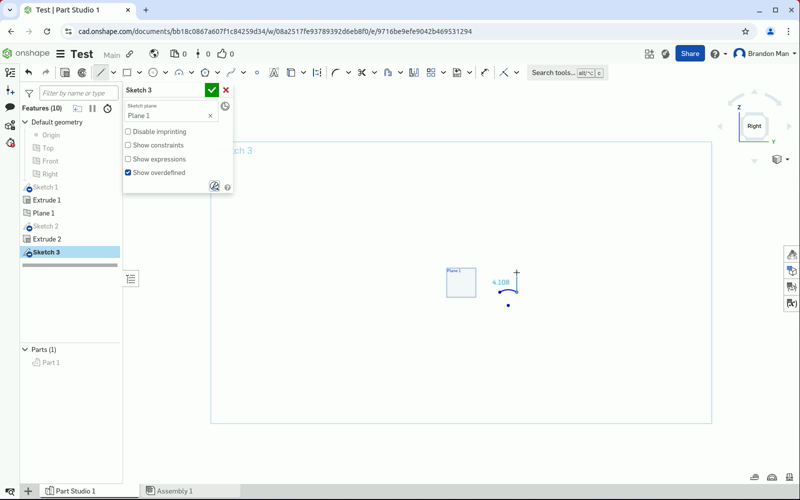
key_down(shift)
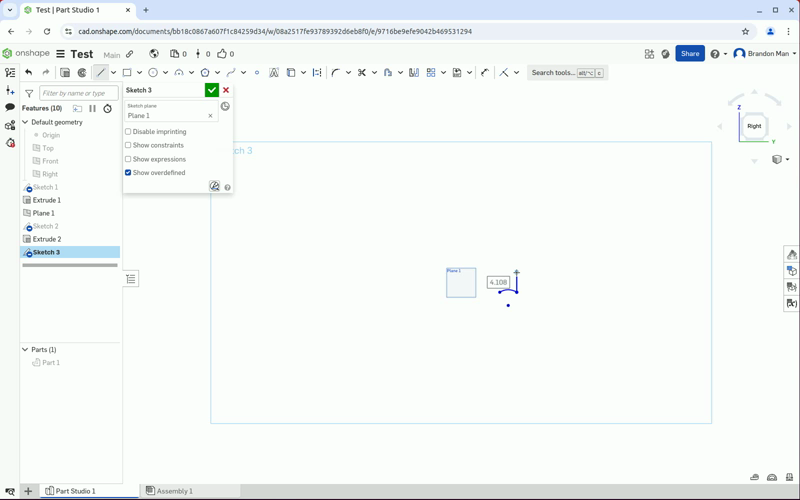
mouse_move(546, 272)
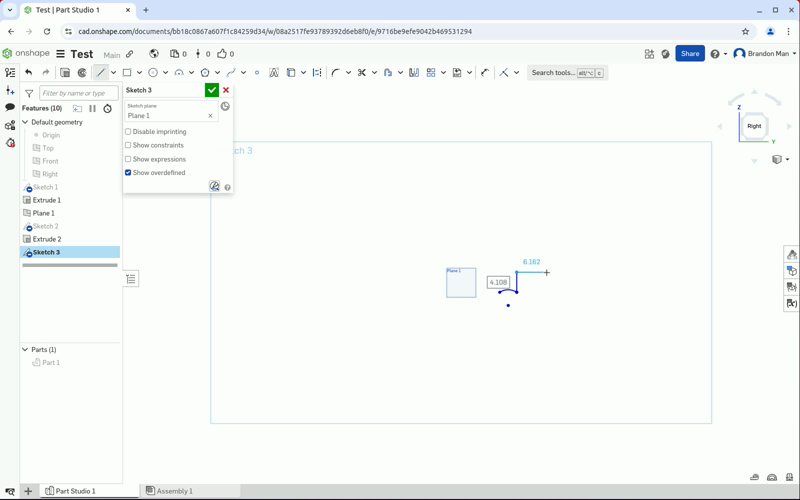
mouse_move(499, 272)
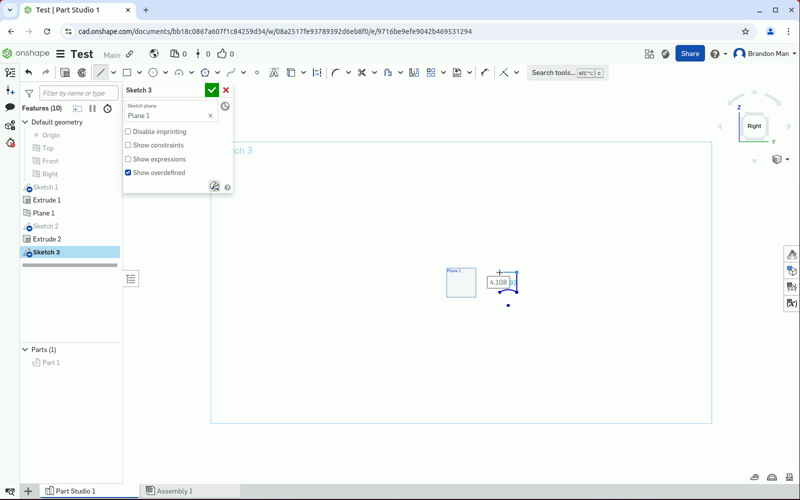
click(499, 272)
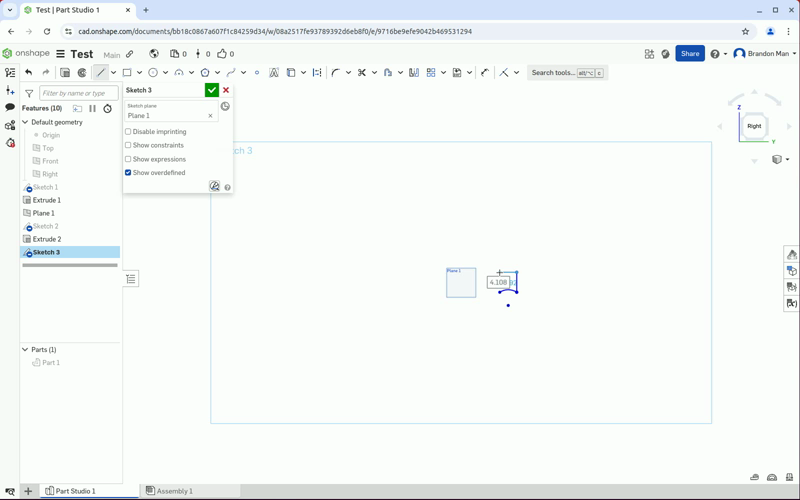
key_up(shift)
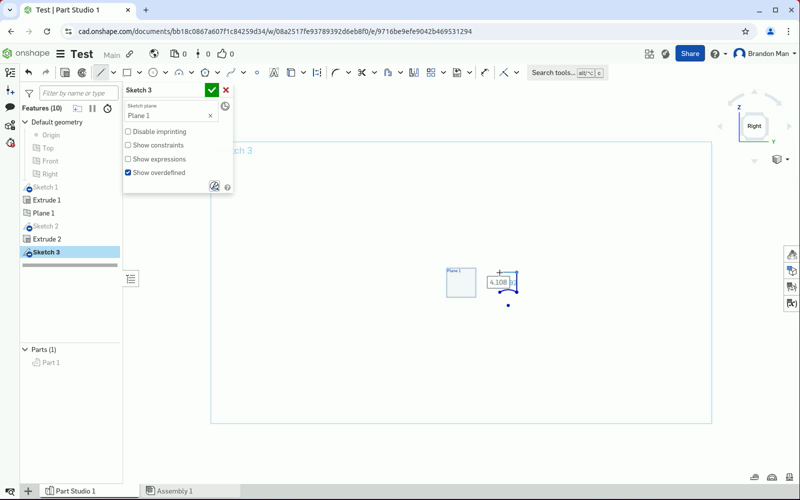
mouse_move(529, 272)
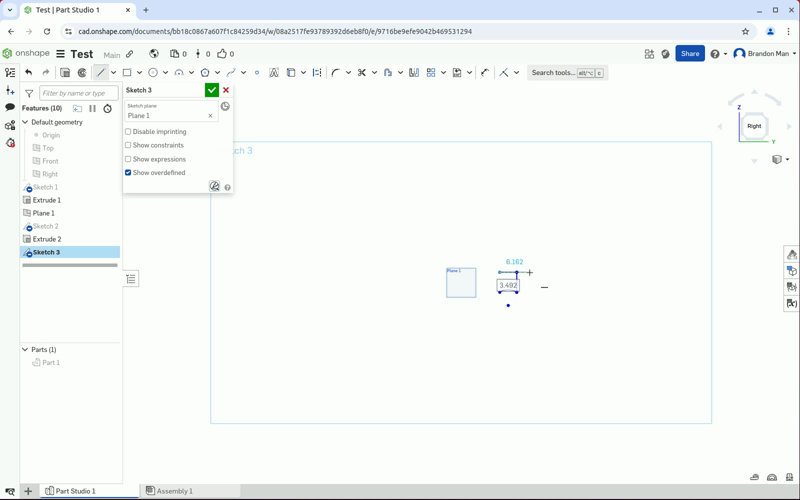
key_down(shift)
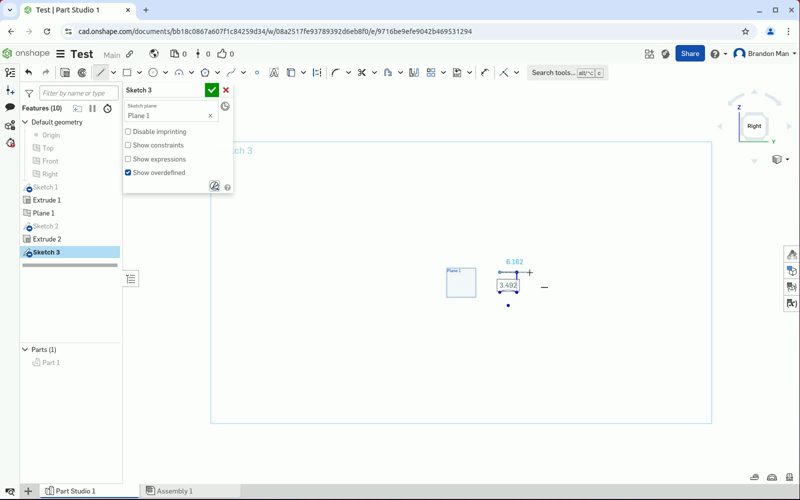
mouse_move(499, 292)
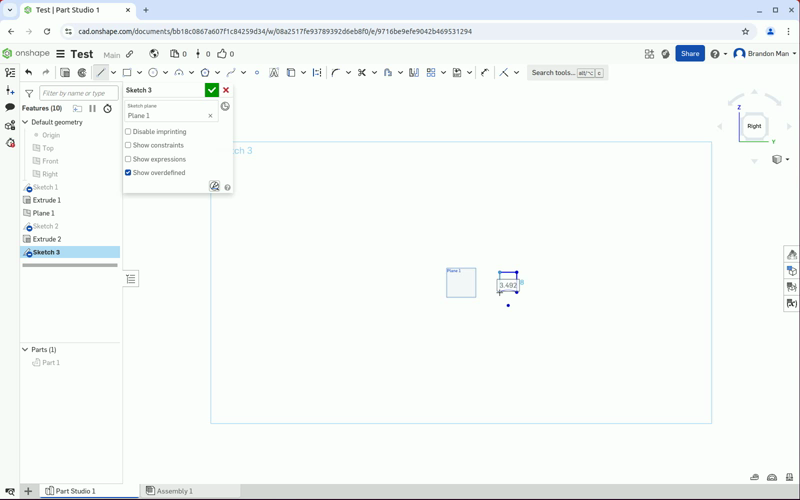
key_up(shift)
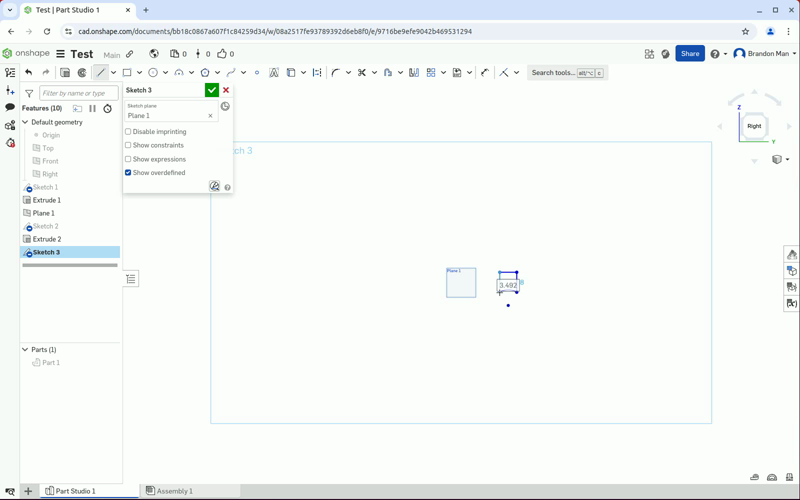
click(499, 292)
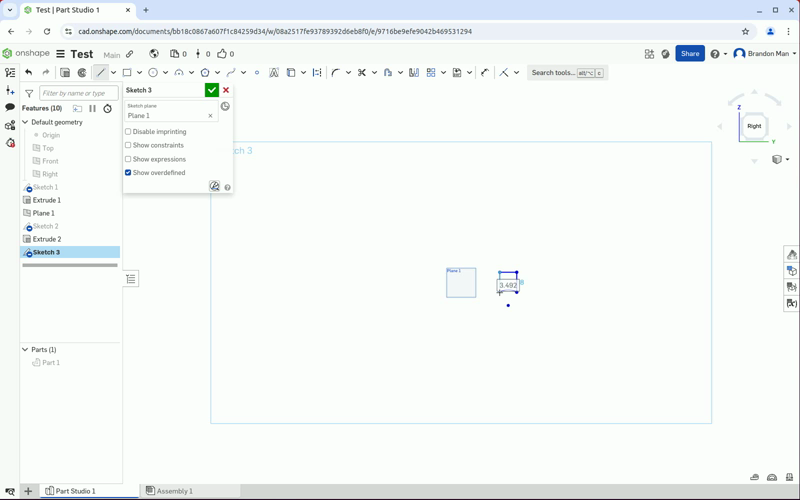
key(esc)
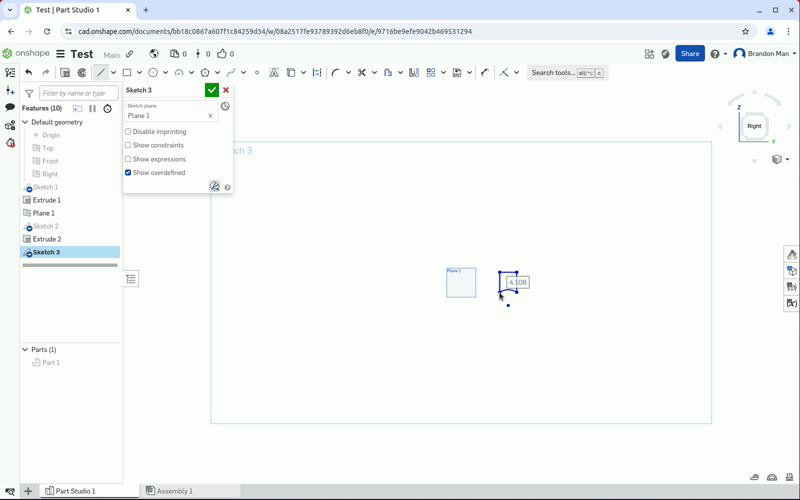
mouse_move(514, 276)
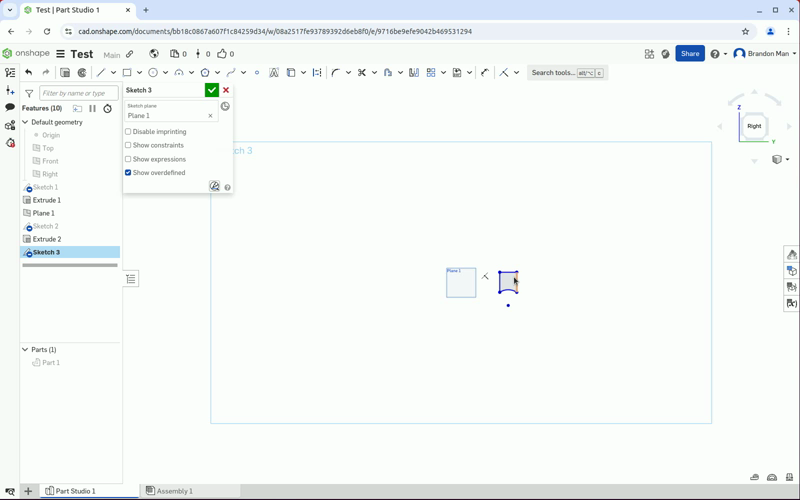
scroll(6)
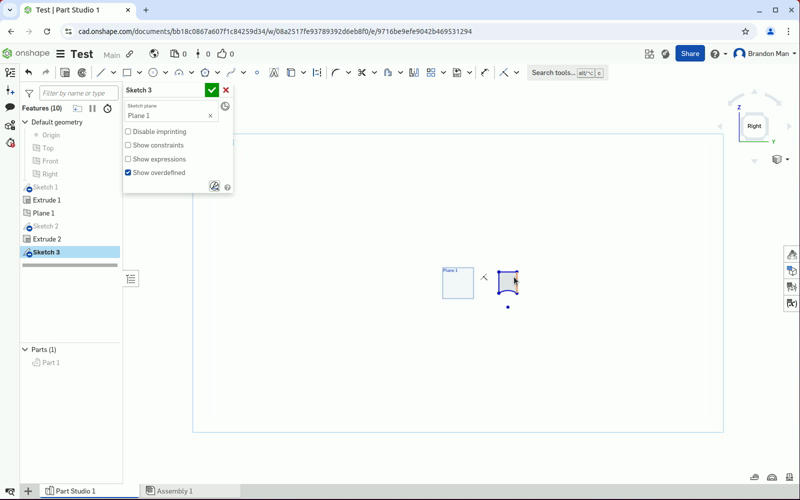
scroll(6)
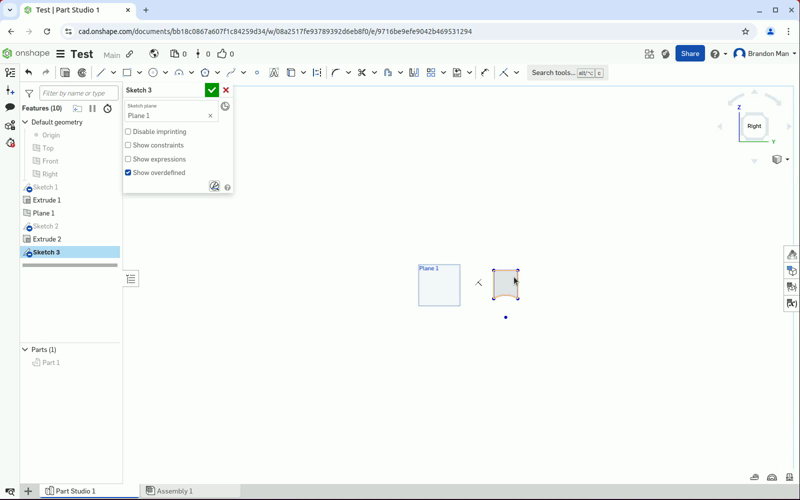
scroll(6)
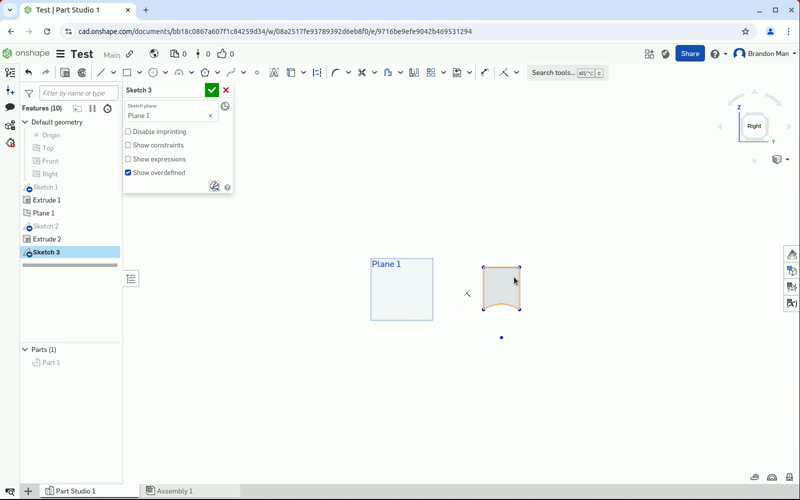
scroll(6)
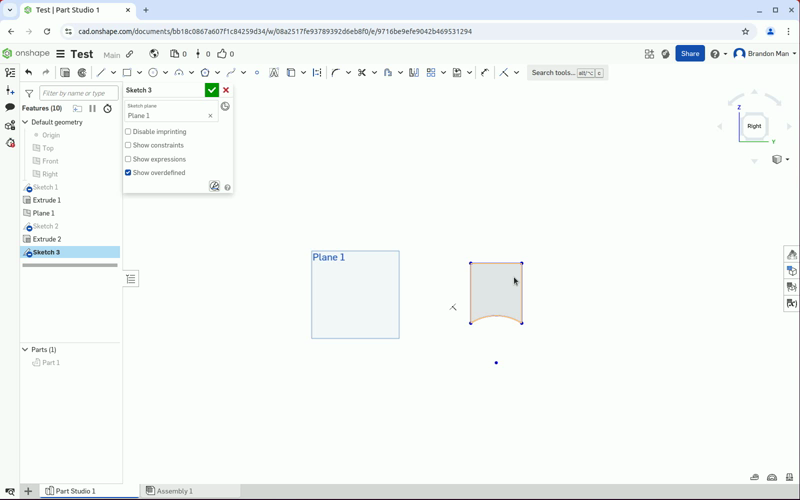
scroll(6)
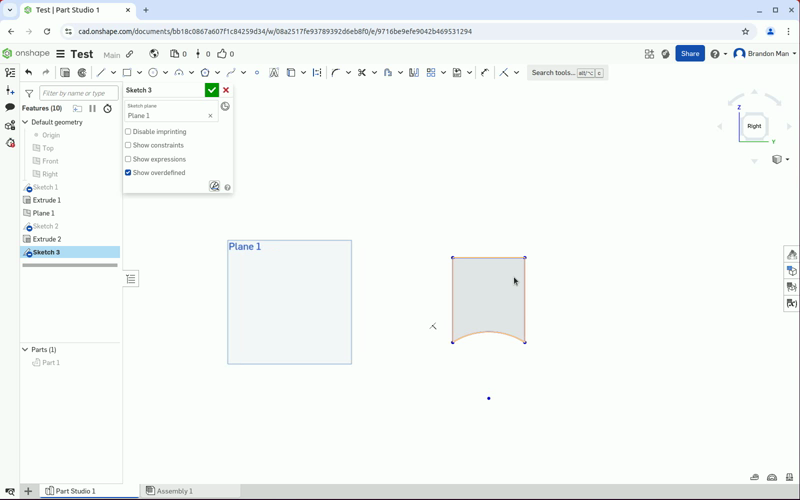
scroll(6)
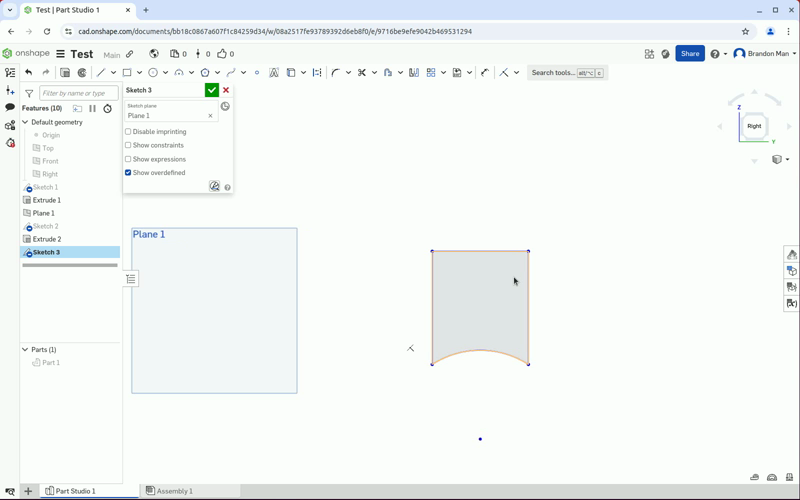
scroll(6)
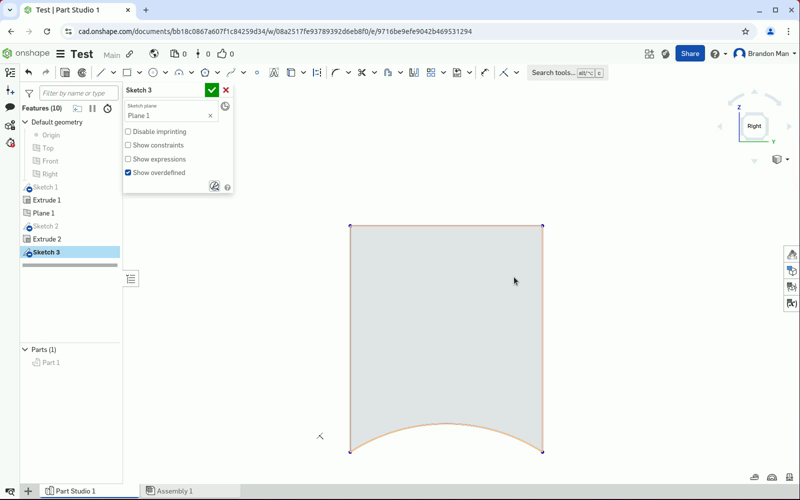
click(514, 276)
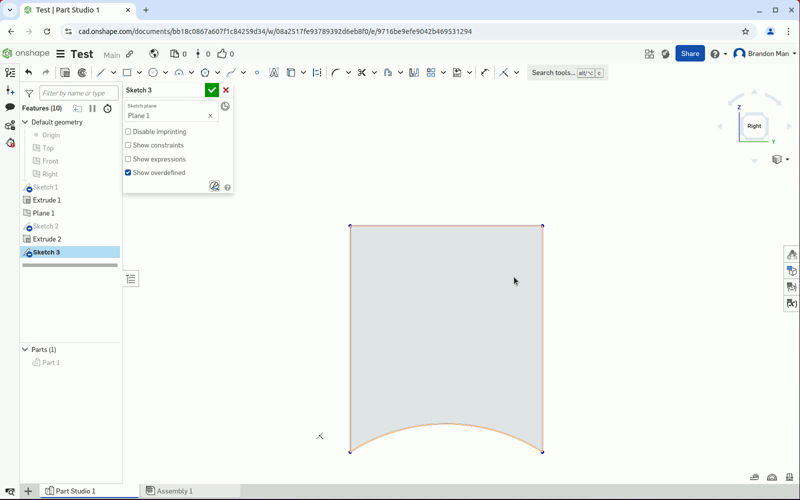
scroll(-6)
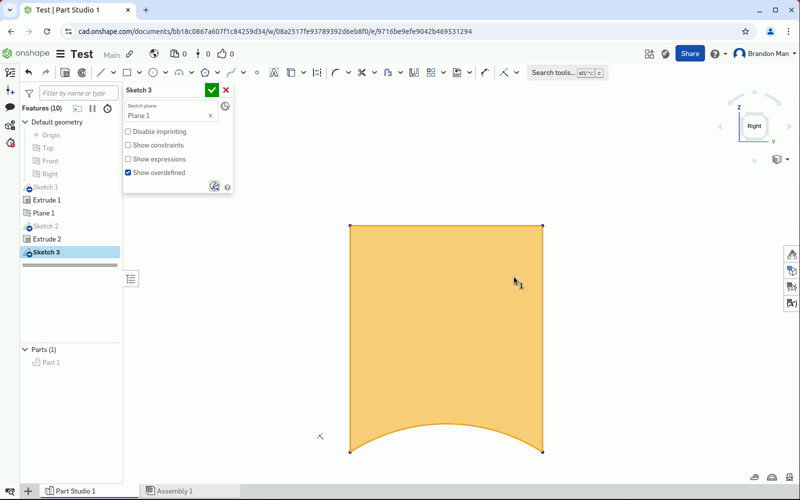
scroll(-6)
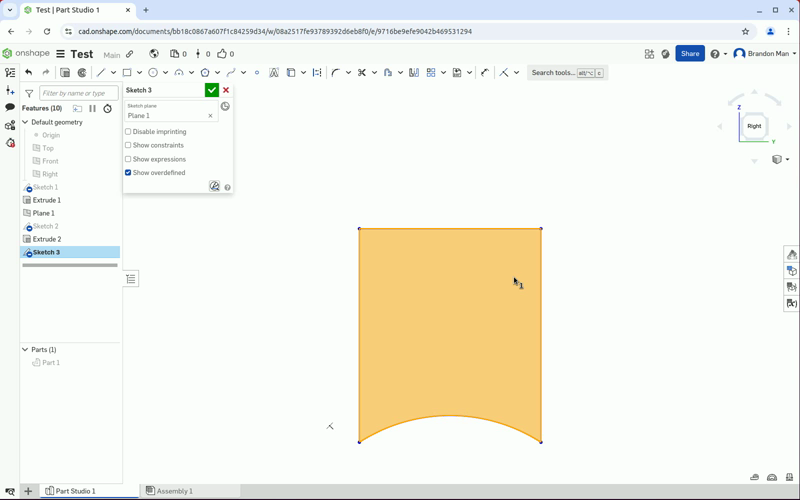
scroll(-6)
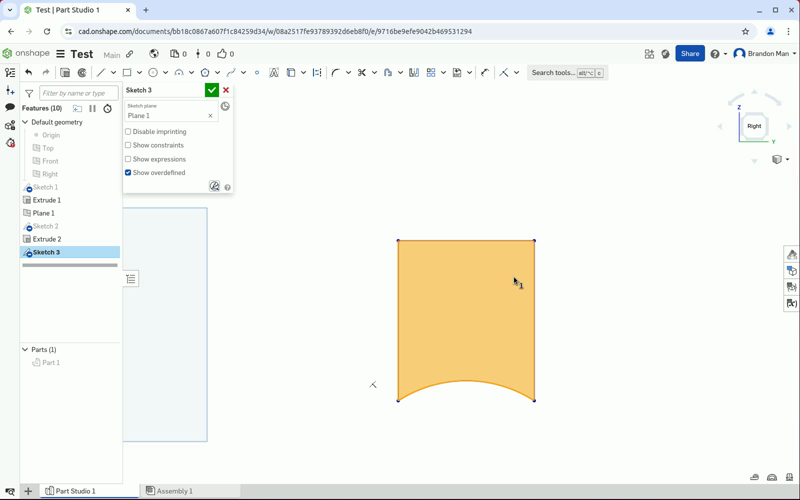
scroll(-6)
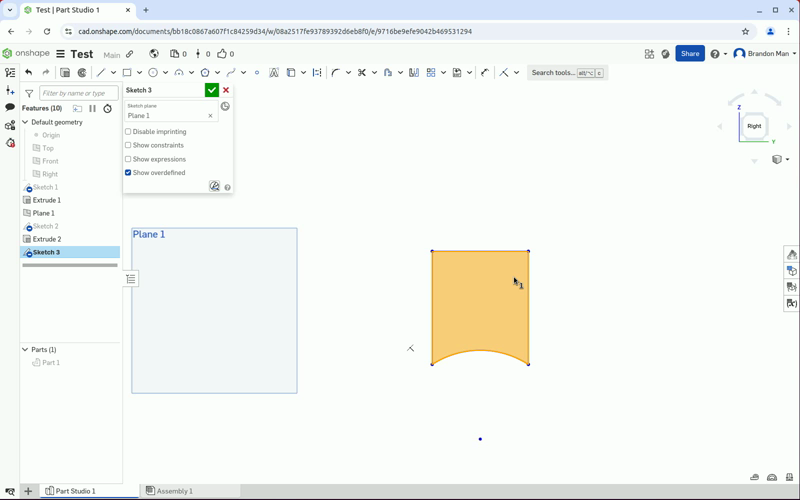
scroll(-6)
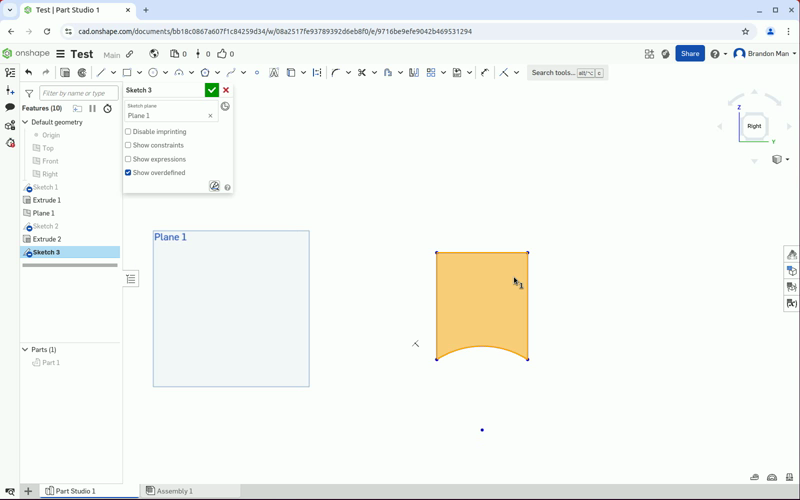
scroll(-6)
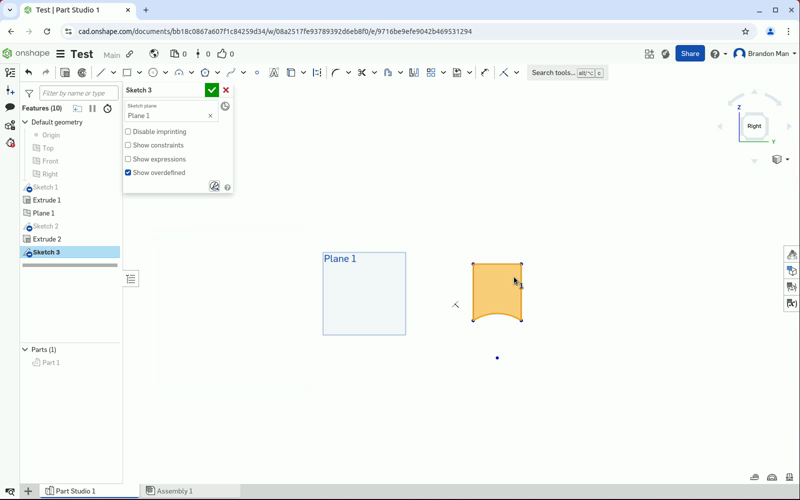
scroll(-6)
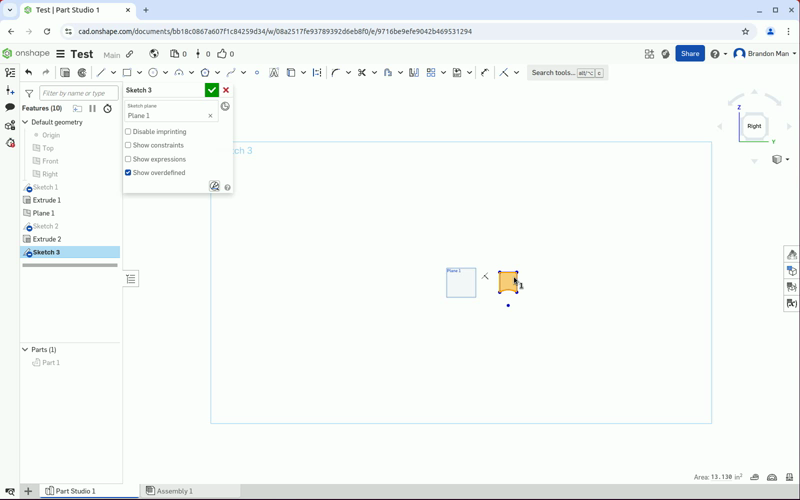
mouse_move(73, 352)
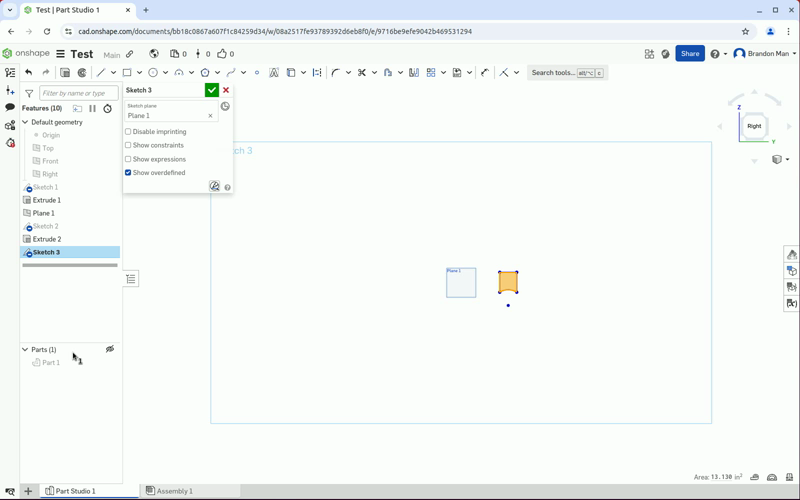
key(shift+y)
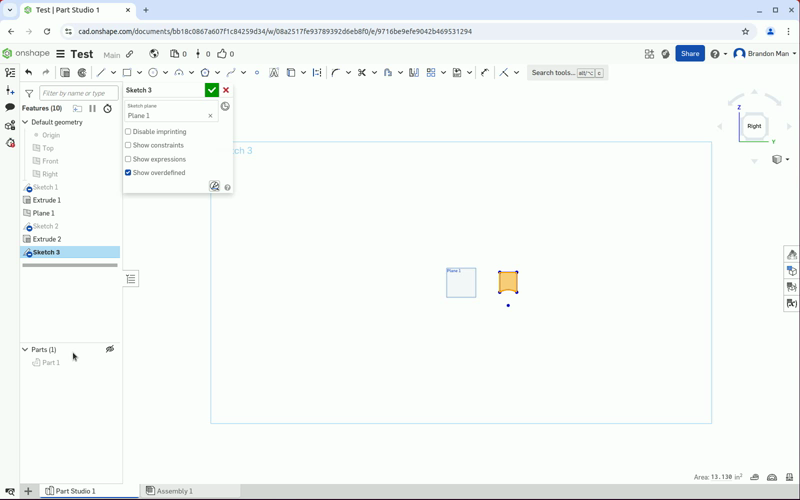
key(shift+e)
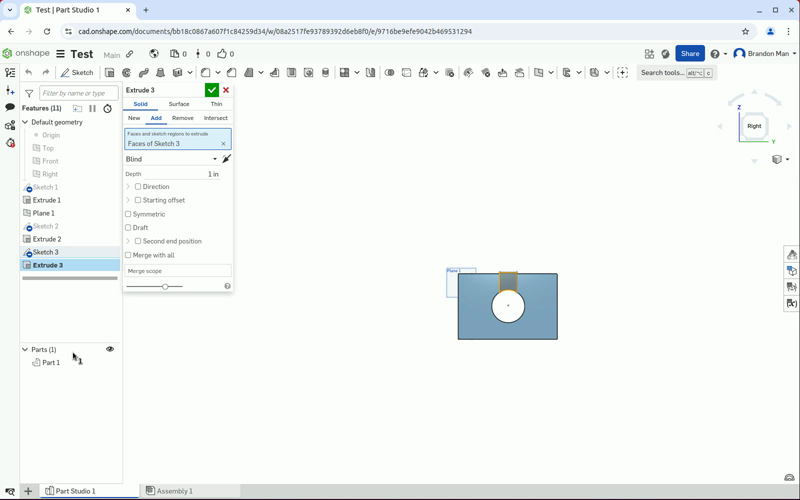
mouse_move(143, 106)
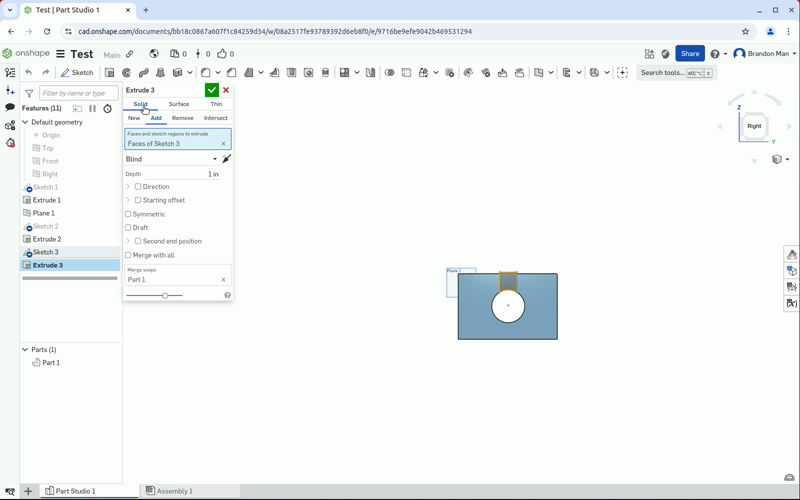
click(143, 106)
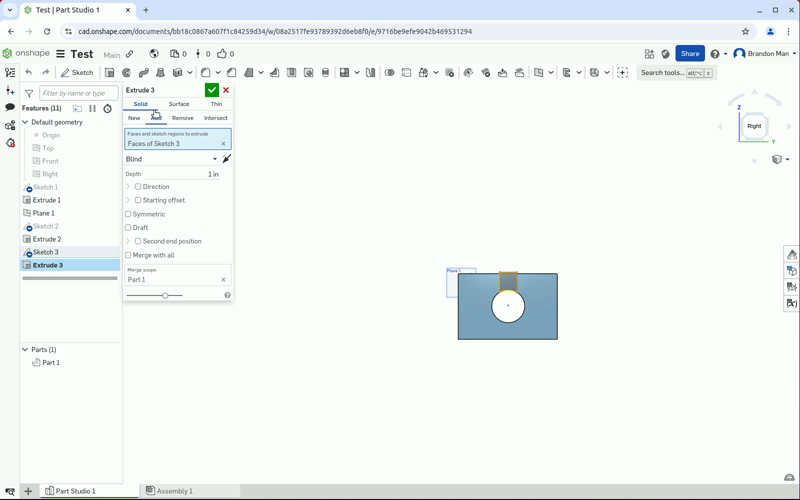
mouse_move(186, 120)
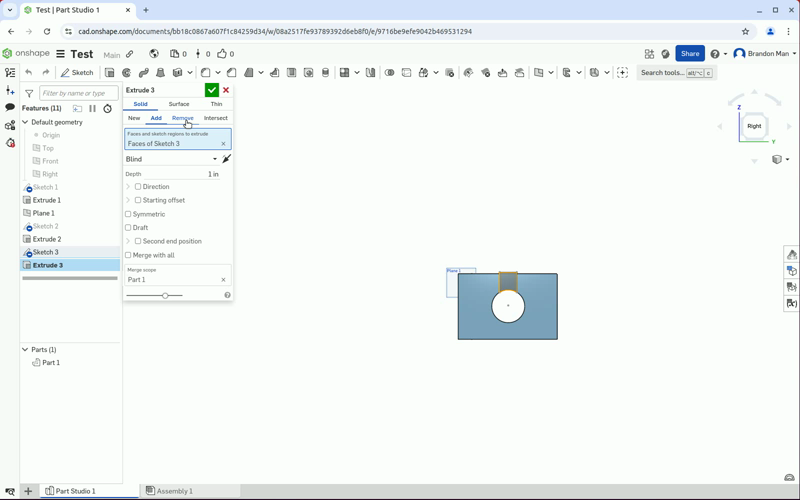
click(186, 120)
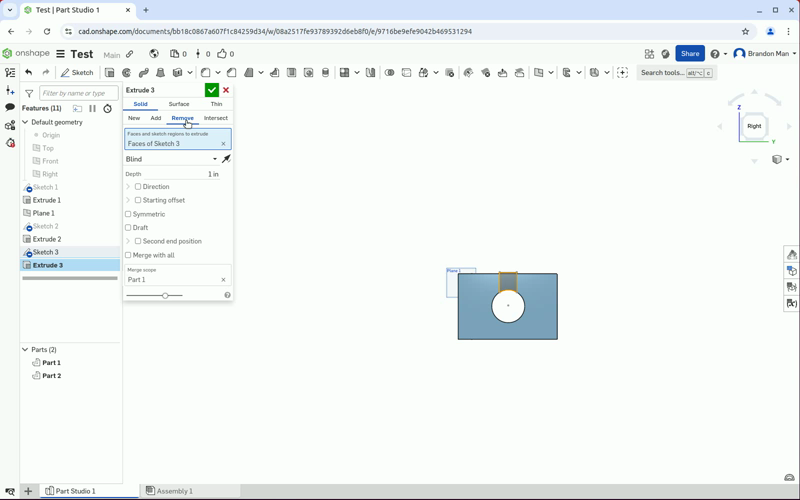
key(tab, 4)
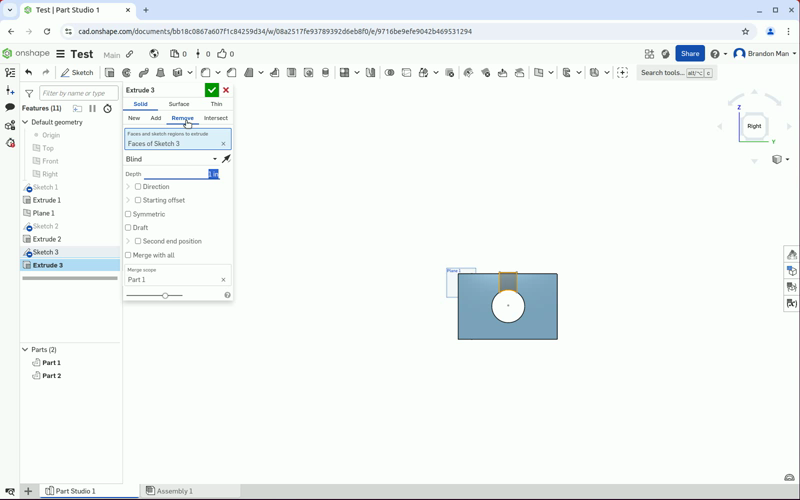
text(1.444)
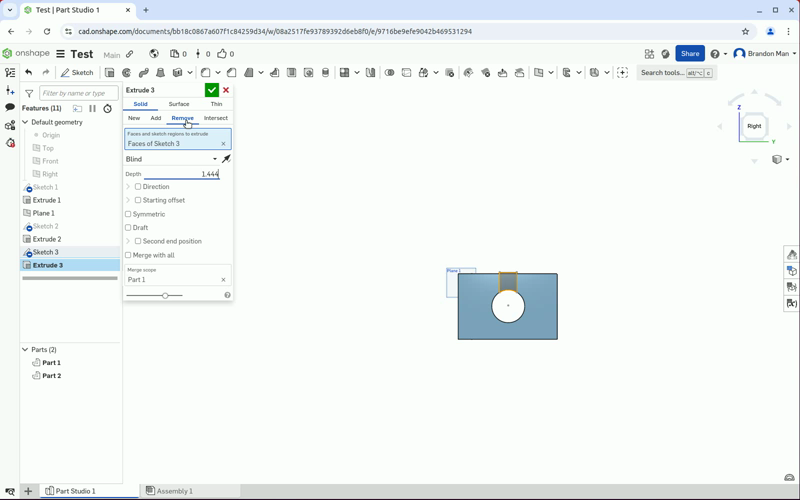
key(tab, 6)
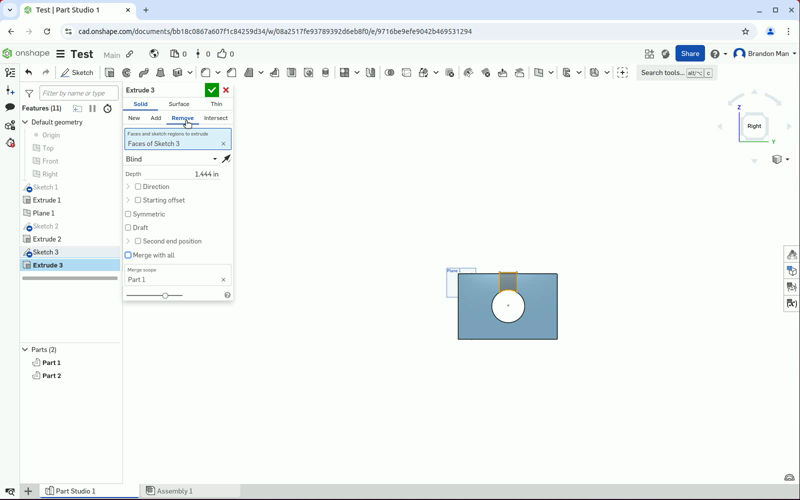
key(space)
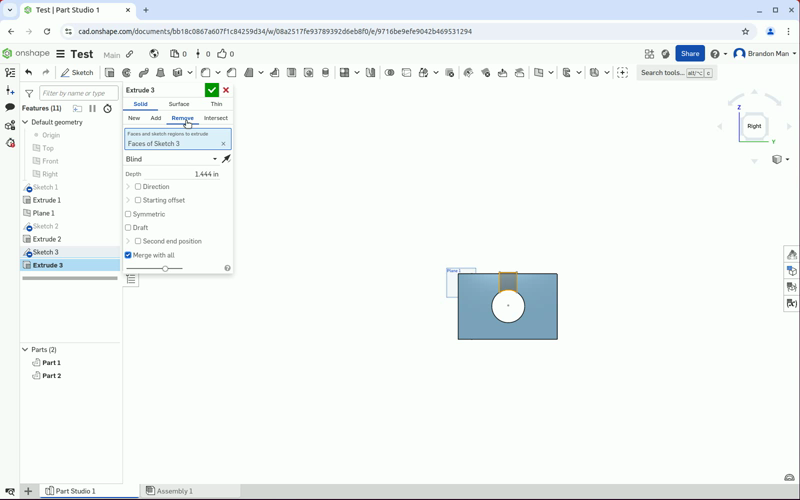
key(enter)
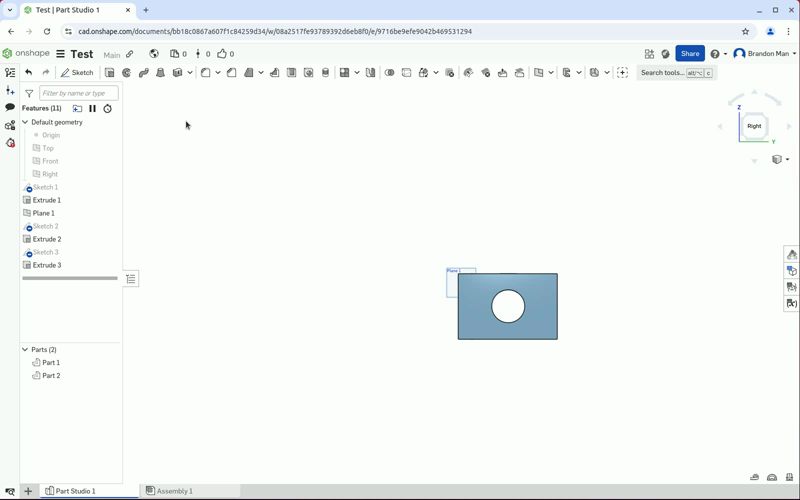
key(shift+h)
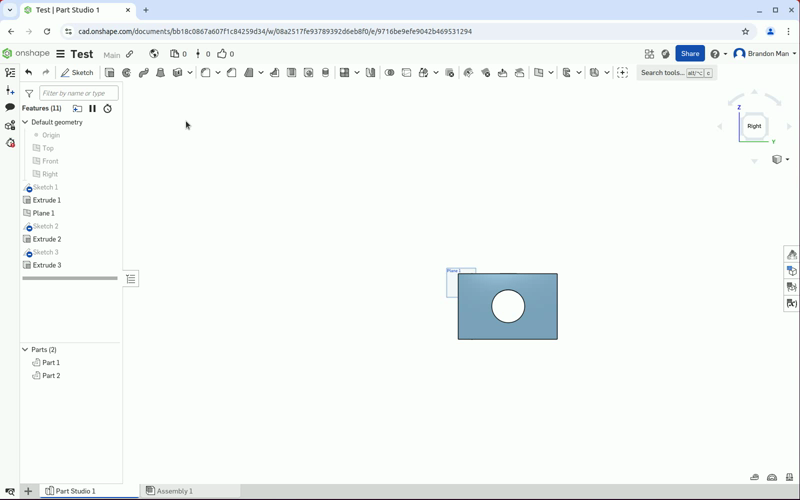
key(shift+h)
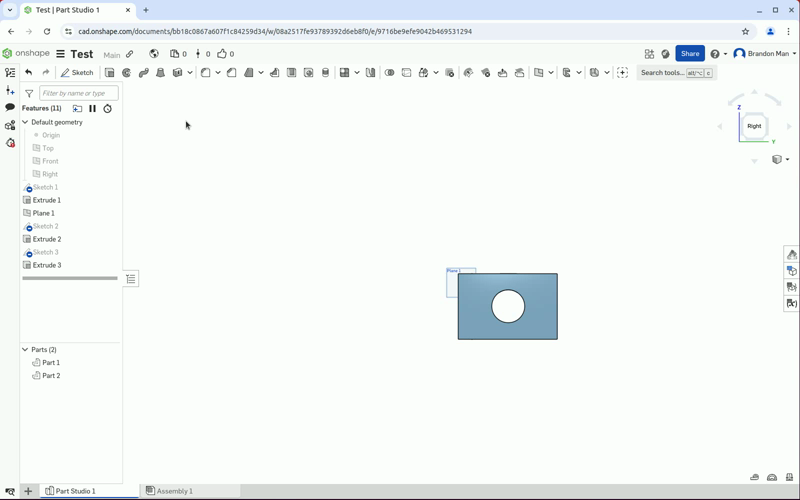
mouse_move(73, 189)
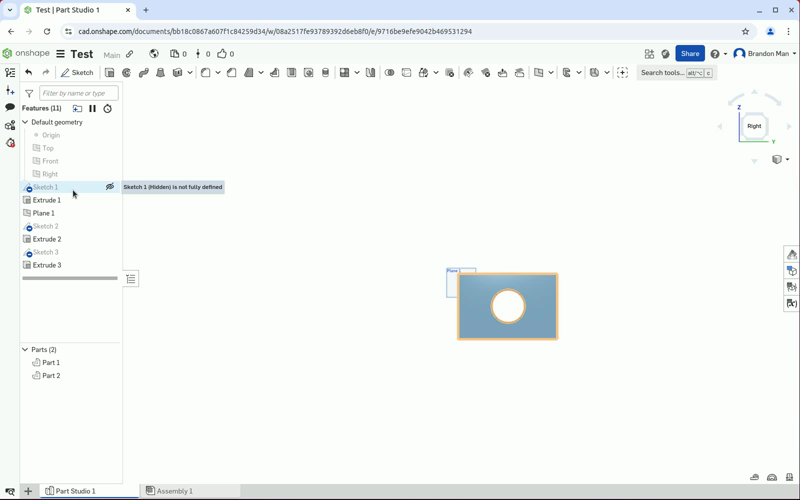
click(73, 189)
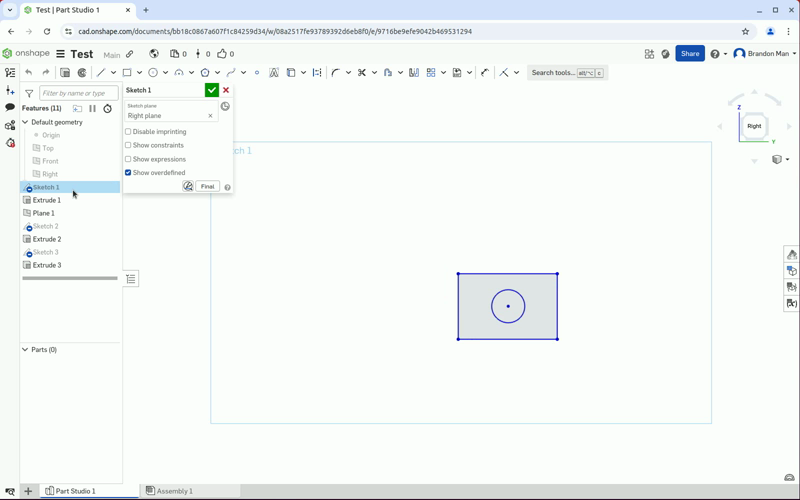
mouse_move(229, 92)
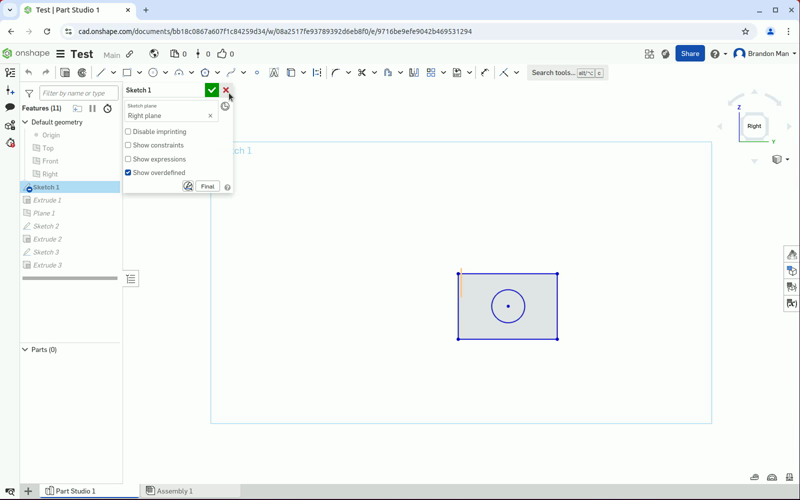
click(229, 92)
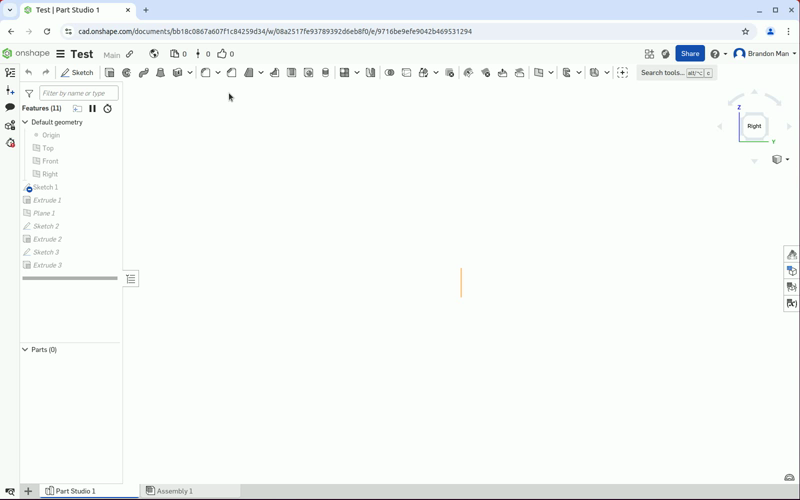
key(shift+s)
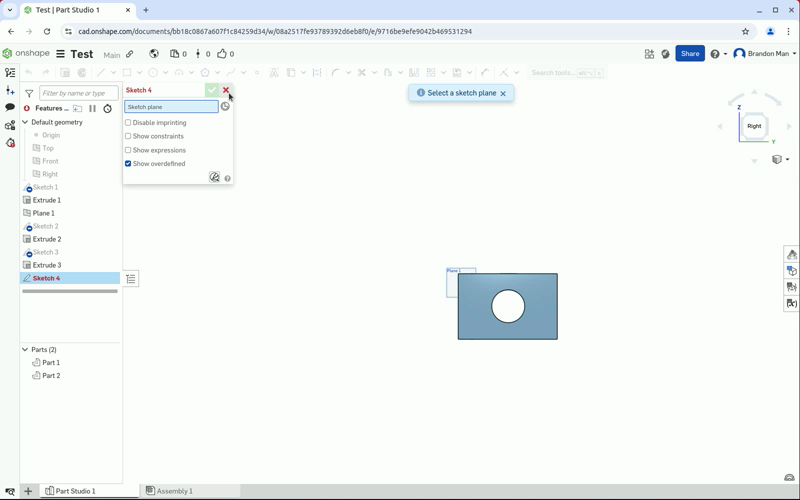
mouse_move(73, 215)
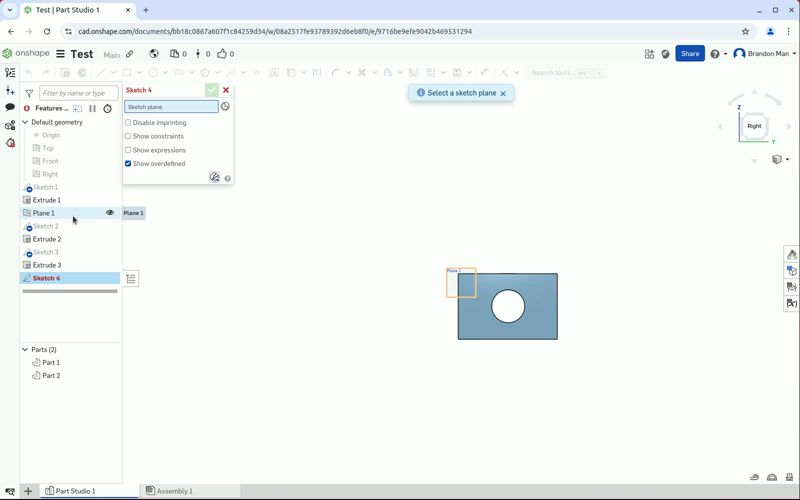
click(73, 215)
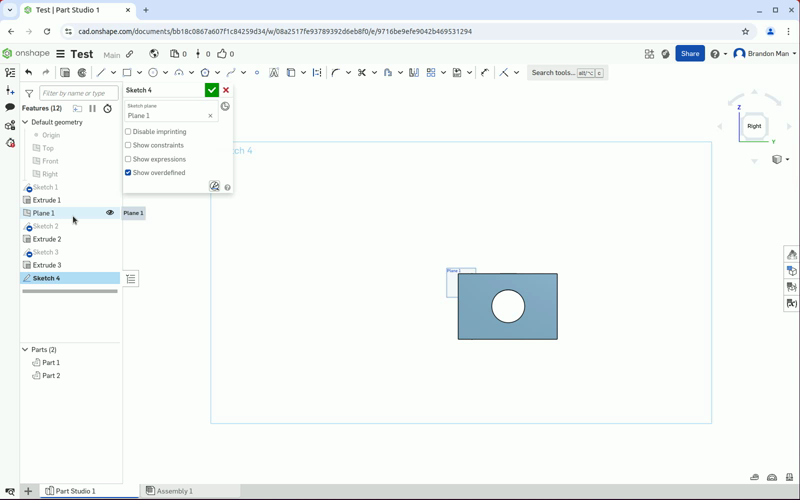
mouse_move(73, 352)
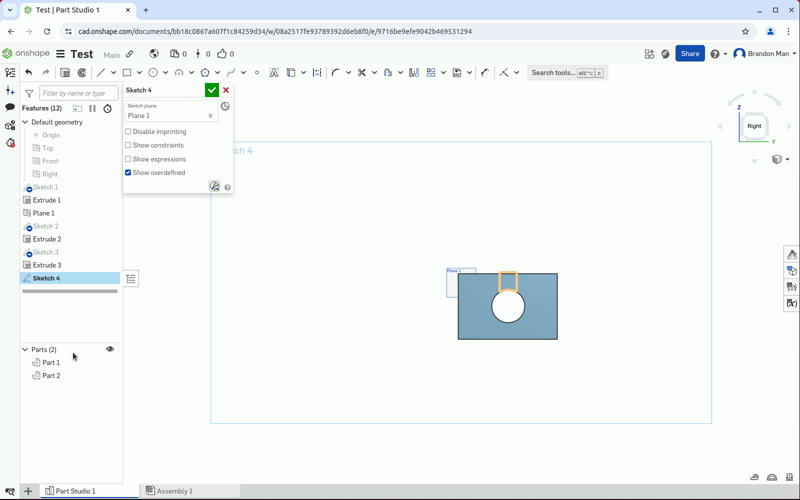
key(y)
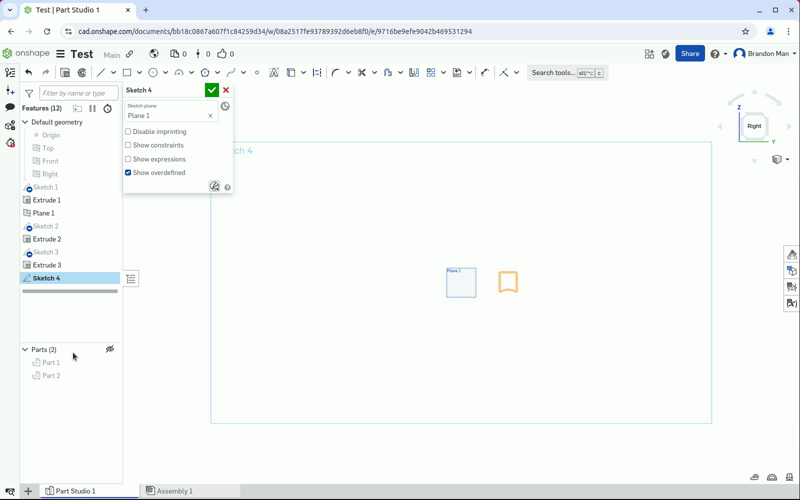
key(l)
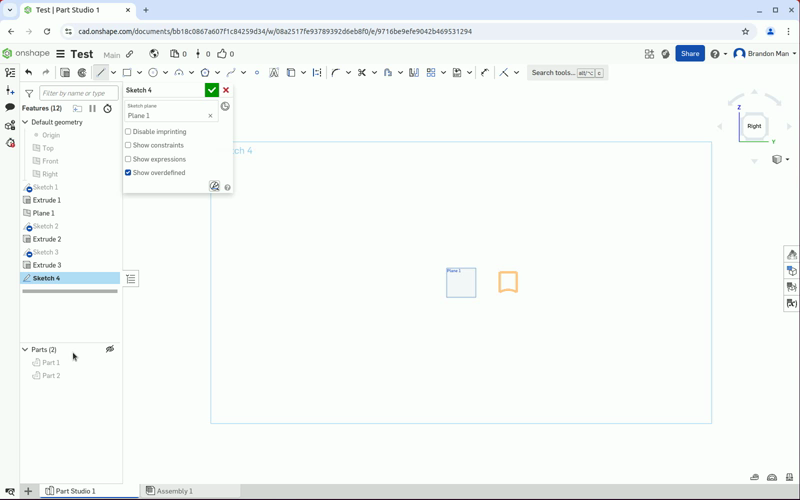
key_down(shift)
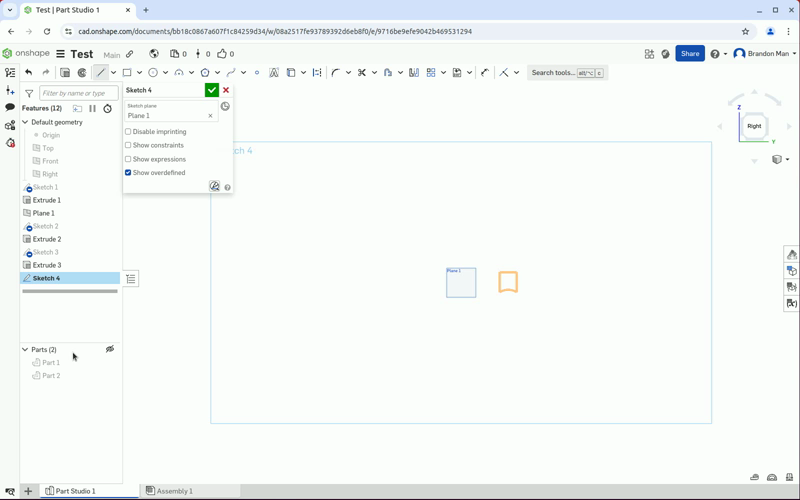
mouse_move(499, 339)
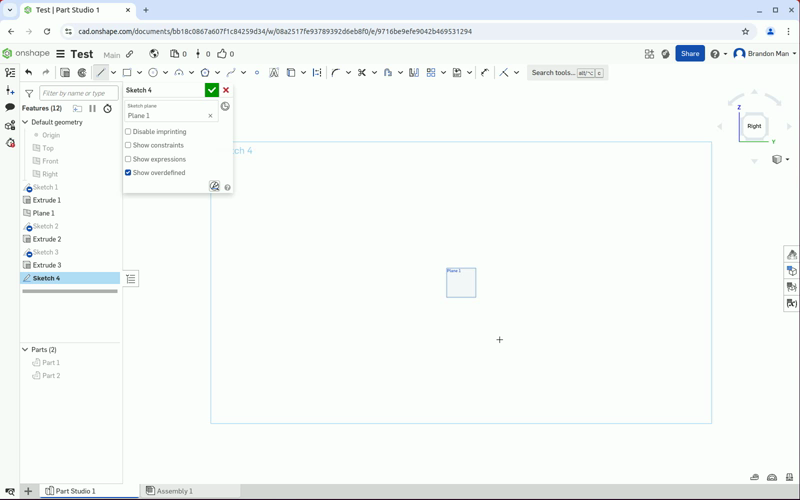
click(499, 339)
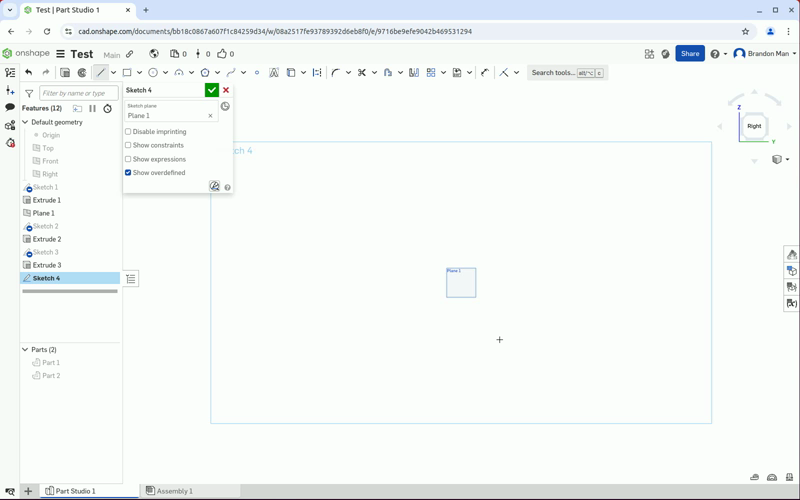
key_up(shift)
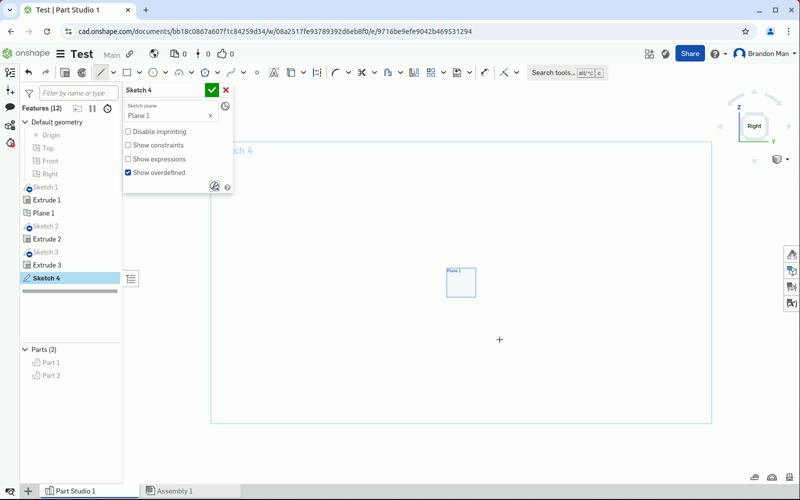
key_down(shift)
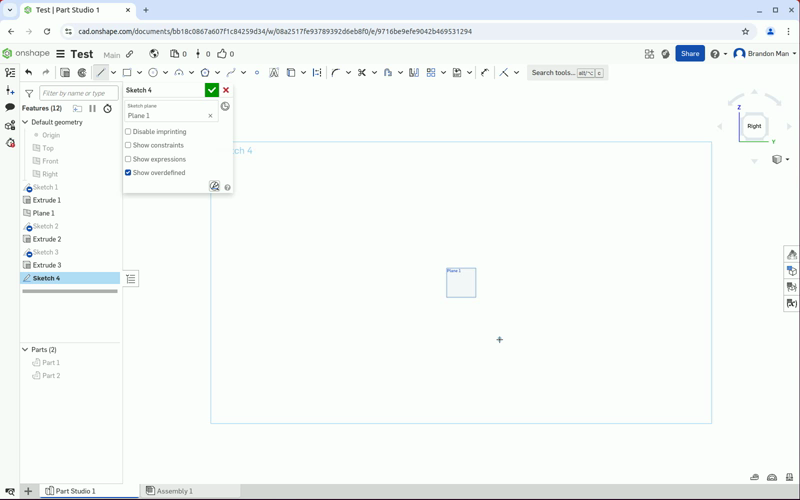
mouse_move(529, 339)
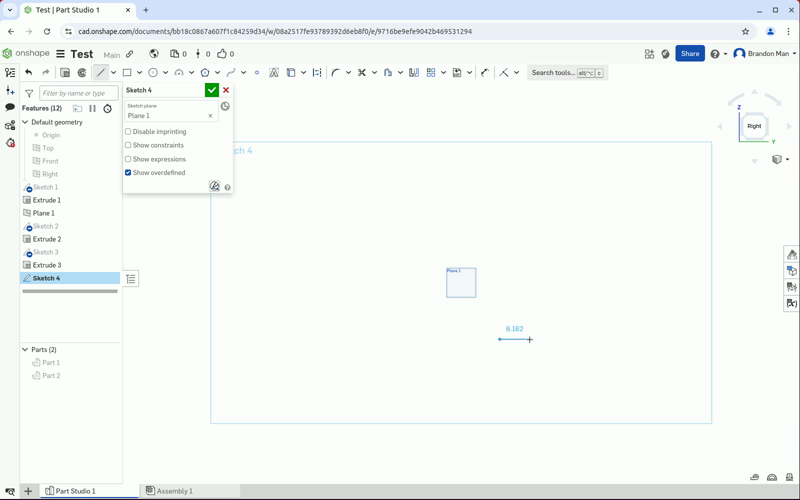
mouse_move(516, 339)
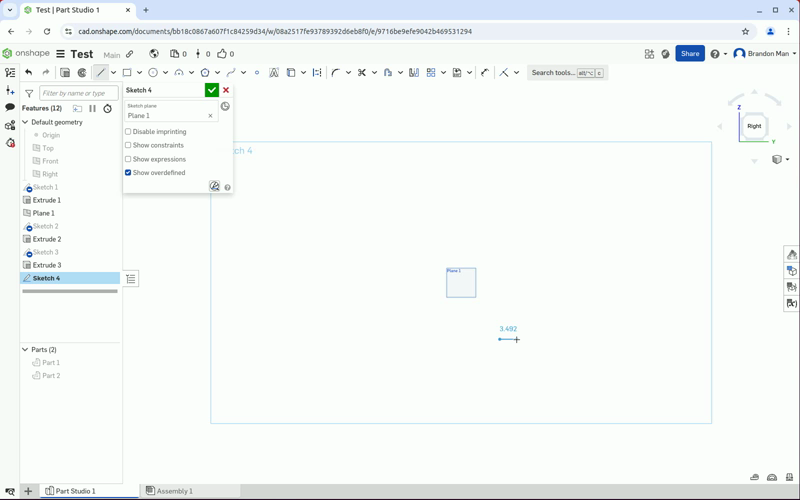
click(516, 339)
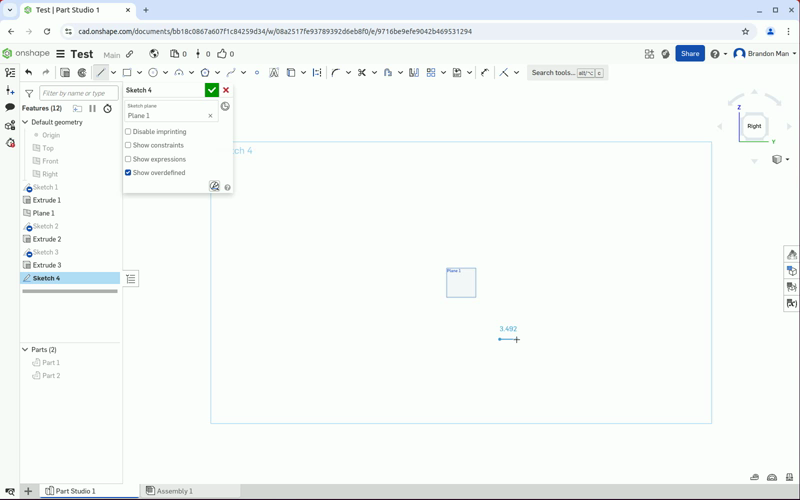
key_up(shift)
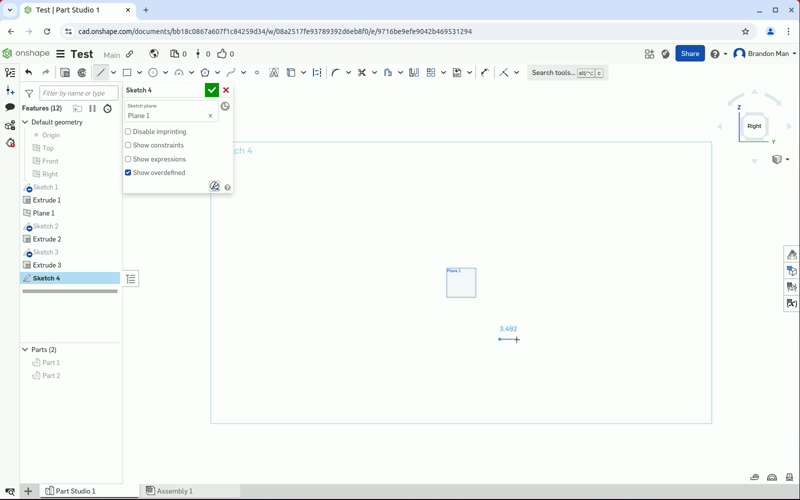
key_down(shift)
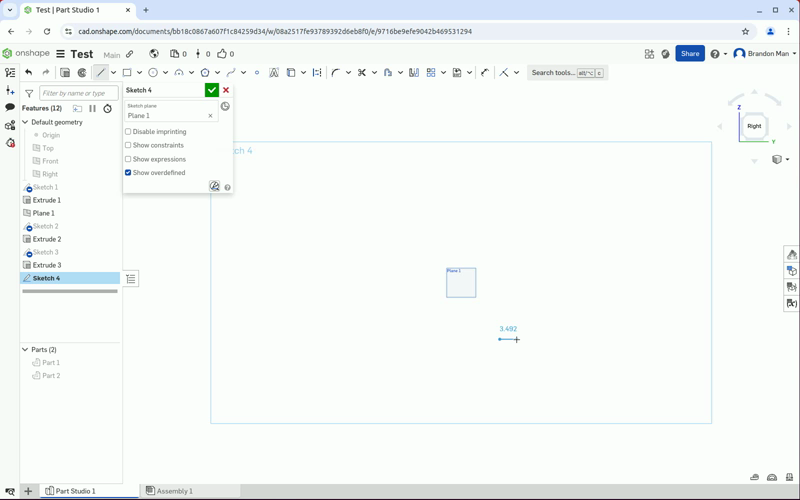
mouse_move(546, 339)
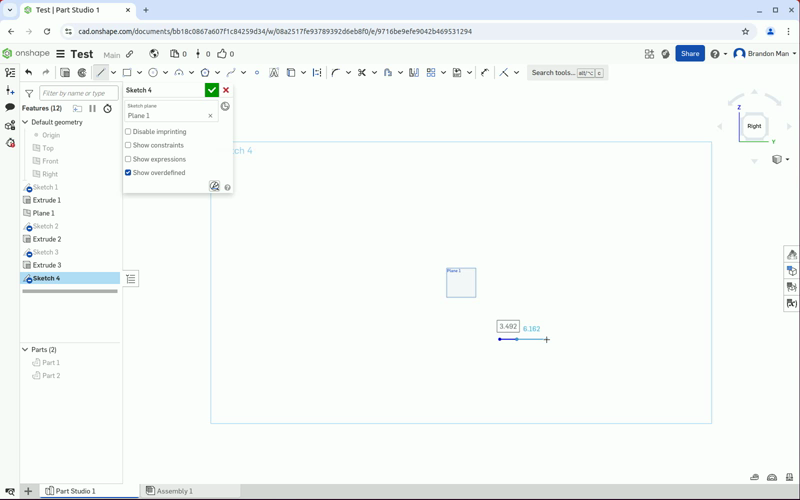
mouse_move(516, 319)
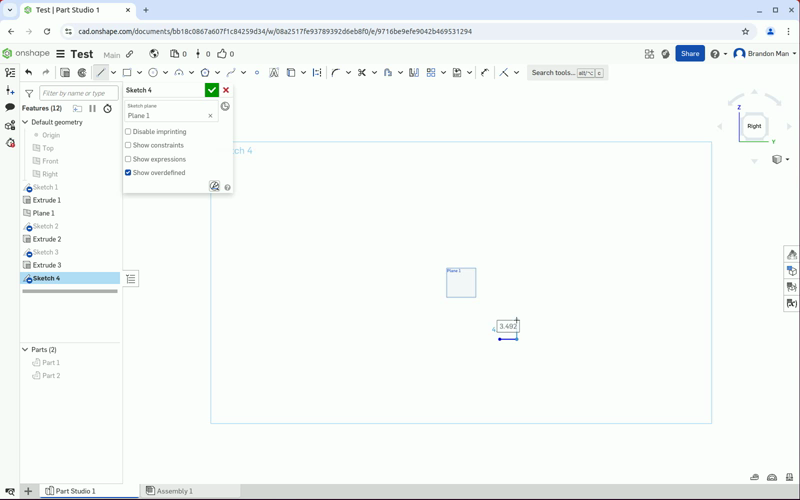
click(516, 319)
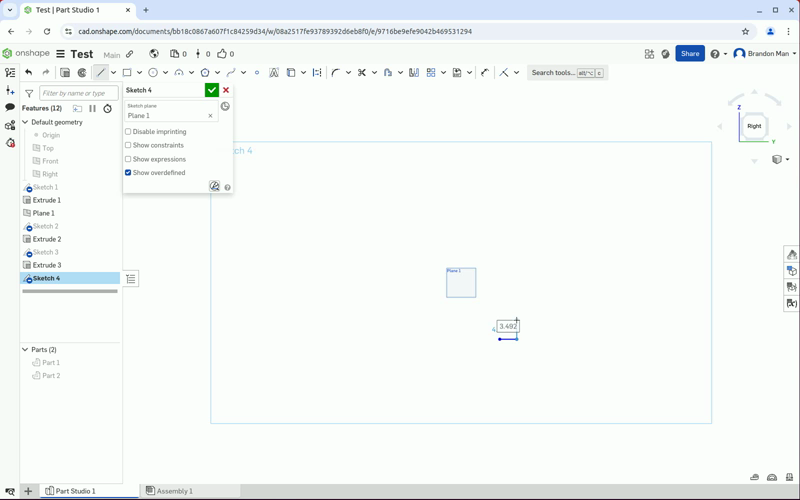
key_up(shift)
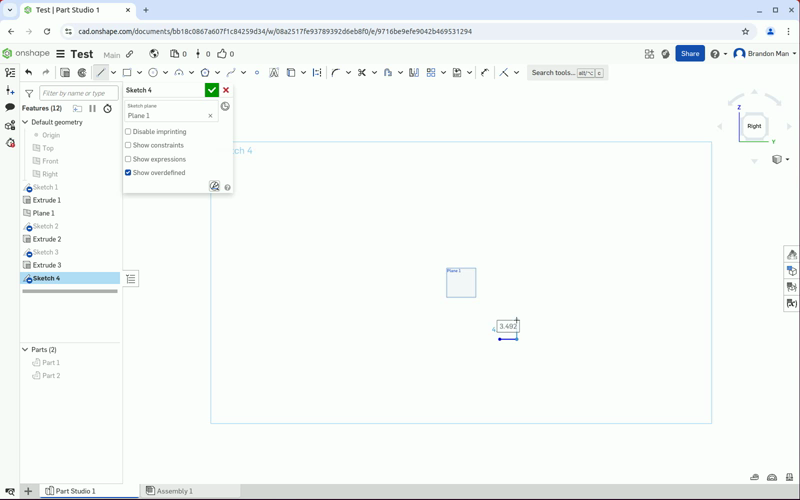
key(esc)
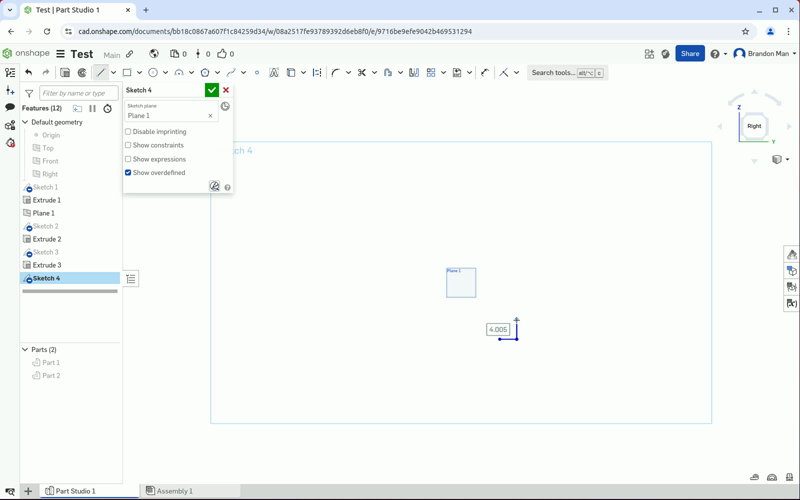
key(a)
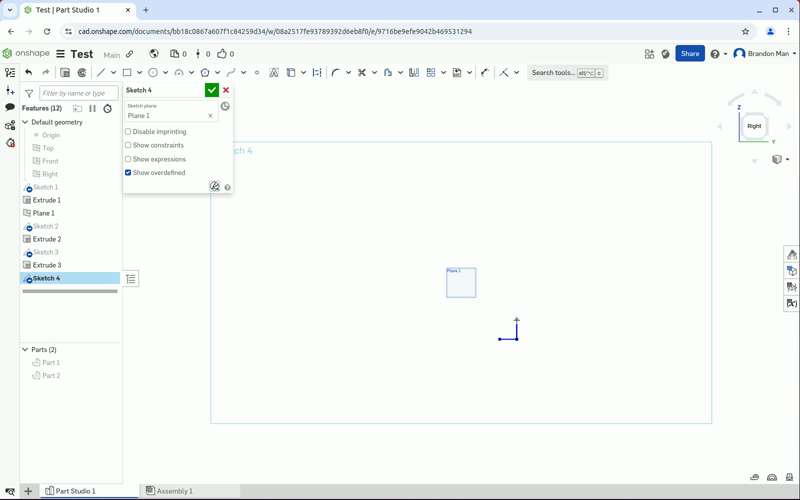
mouse_move(516, 319)
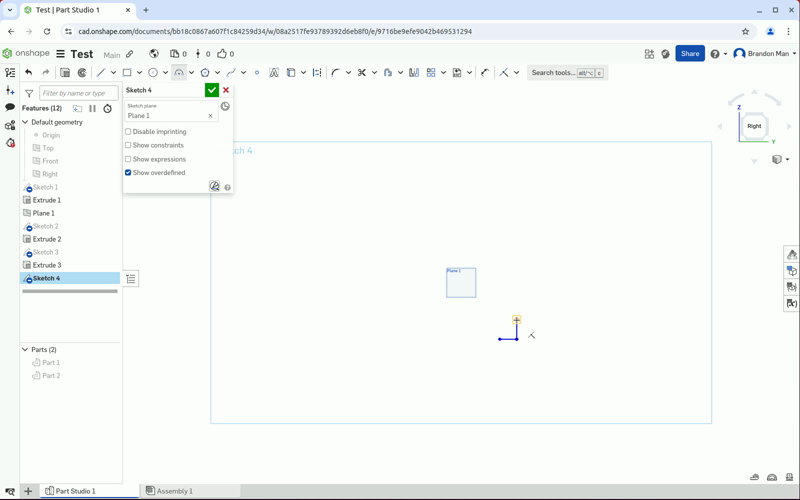
click(516, 319)
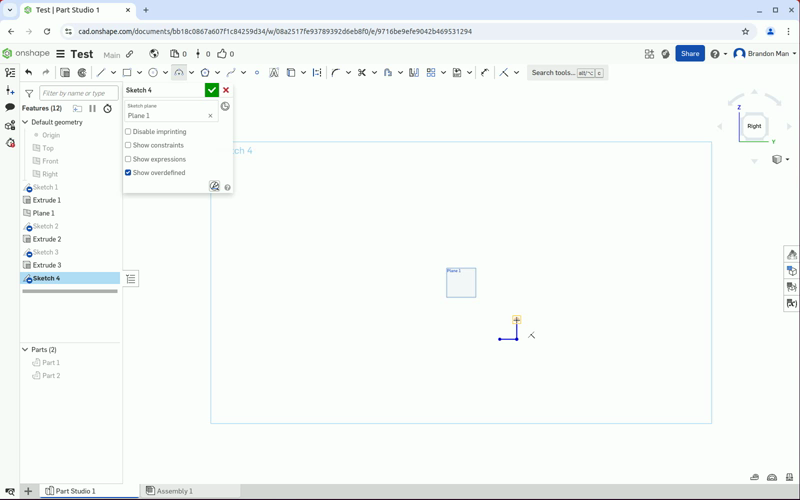
key_down(shift)
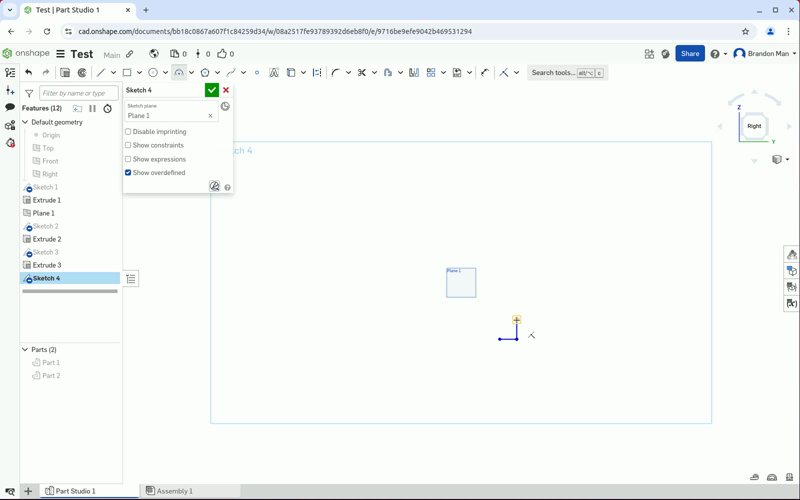
mouse_move(499, 319)
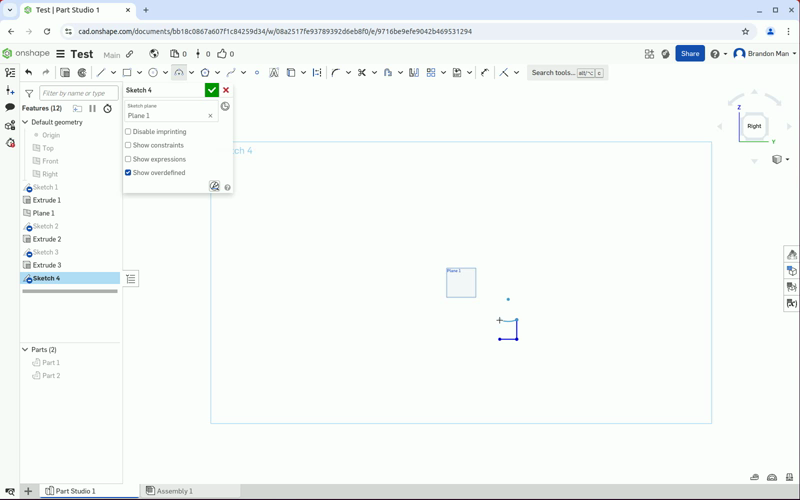
click(499, 319)
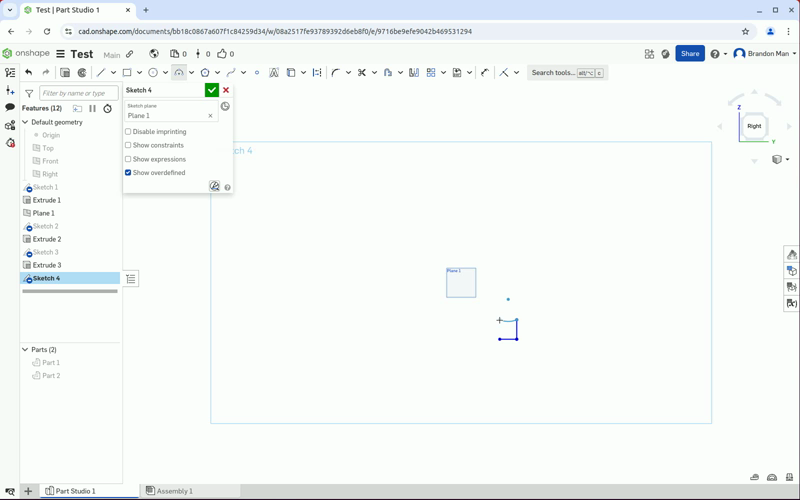
mouse_move(508, 321)
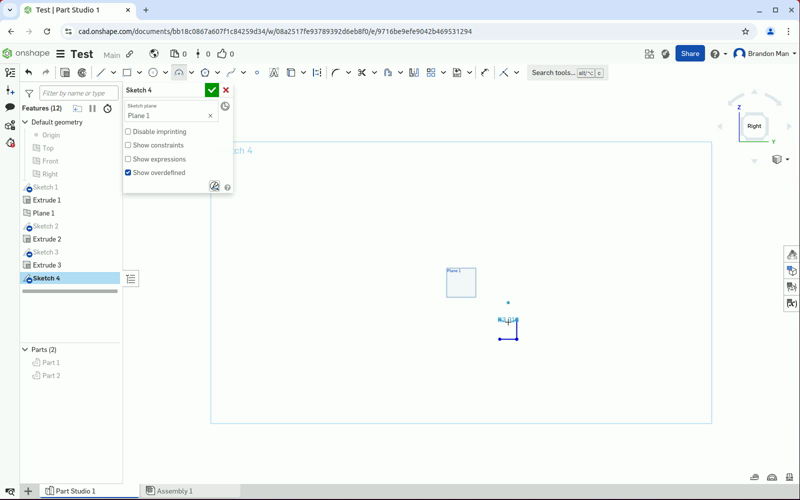
click(508, 321)
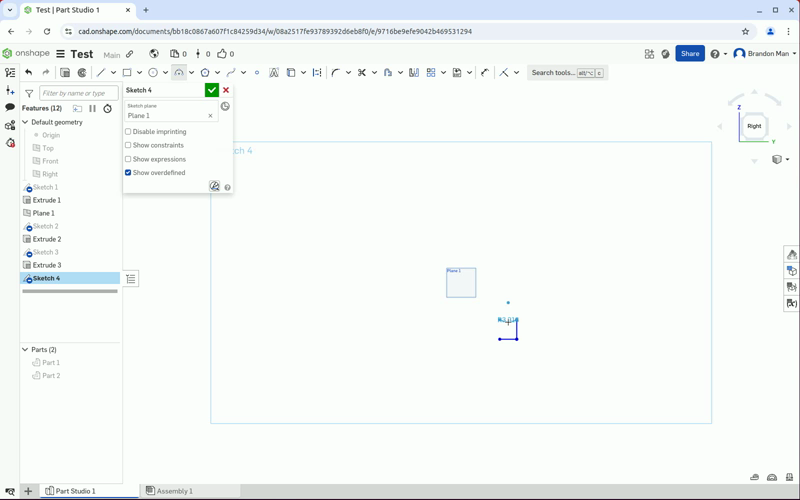
key_up(shift)
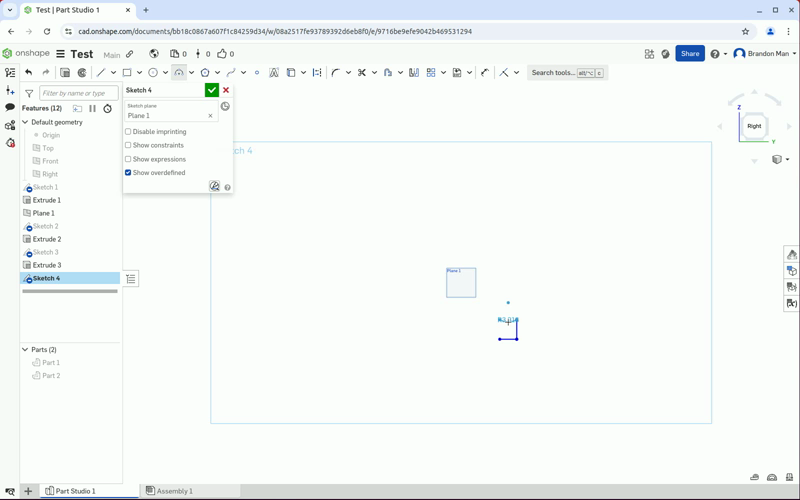
key(esc)
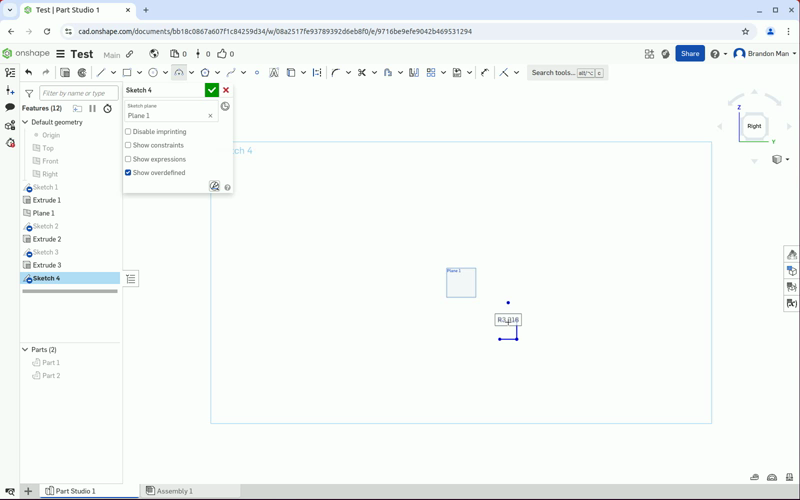
key(l)
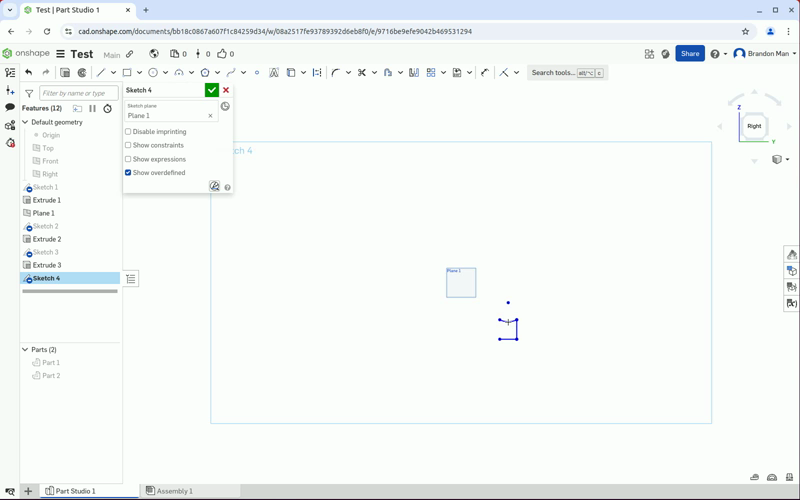
mouse_move(499, 319)
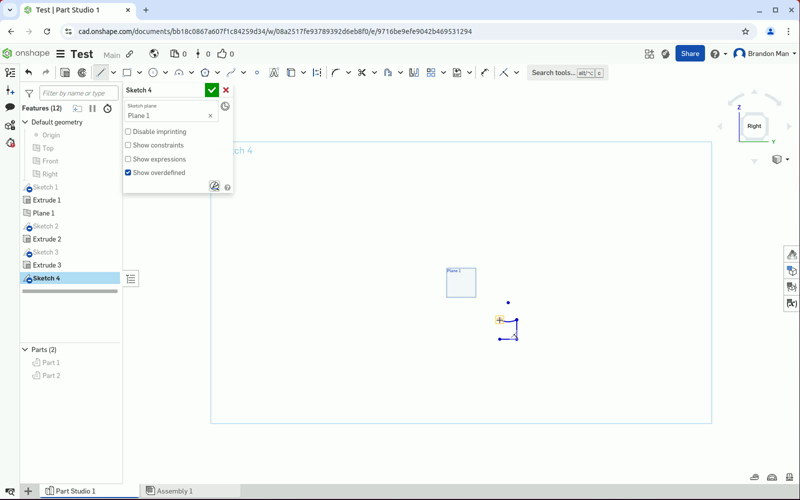
click(499, 319)
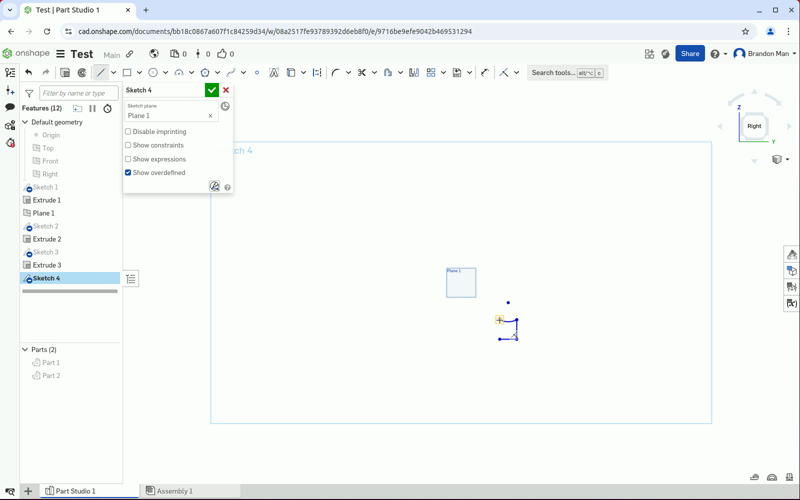
mouse_move(529, 319)
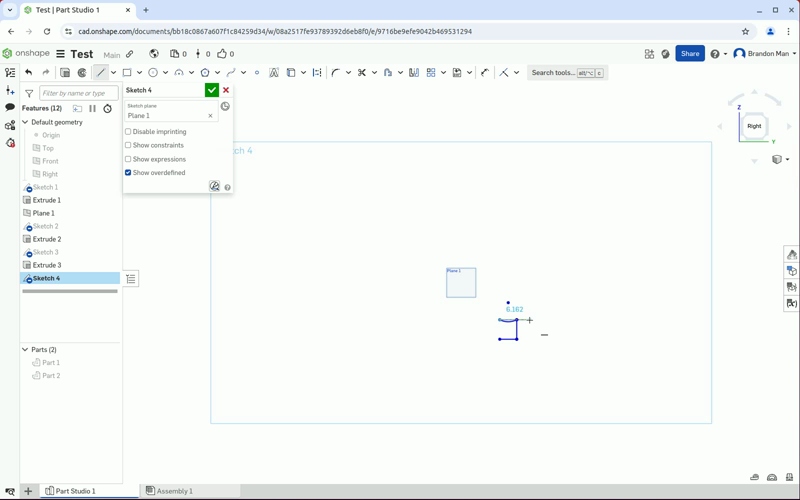
key_down(shift)
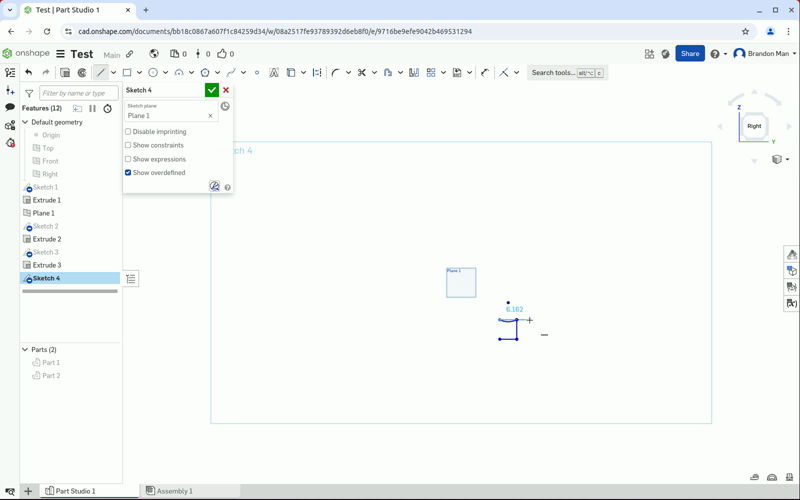
mouse_move(499, 339)
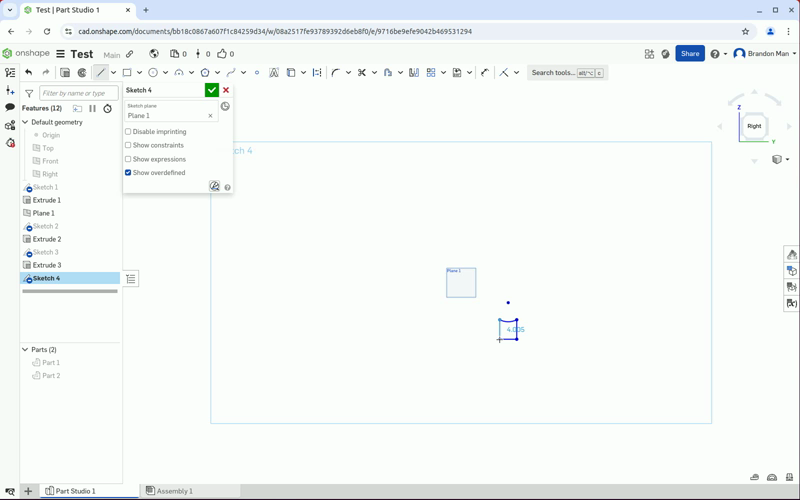
key_up(shift)
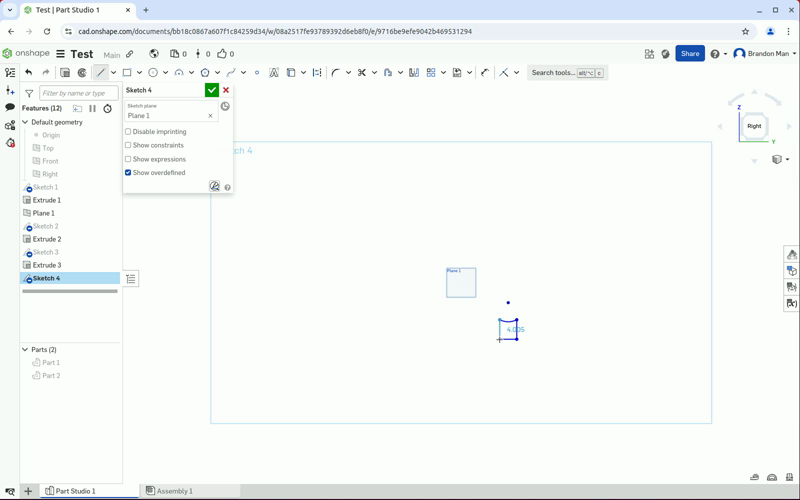
click(499, 339)
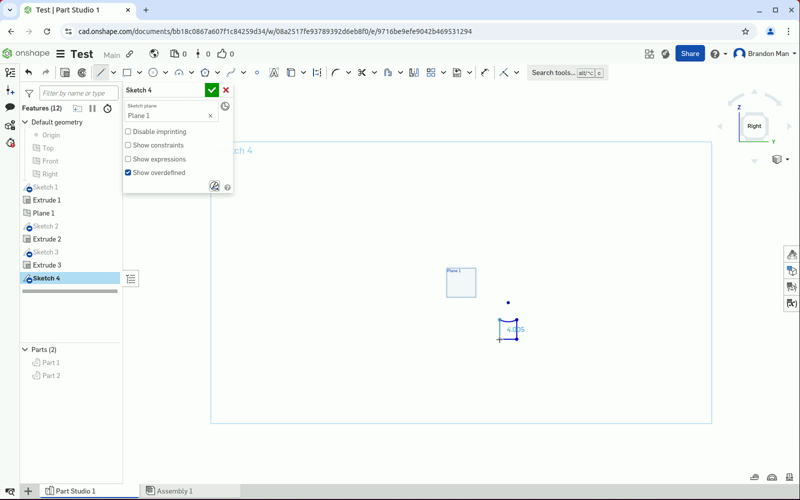
key(esc)
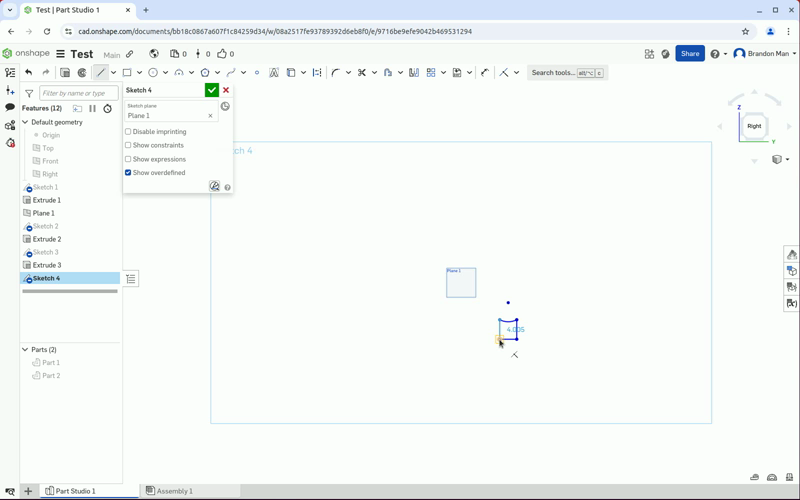
mouse_move(502, 322)
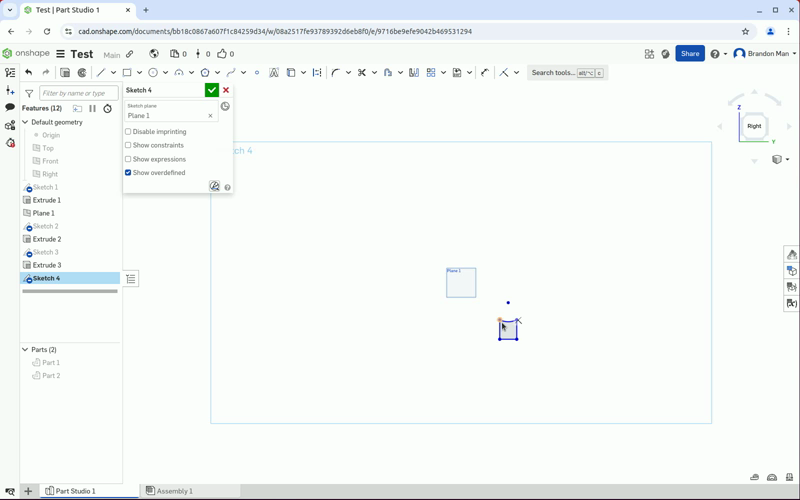
scroll(6)
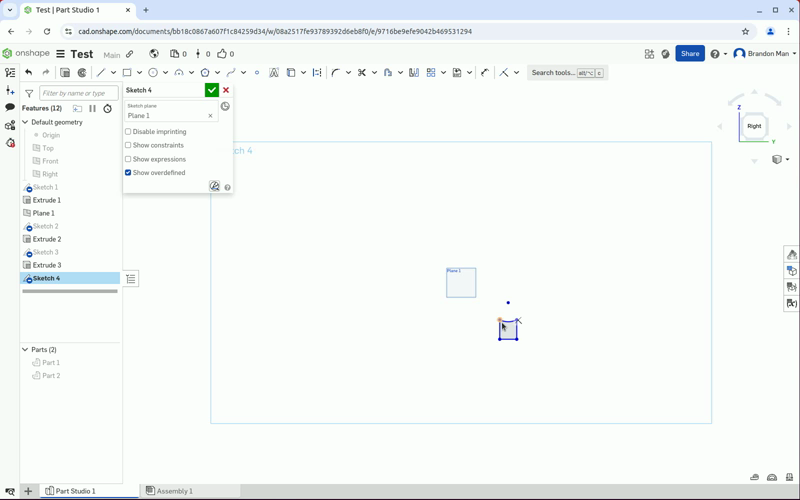
scroll(6)
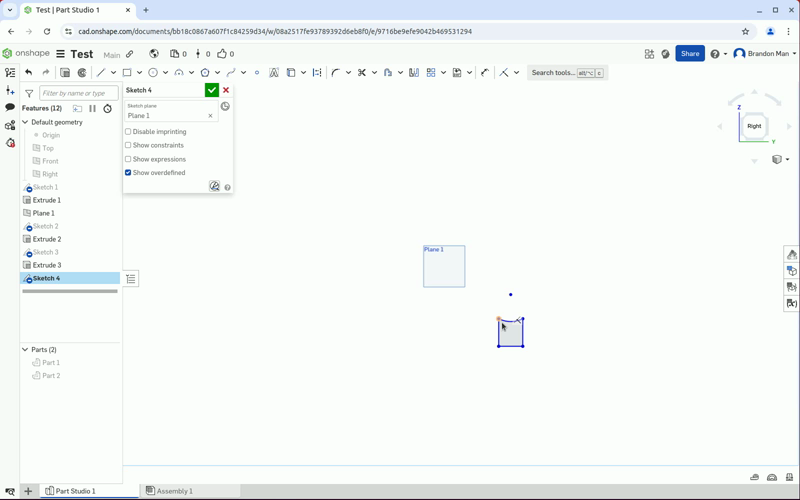
scroll(6)
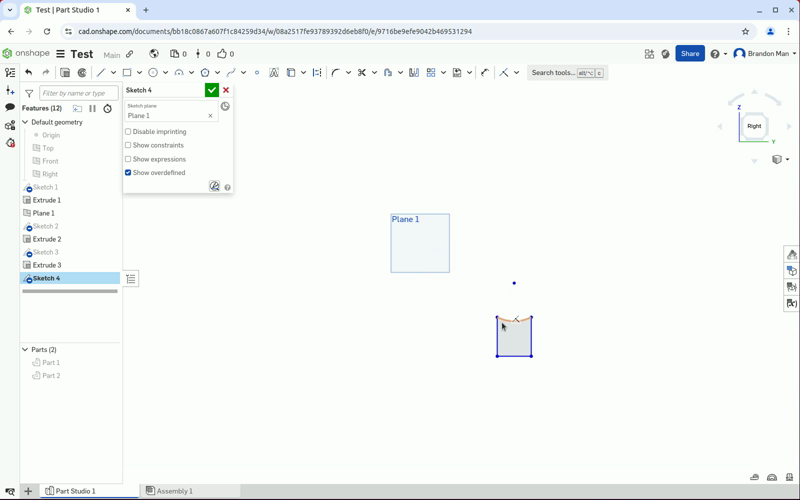
scroll(6)
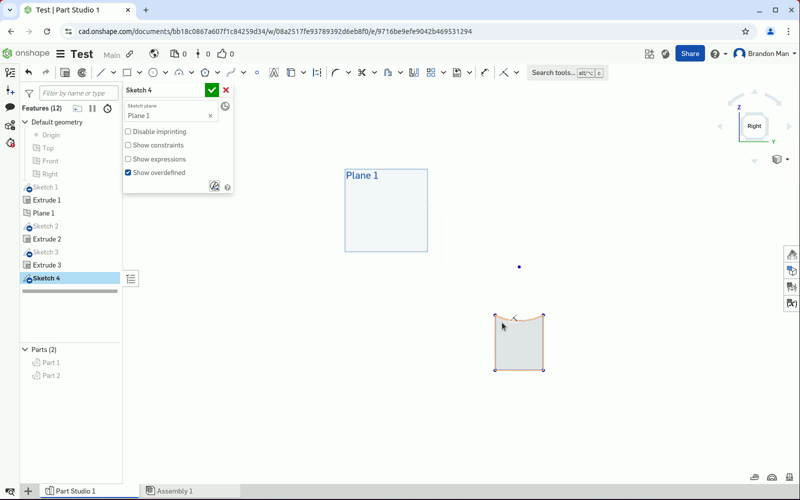
scroll(6)
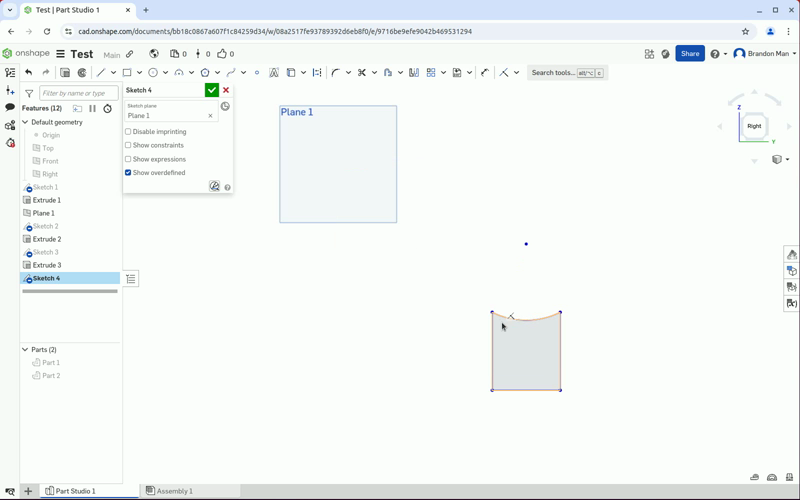
scroll(6)
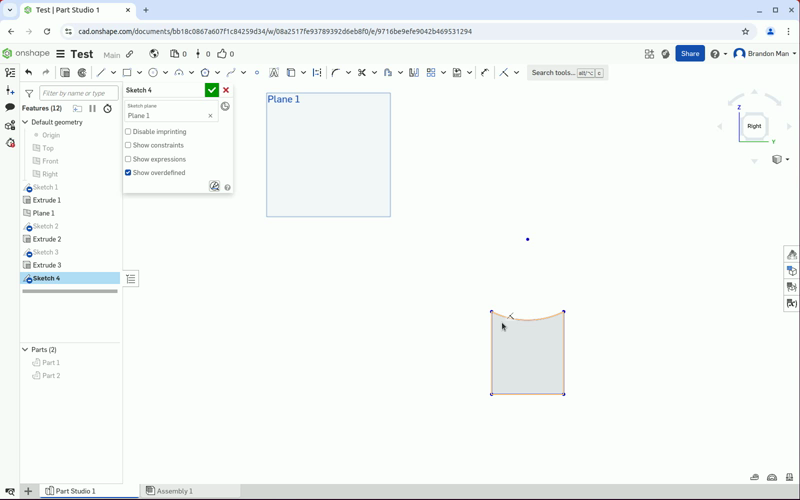
scroll(6)
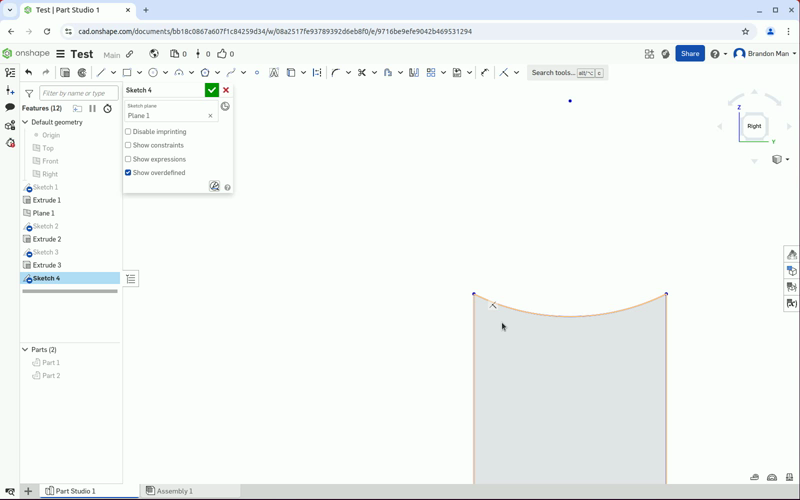
click(502, 322)
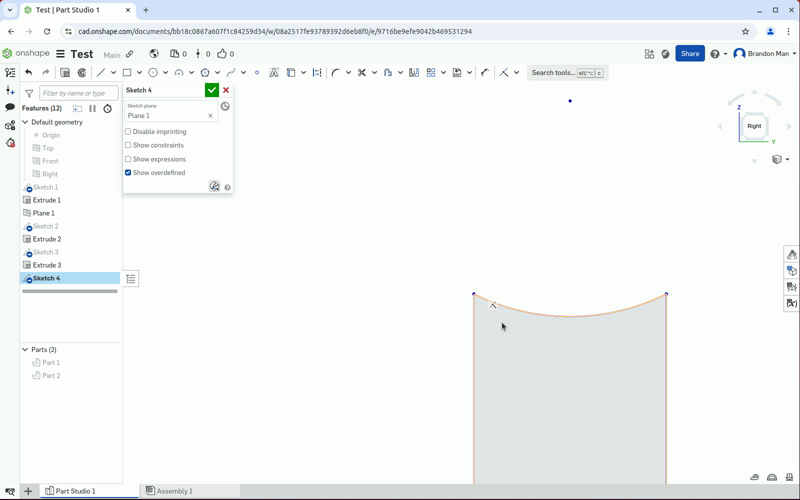
scroll(-6)
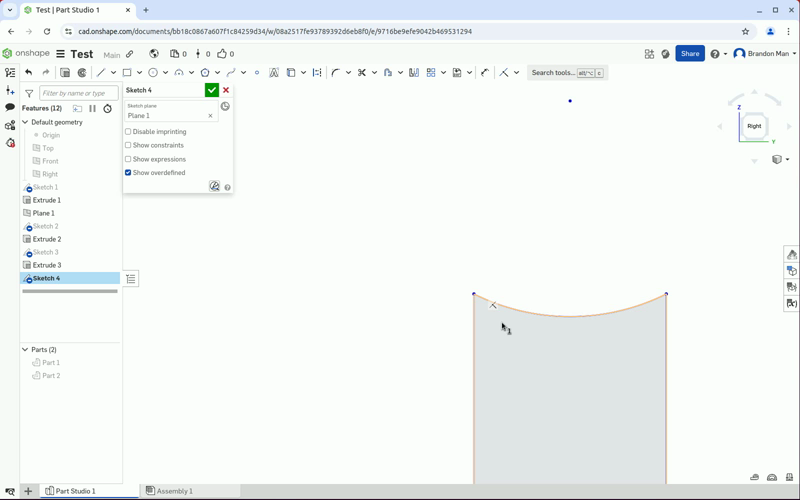
scroll(-6)
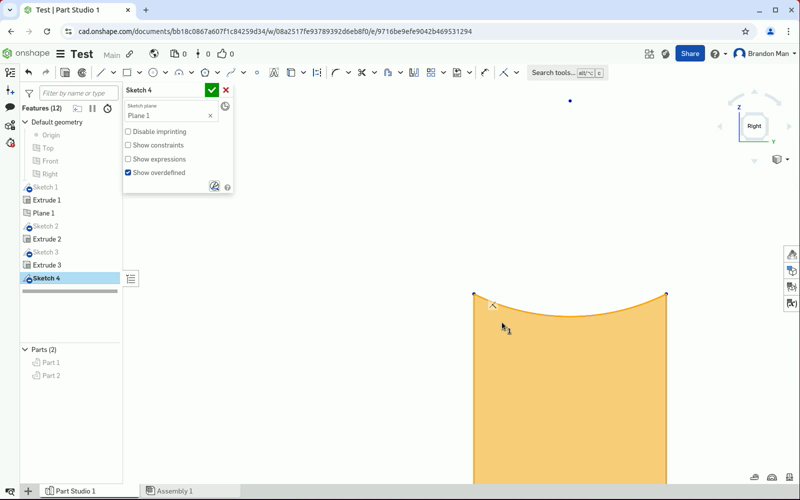
scroll(-6)
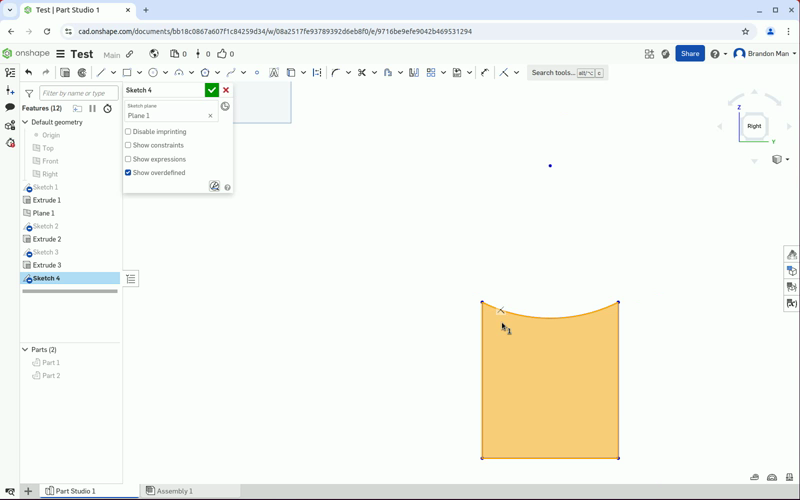
scroll(-6)
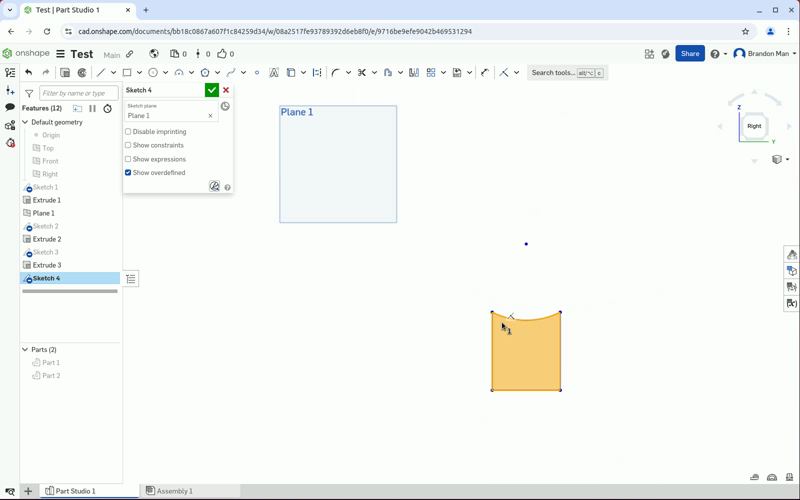
scroll(-6)
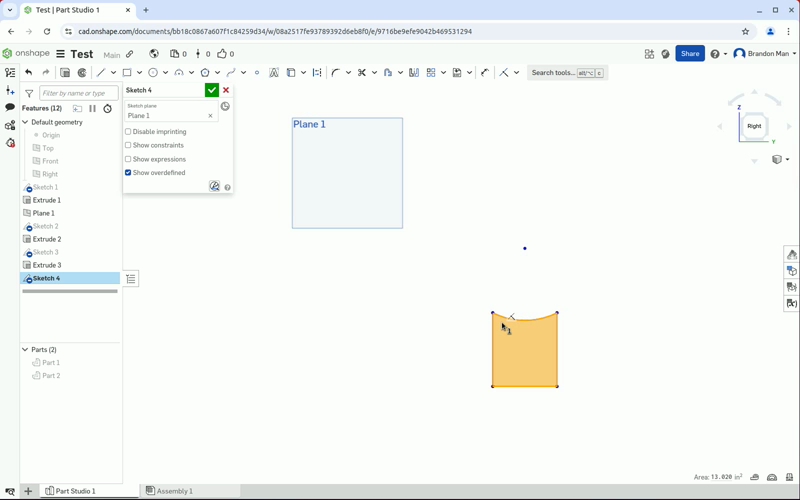
scroll(-6)
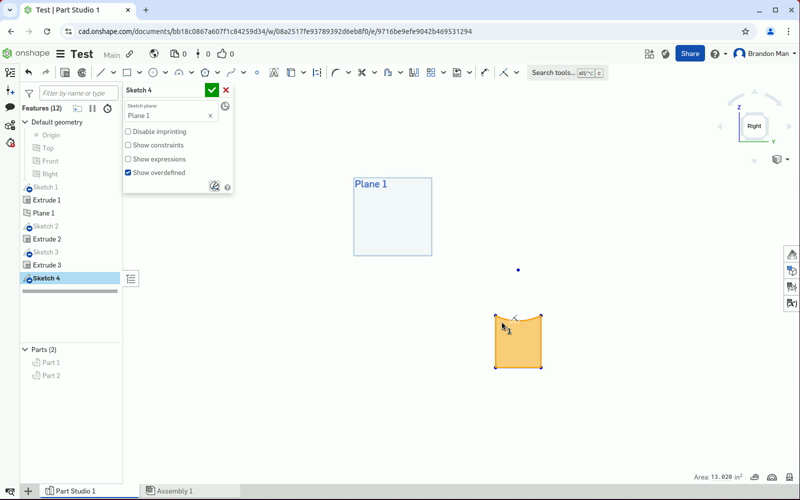
scroll(-6)
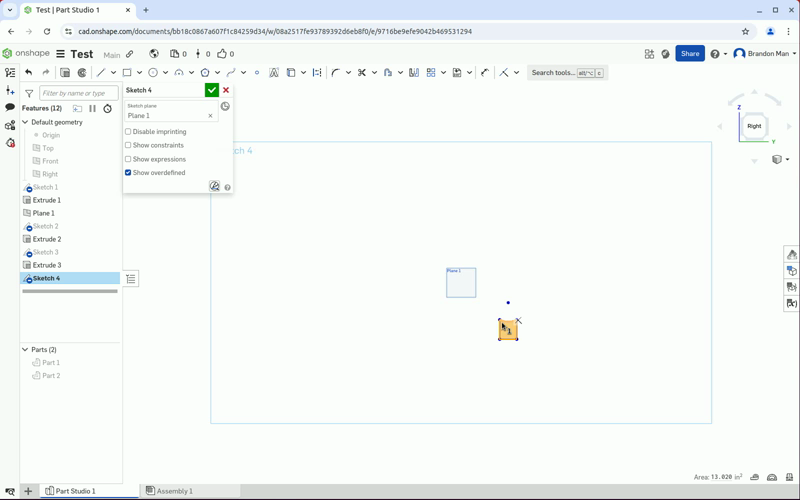
mouse_move(73, 352)
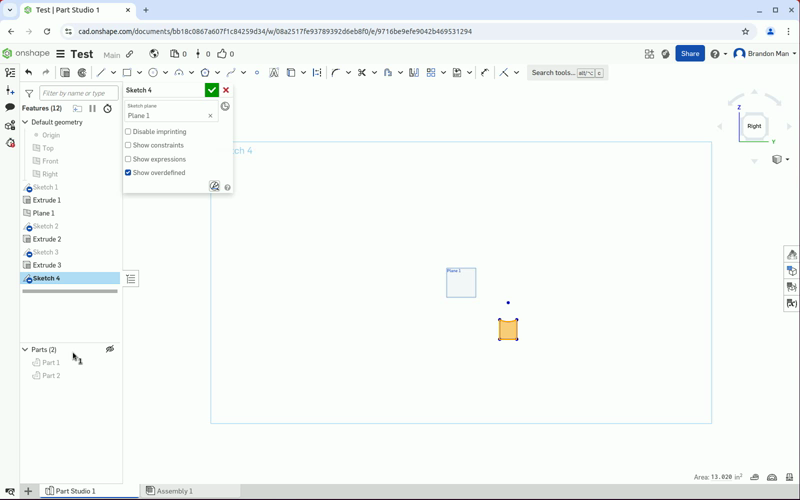
key(shift+y)
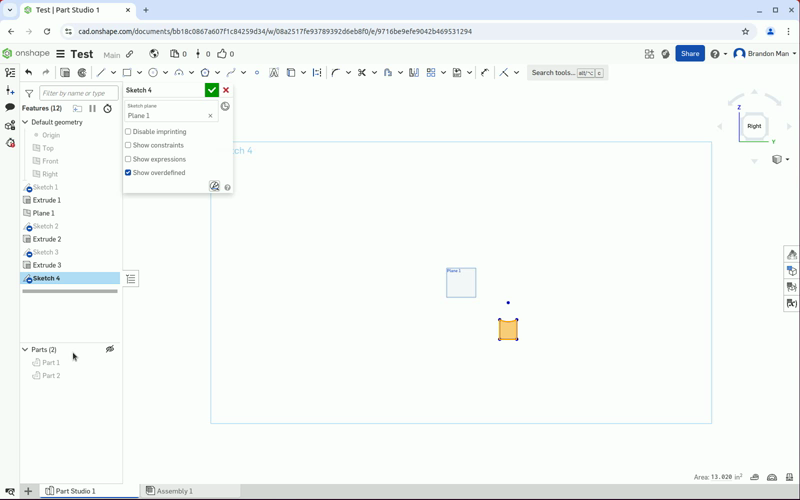
key(shift+e)
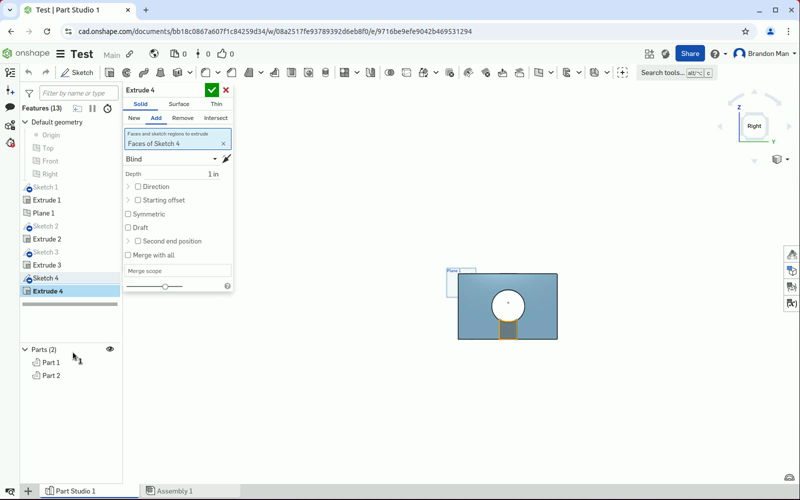
mouse_move(143, 106)
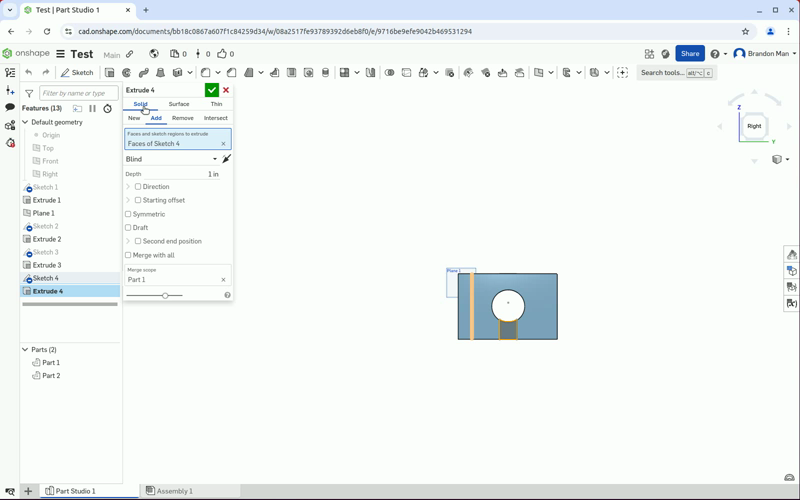
click(143, 106)
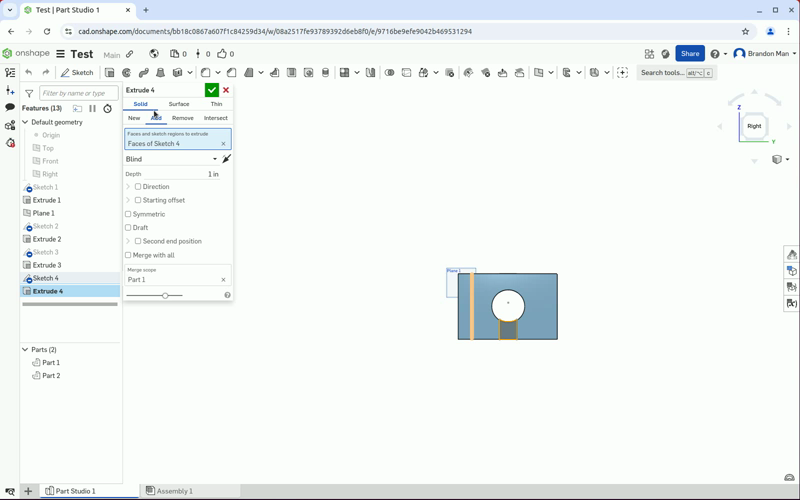
mouse_move(186, 120)
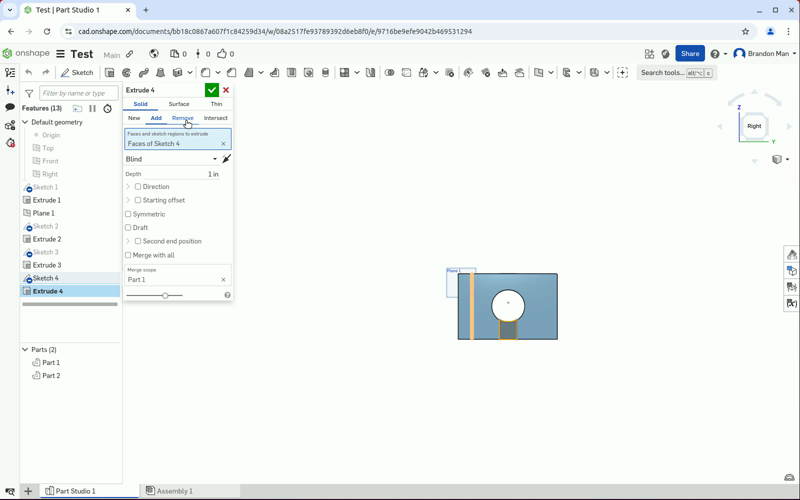
click(186, 120)
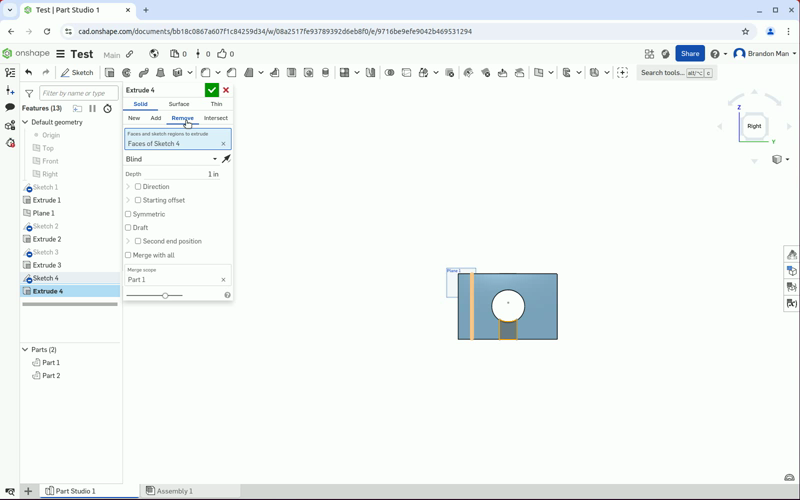
key(tab, 4)
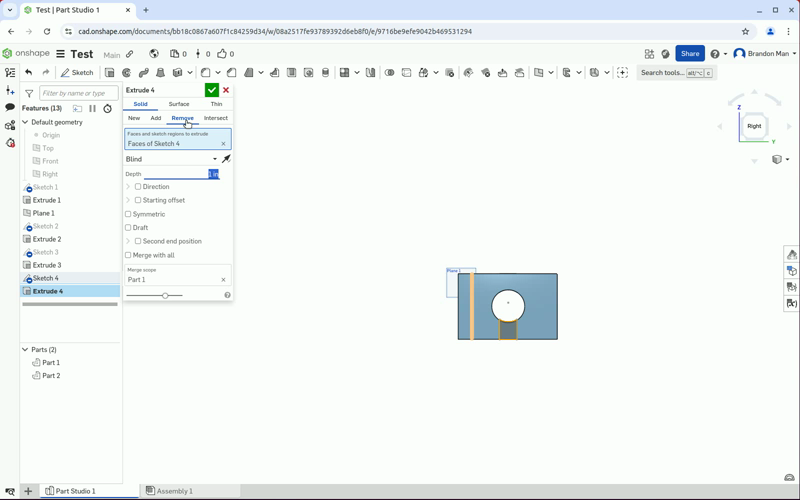
text(1.444)
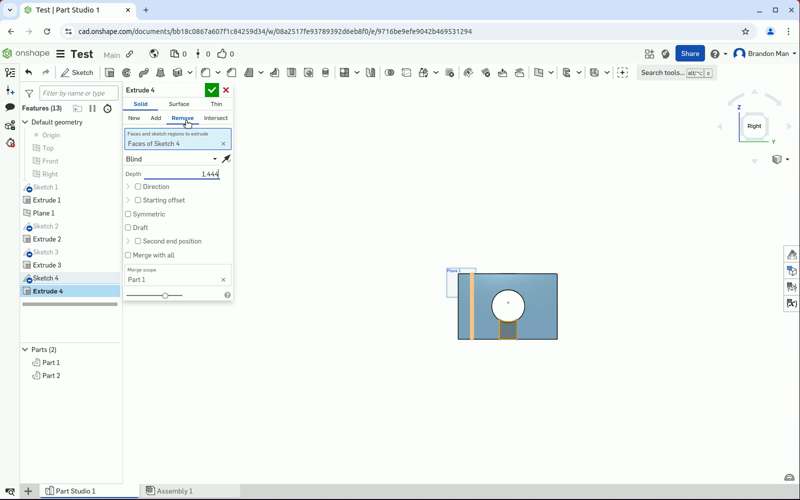
key(tab, 6)
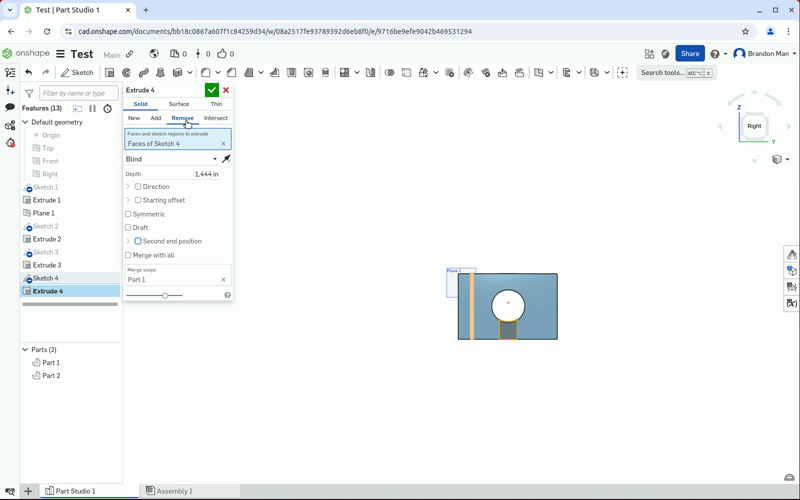
key(space)
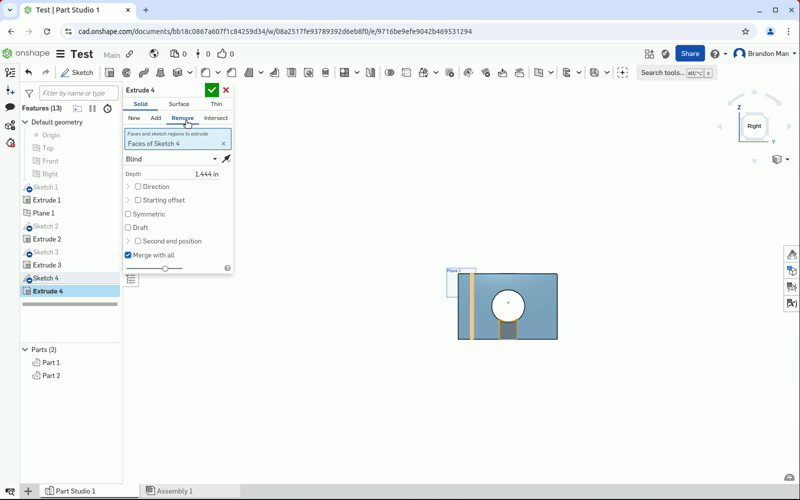
key(enter)
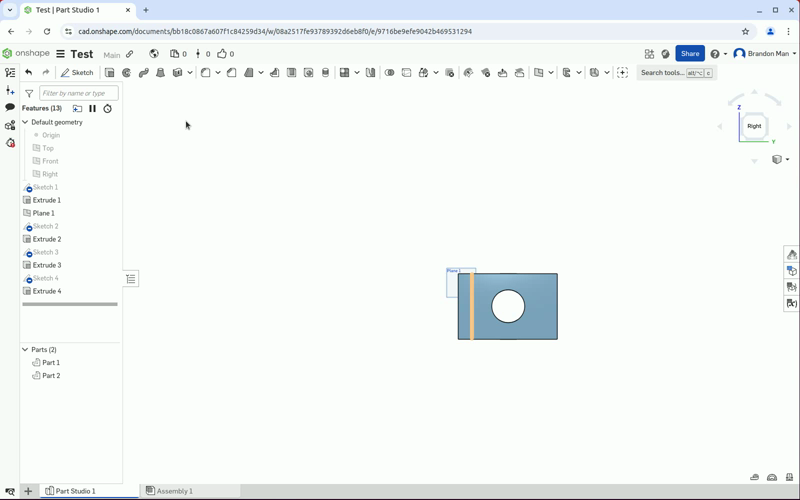
key(shift+h)
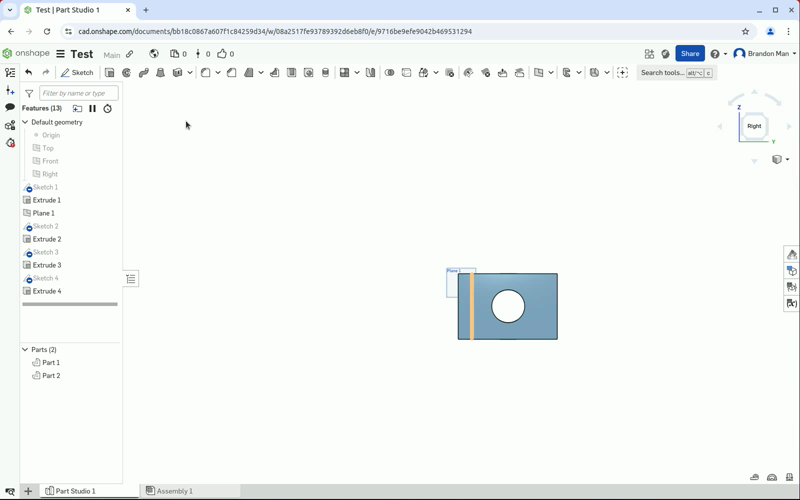
key(shift+h)
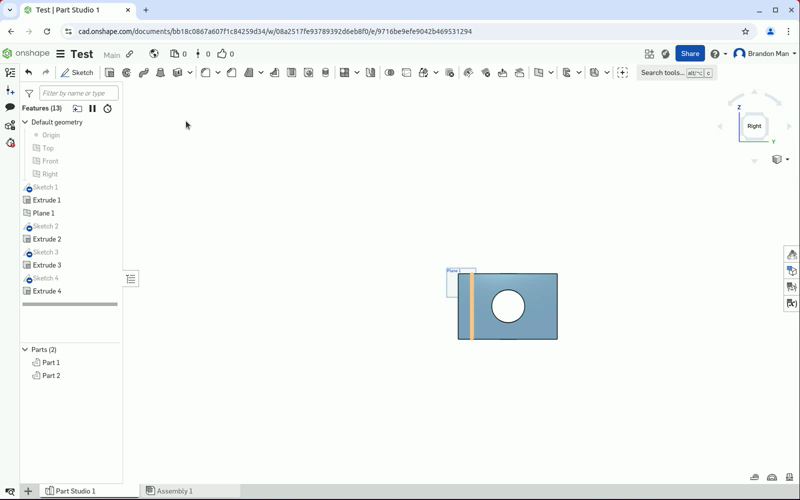
key(shift+7)
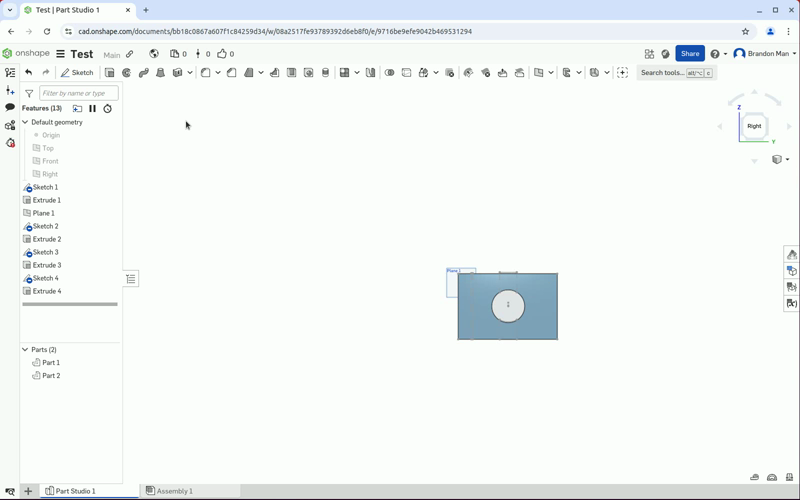
key(right, 2)
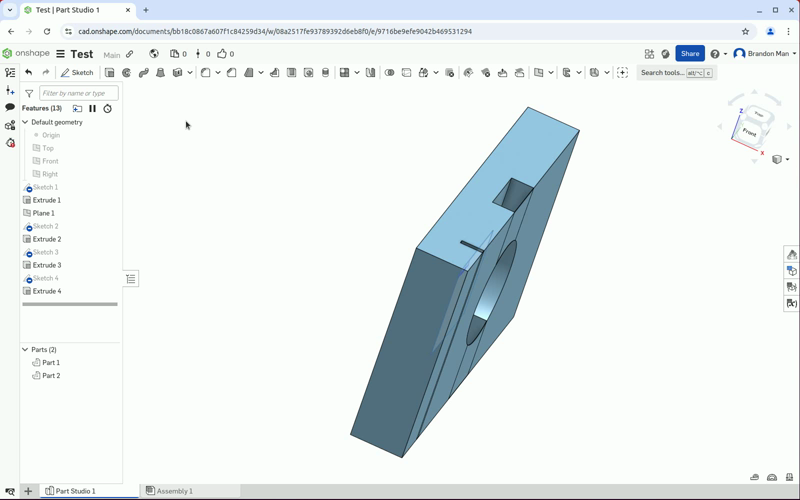
key(down, 2)
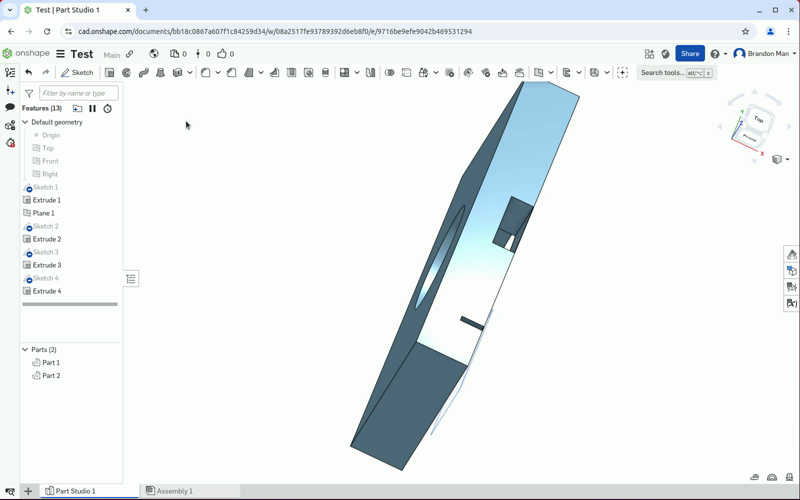
key(up, 2)
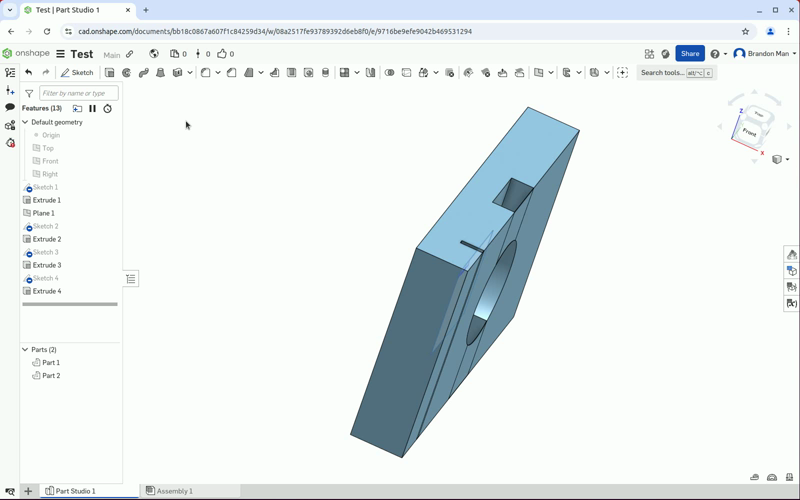
key(left, 2)
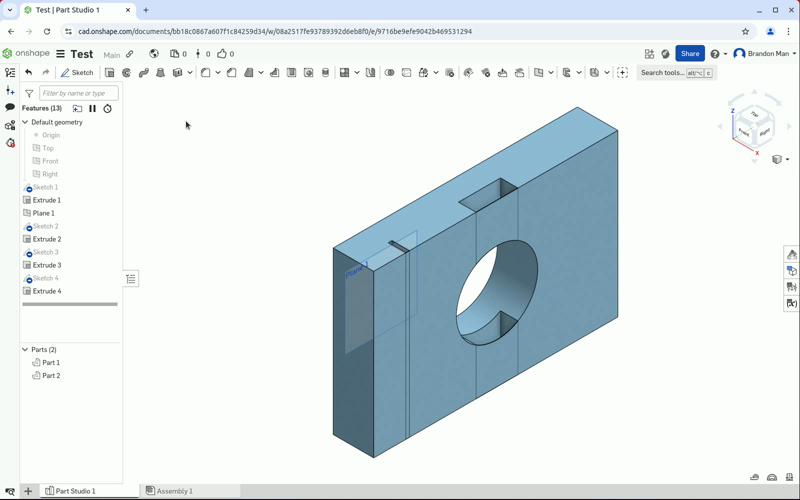
mouse_move(73, 189)
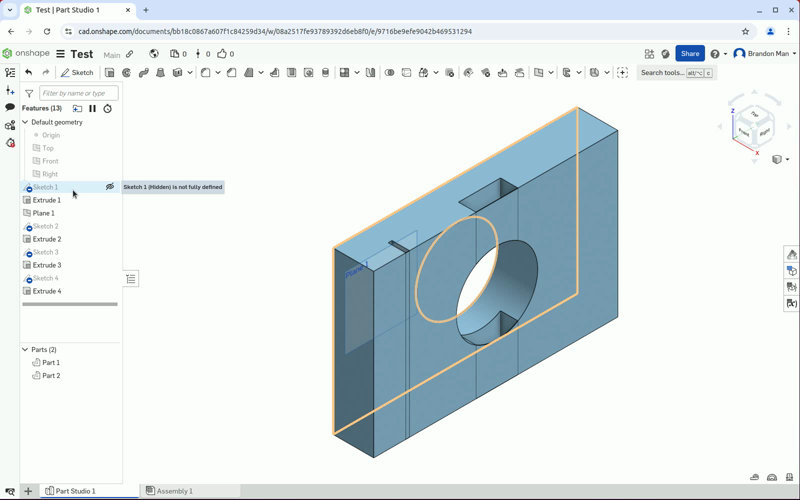
click(73, 189)